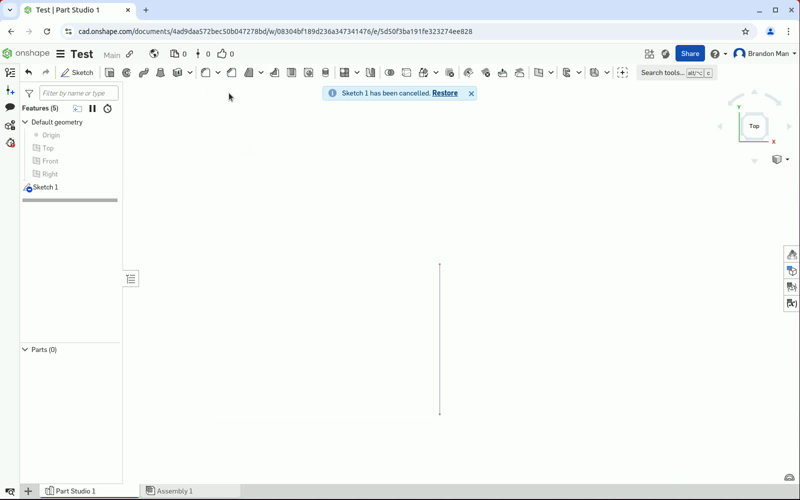
key(shift+h)
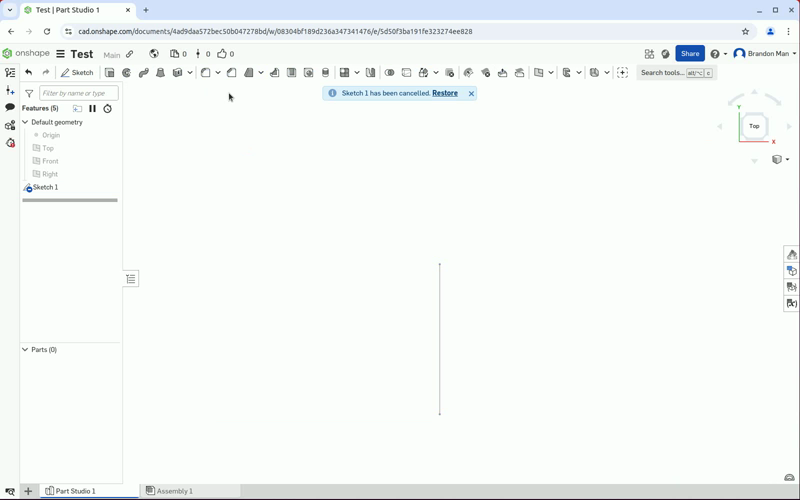
key(shift+s)
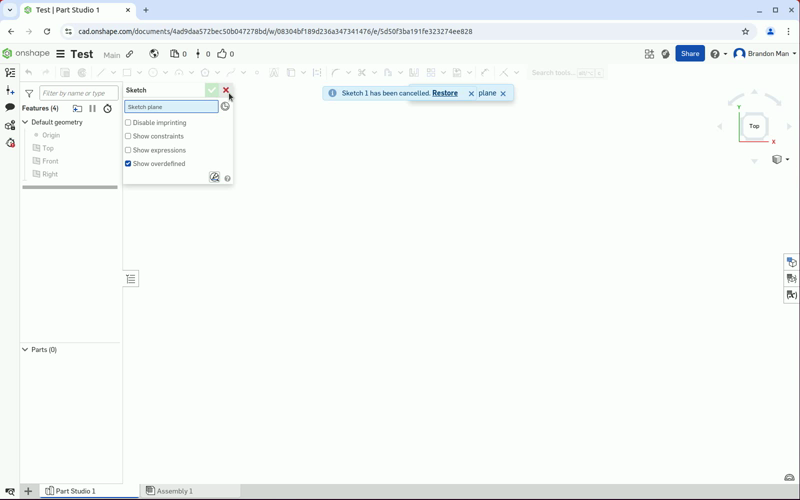
mouse_move(73, 150)
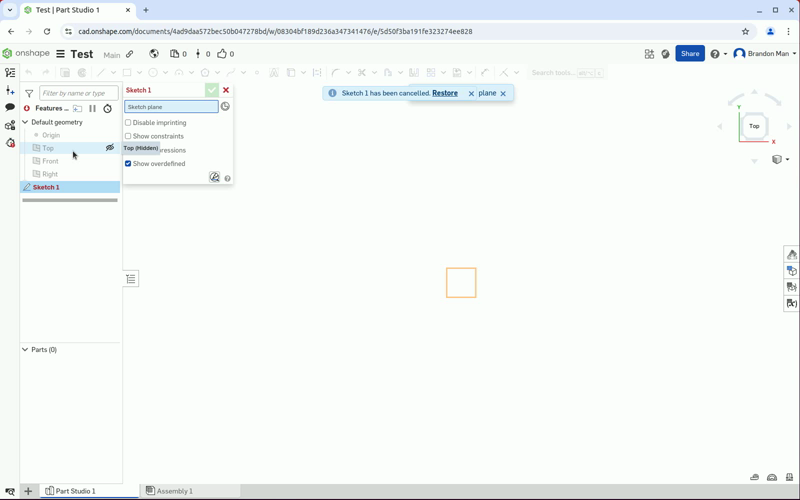
click(73, 150)
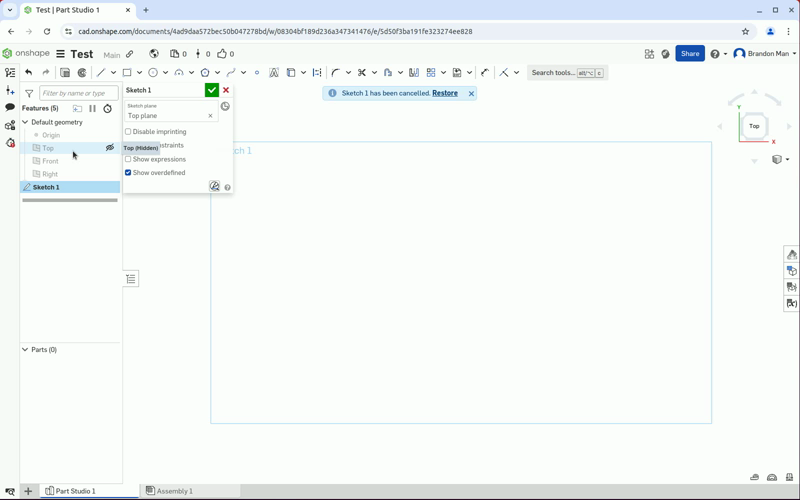
mouse_move(73, 352)
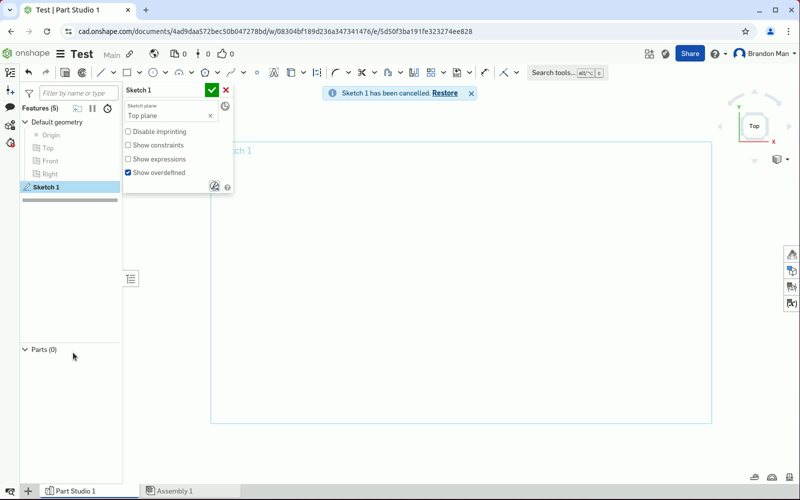
key(y)
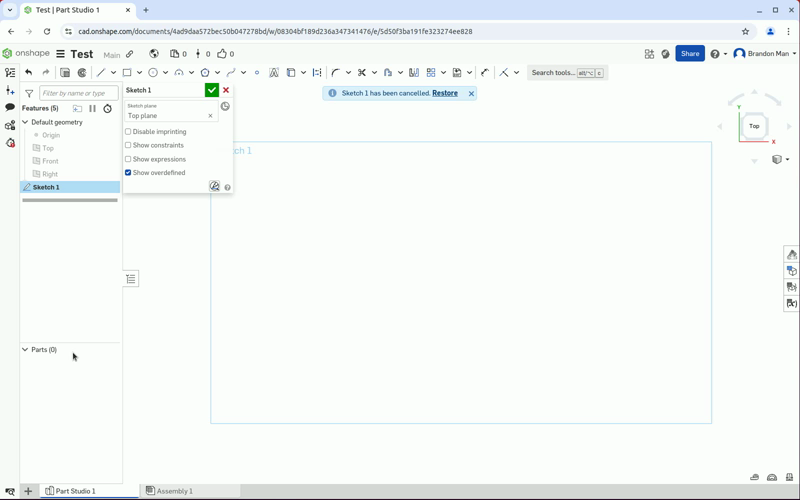
key(l)
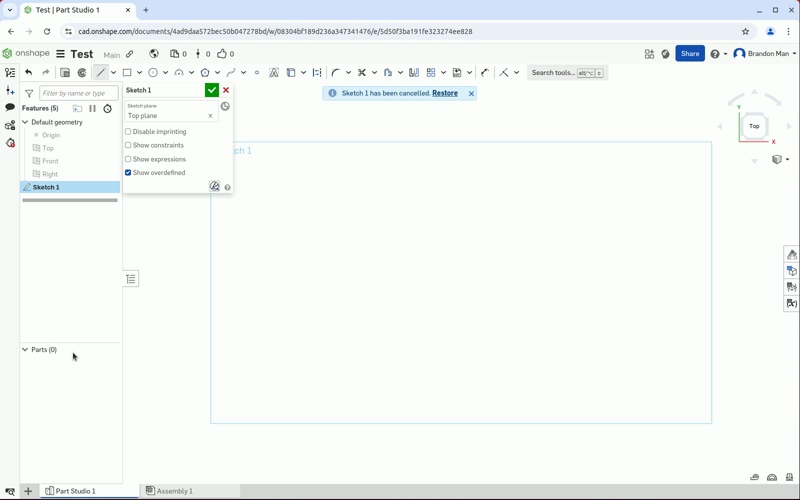
key_down(shift)
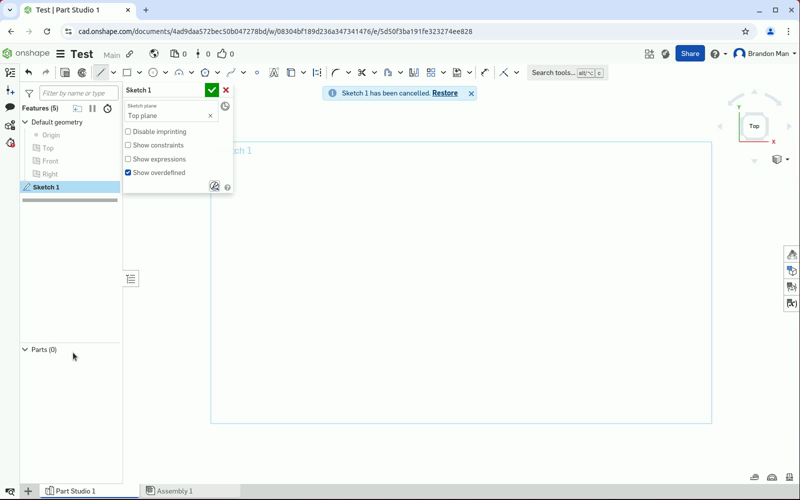
mouse_move(368, 328)
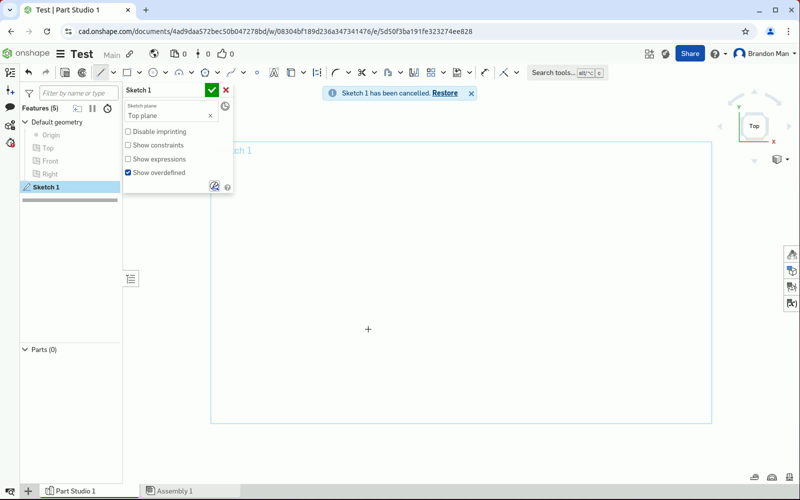
click(368, 328)
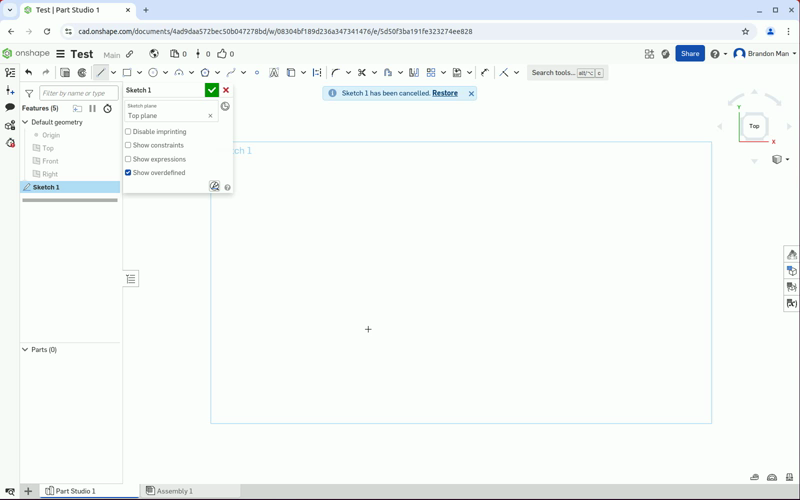
key_up(shift)
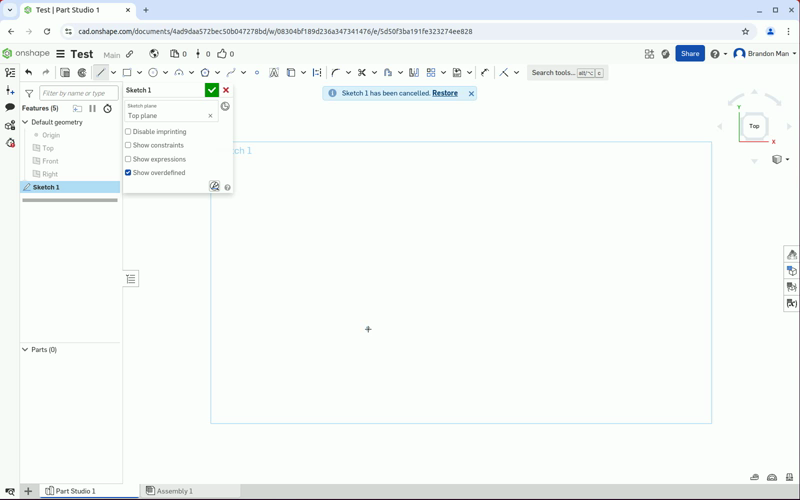
key_down(shift)
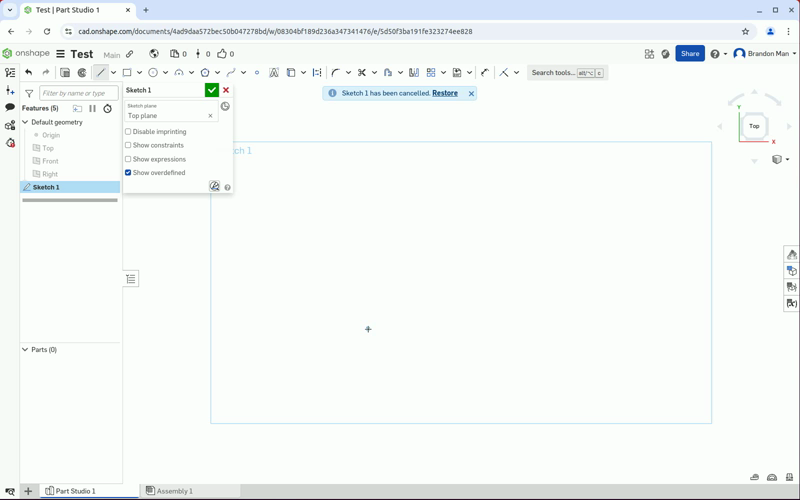
mouse_move(572, 328)
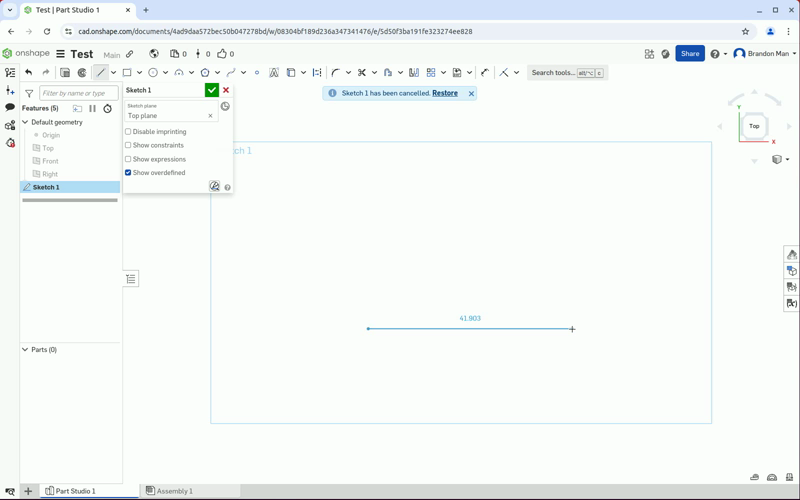
click(572, 328)
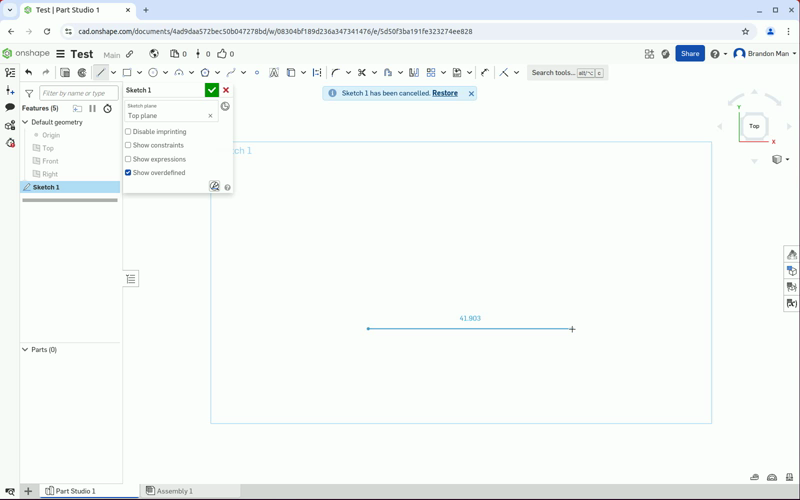
key_up(shift)
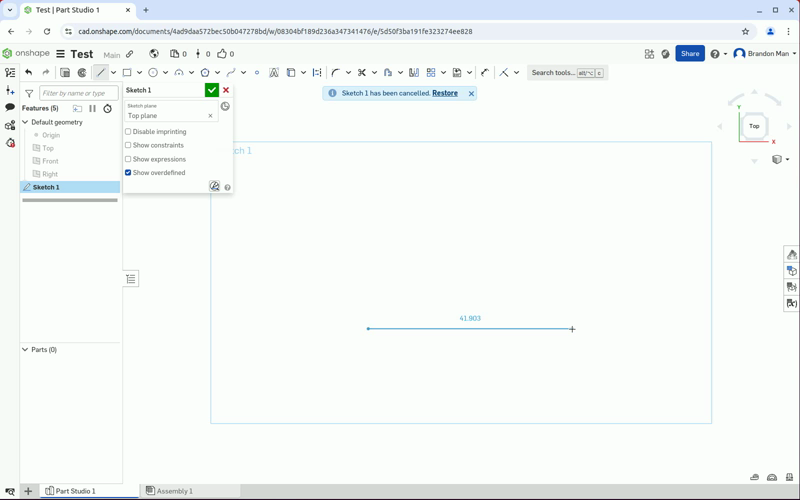
key_down(shift)
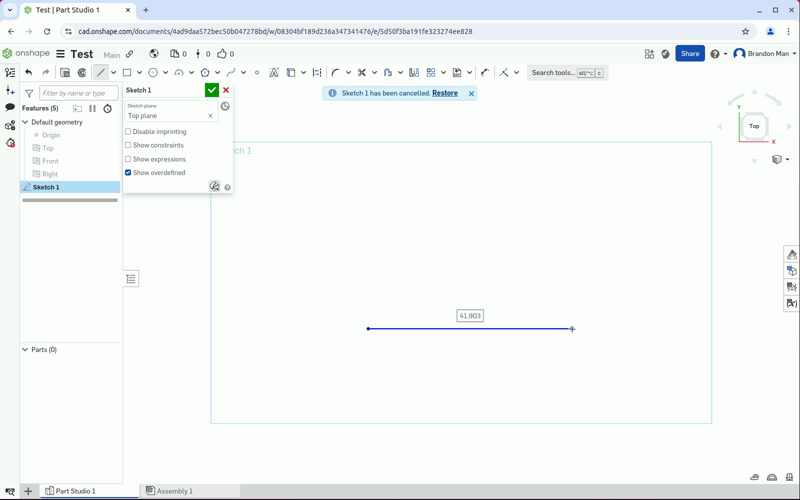
mouse_move(589, 328)
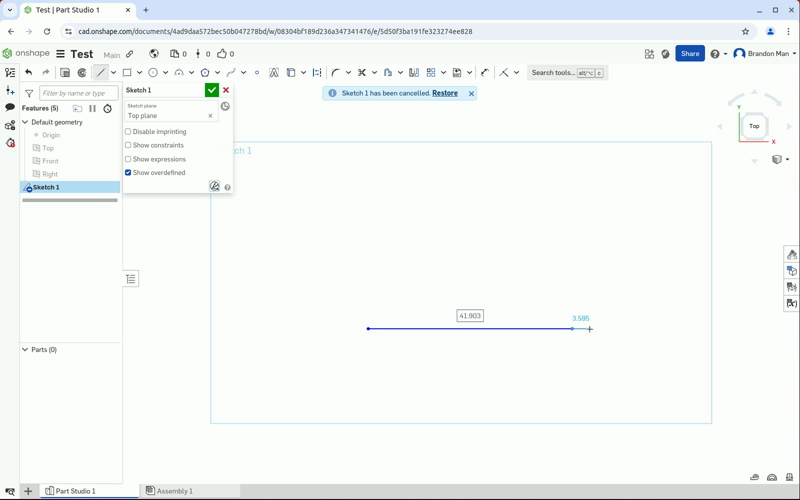
mouse_move(572, 320)
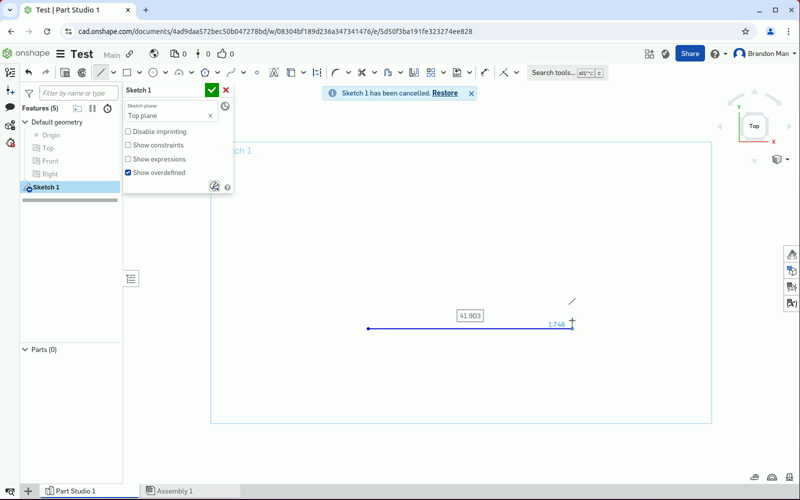
click(572, 320)
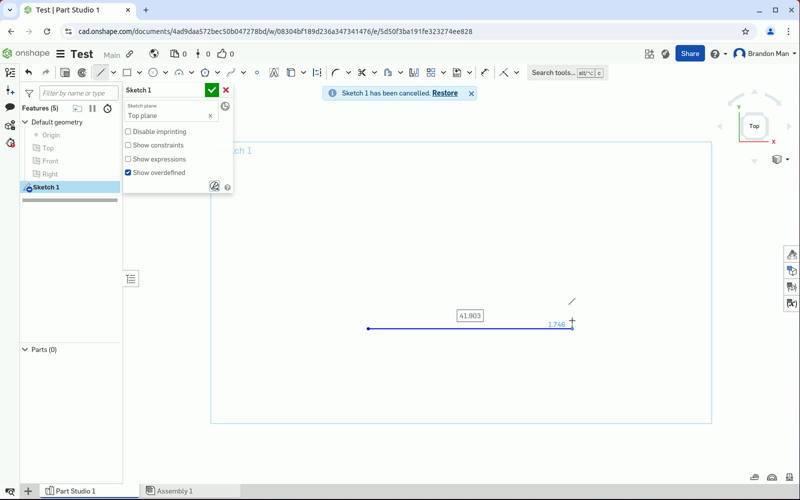
key_up(shift)
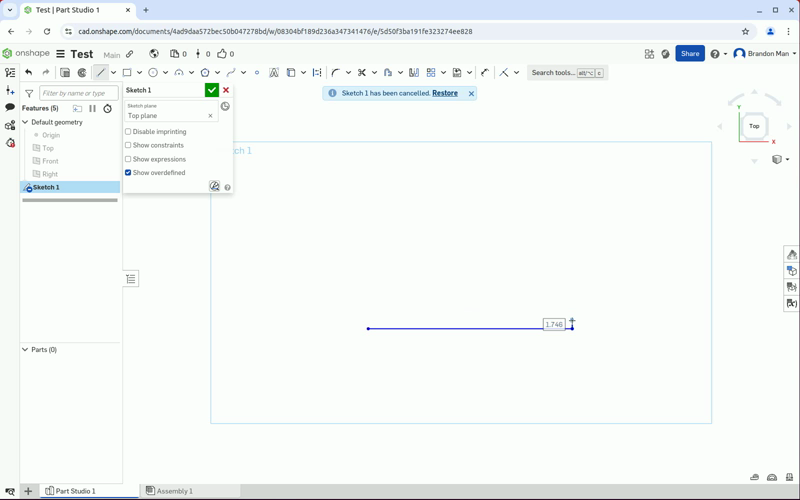
key_down(shift)
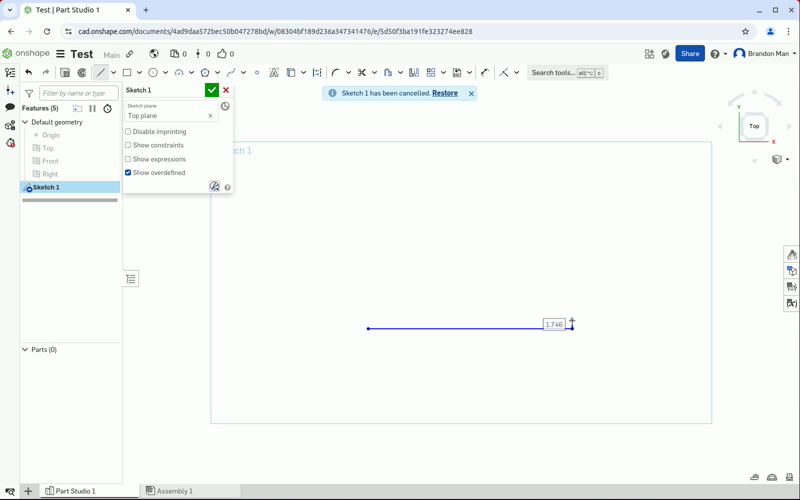
mouse_move(368, 320)
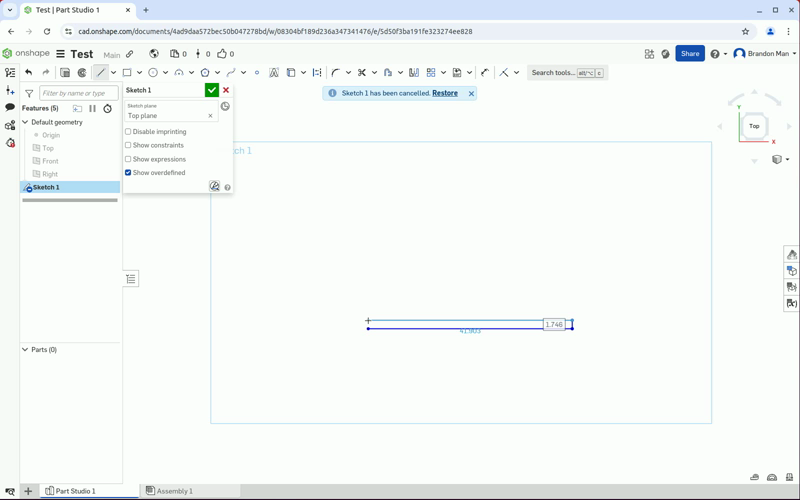
click(368, 320)
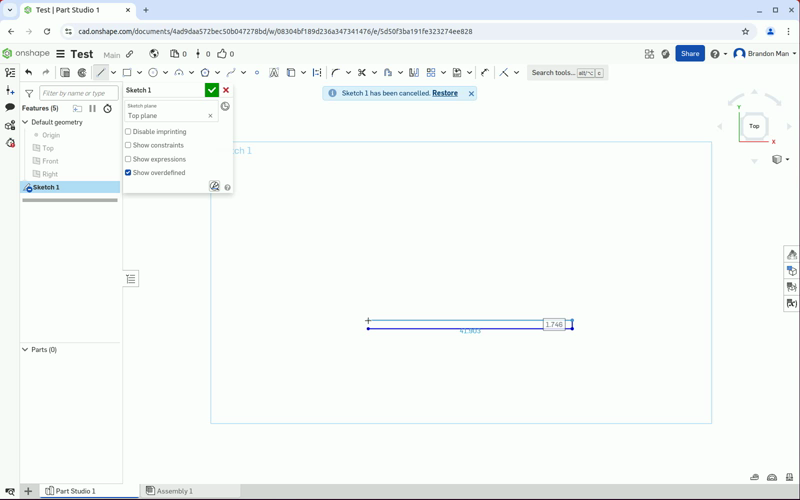
key_up(shift)
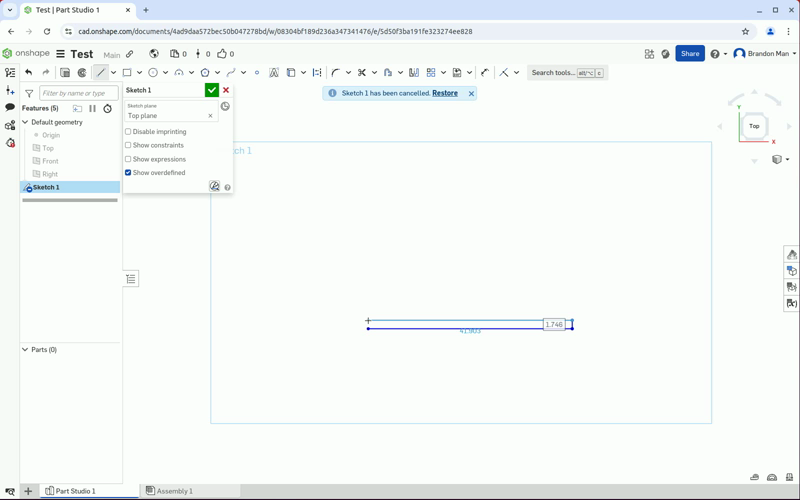
mouse_move(398, 320)
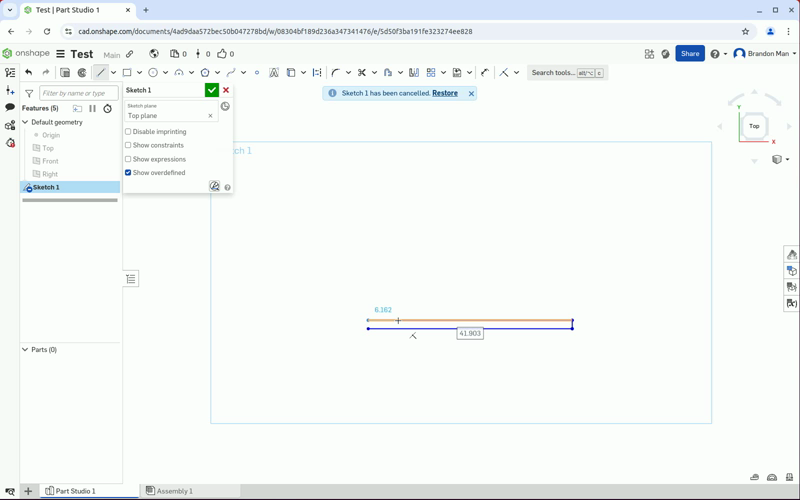
key_down(shift)
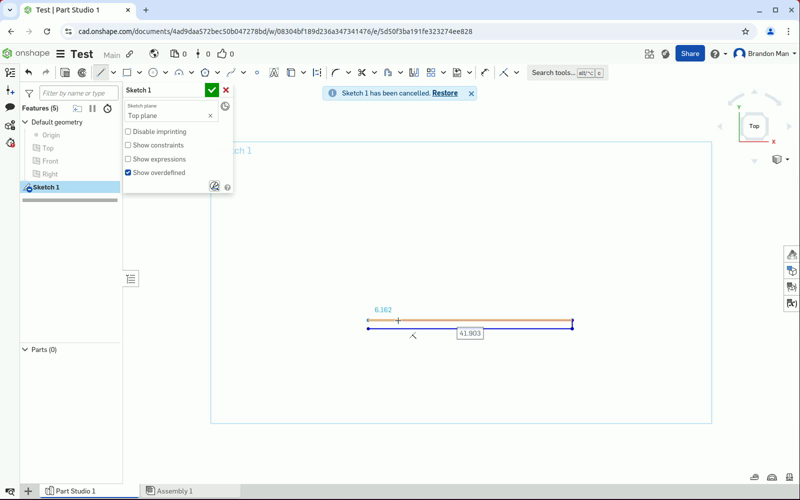
mouse_move(368, 328)
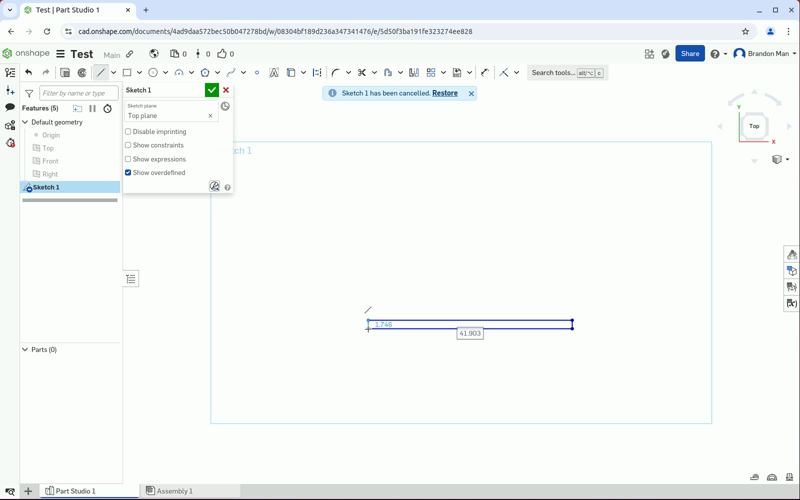
key_up(shift)
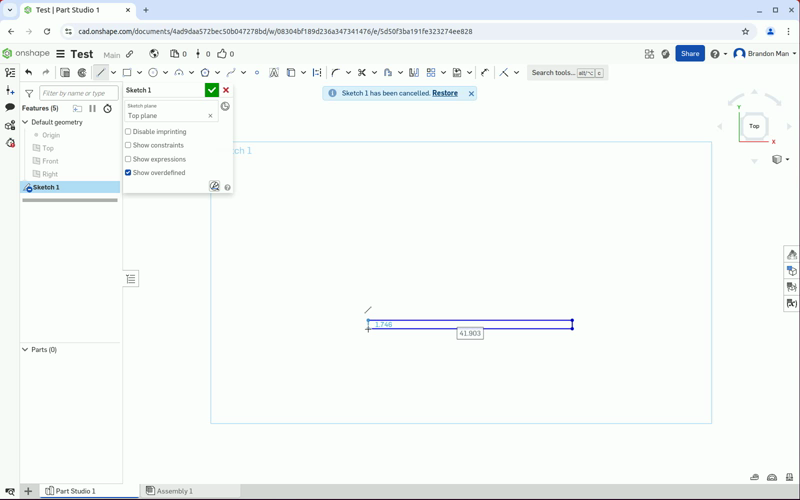
click(368, 328)
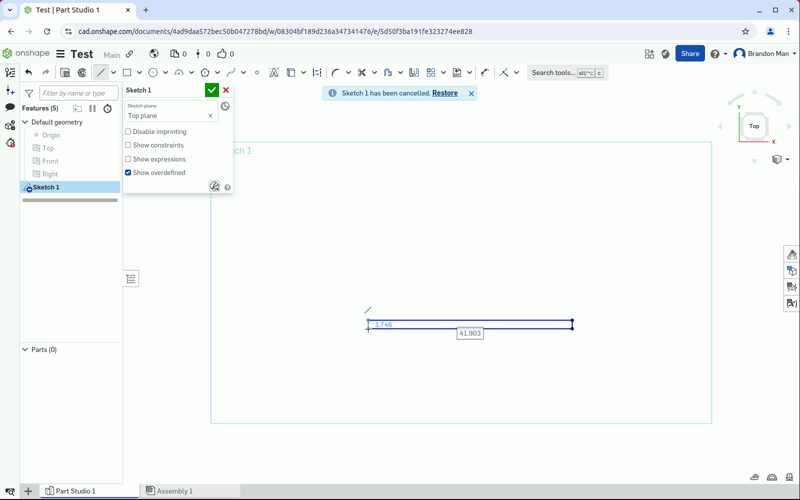
key(esc)
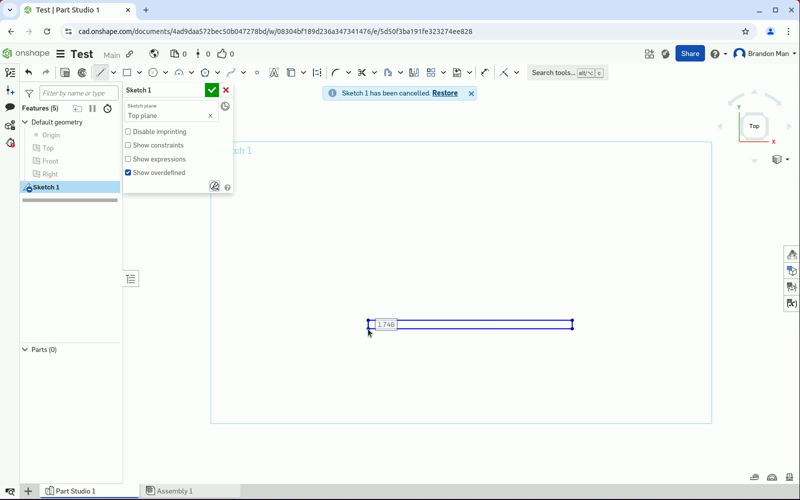
mouse_move(377, 322)
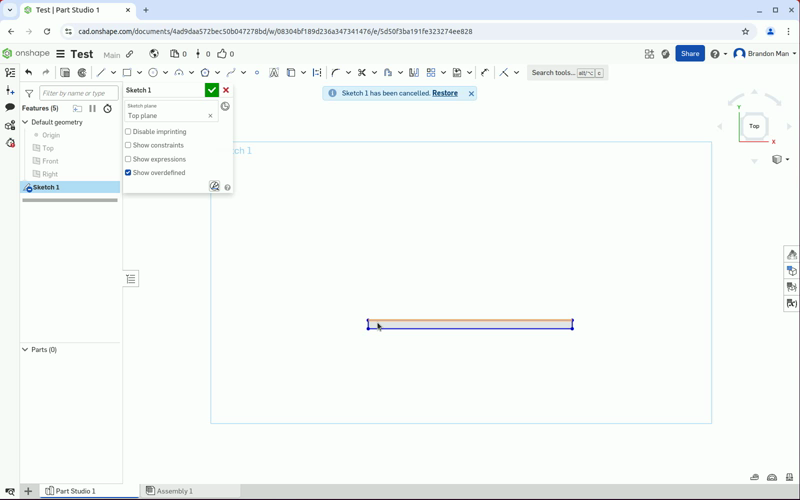
scroll(6)
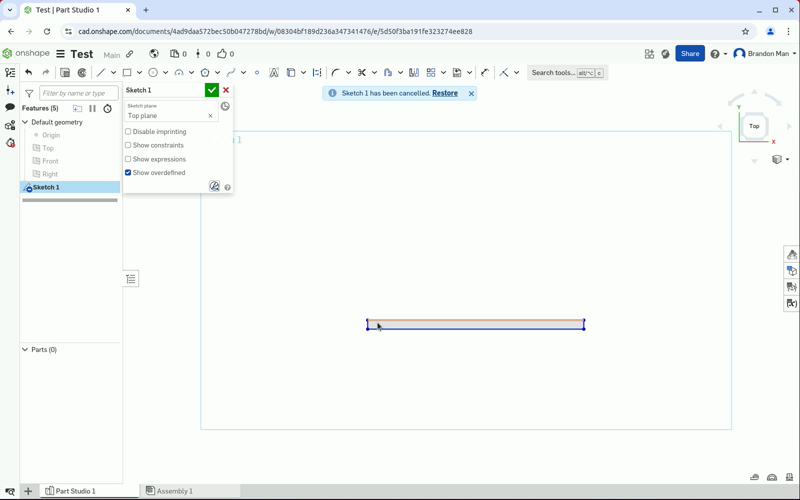
scroll(6)
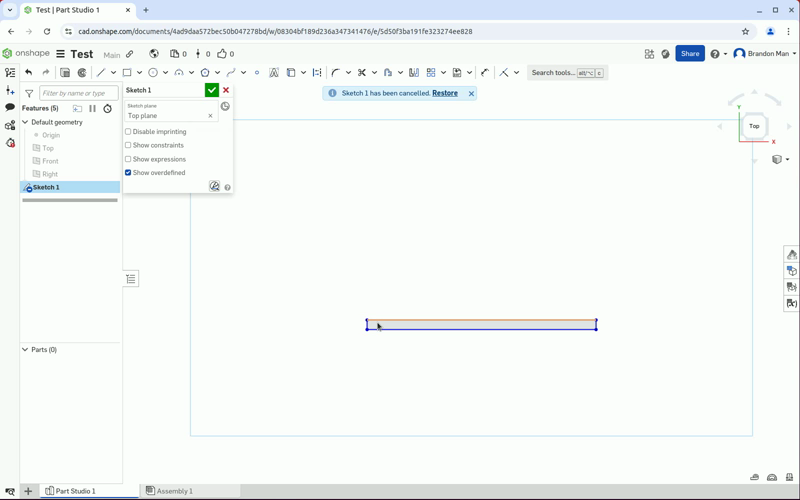
scroll(6)
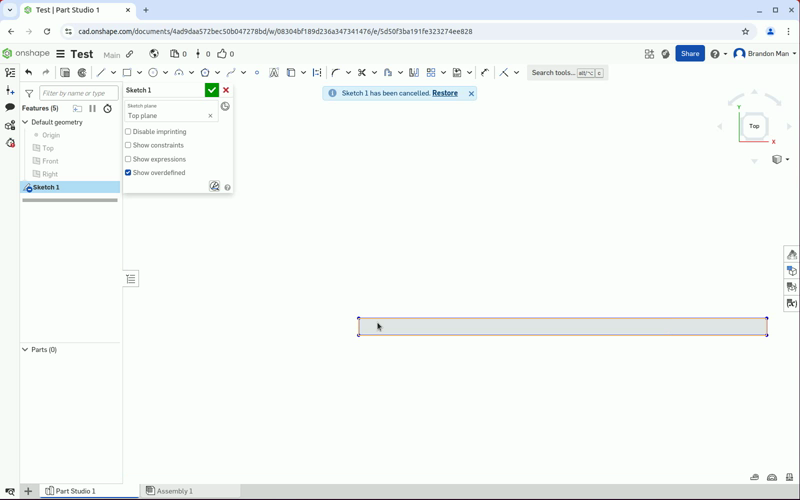
scroll(6)
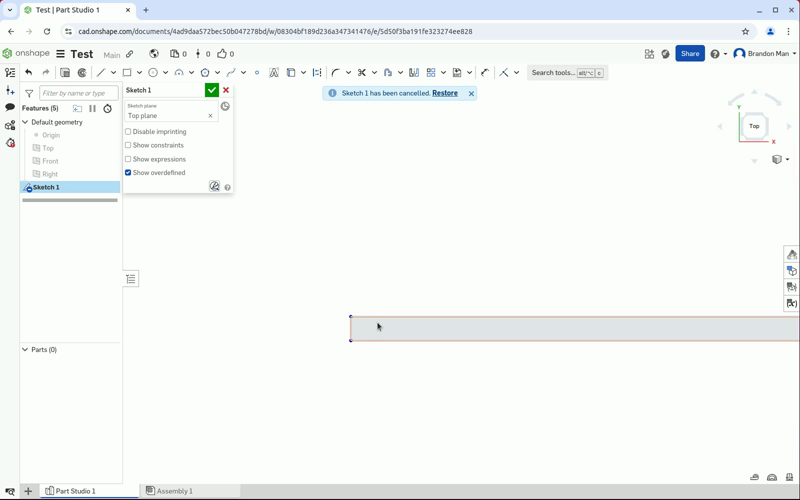
scroll(6)
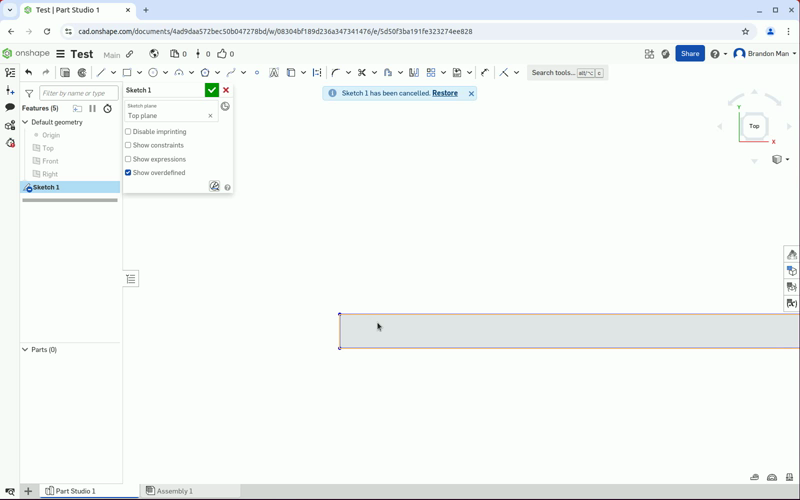
scroll(6)
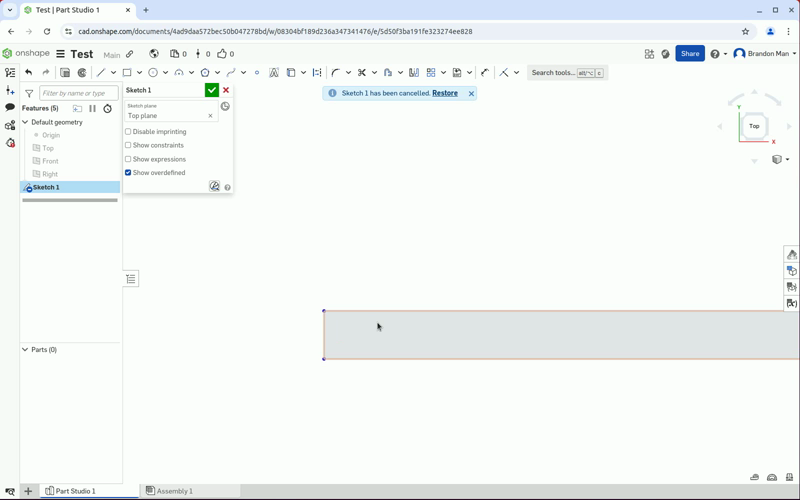
scroll(6)
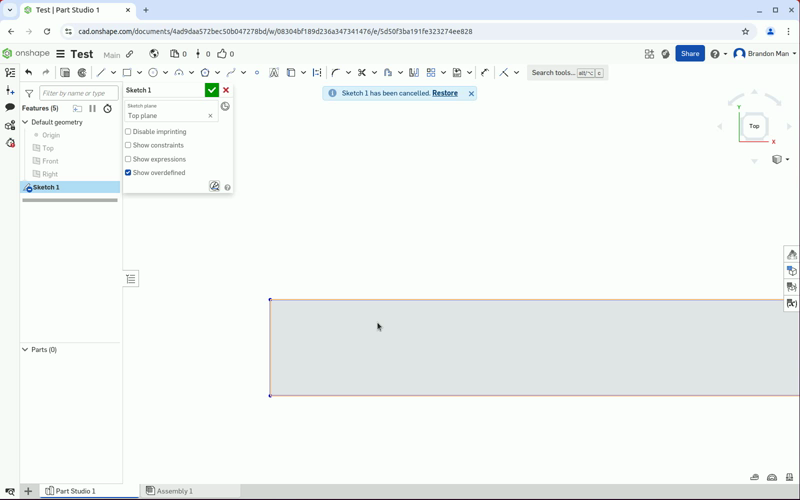
click(377, 322)
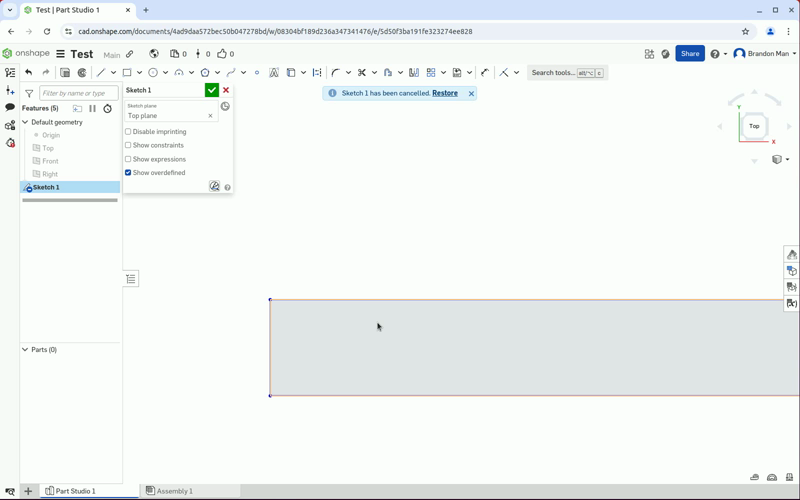
scroll(-6)
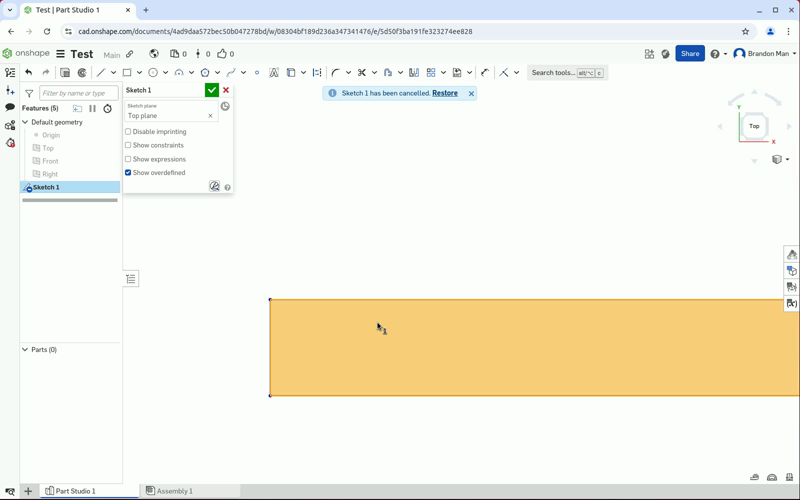
scroll(-6)
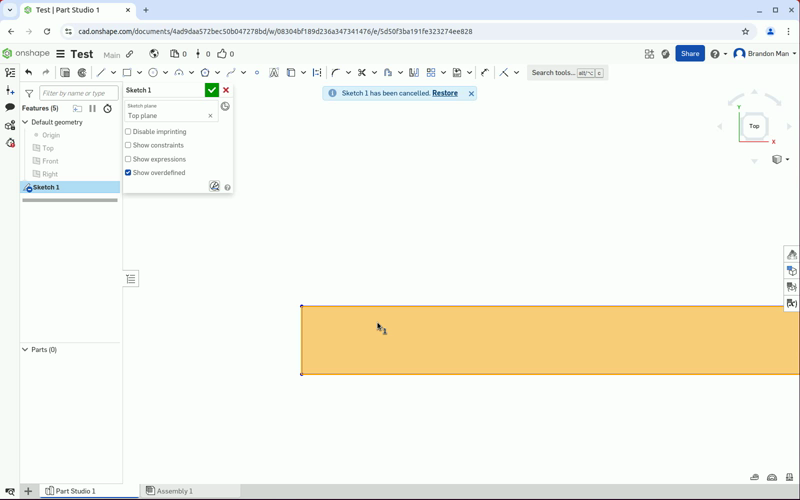
scroll(-6)
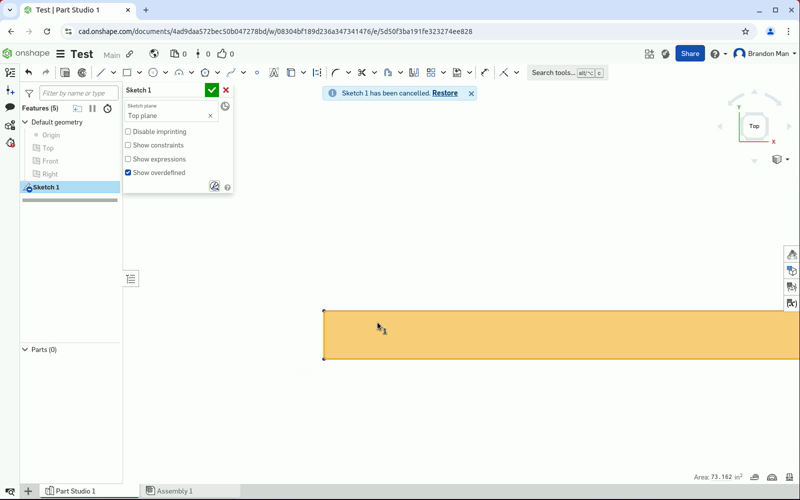
scroll(-6)
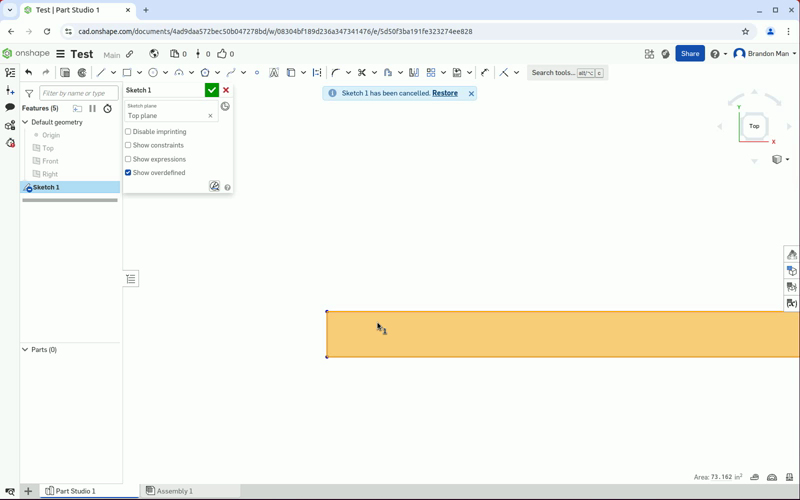
scroll(-6)
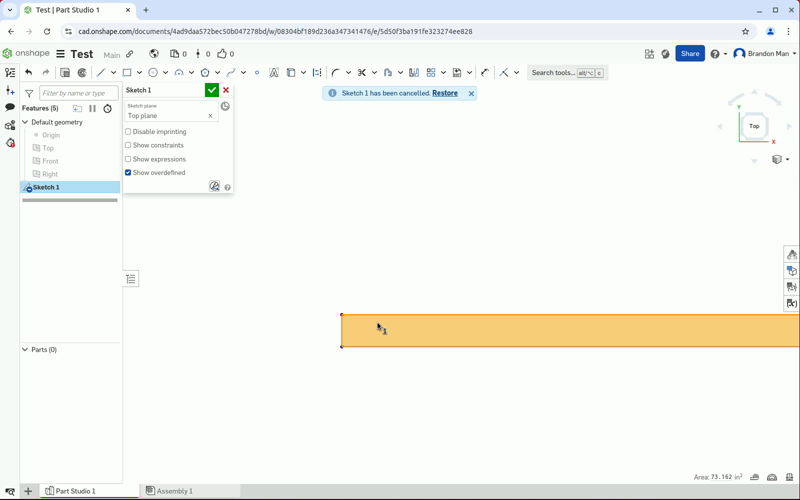
scroll(-6)
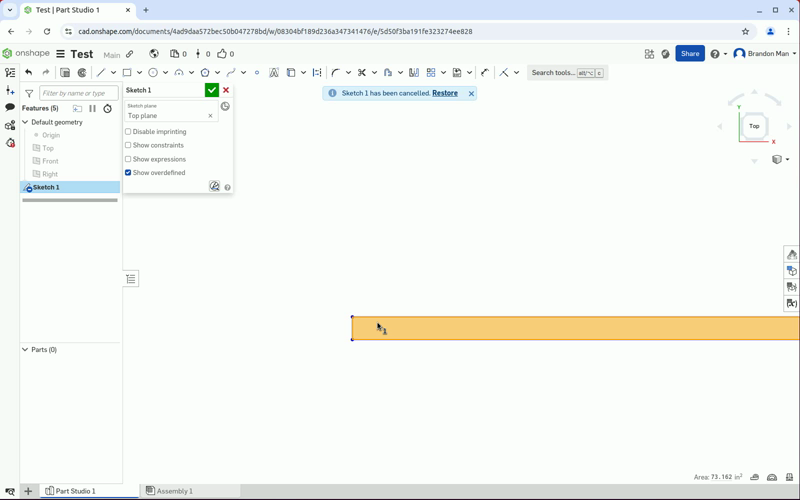
scroll(-6)
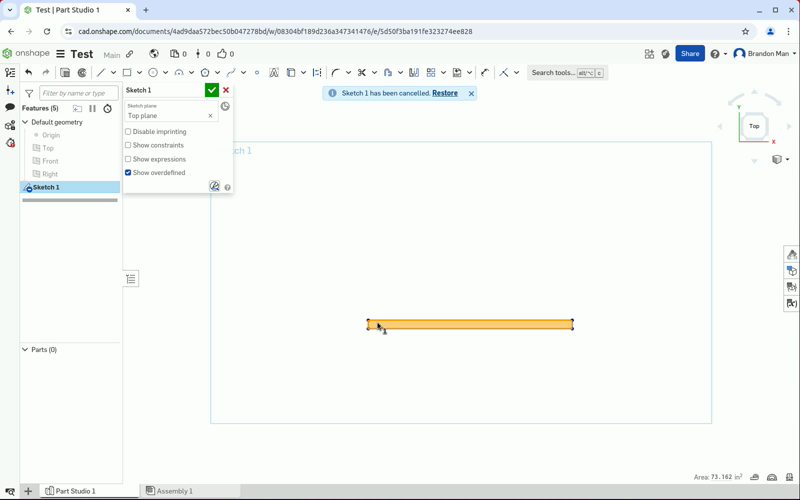
mouse_move(73, 352)
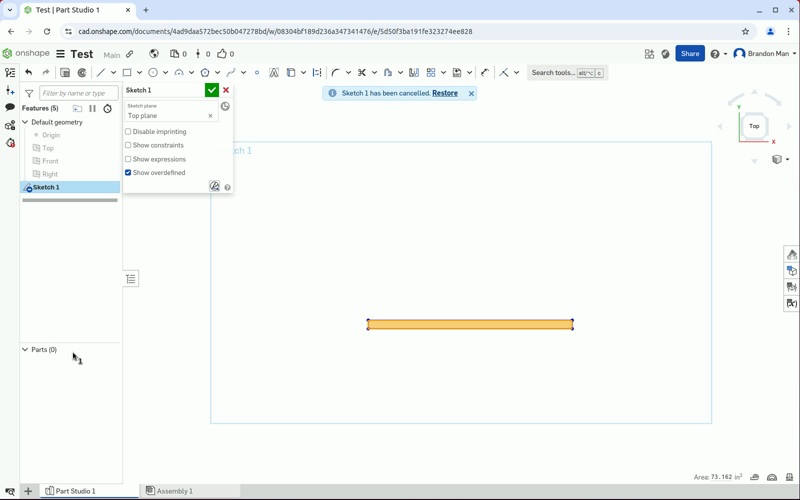
key(shift+y)
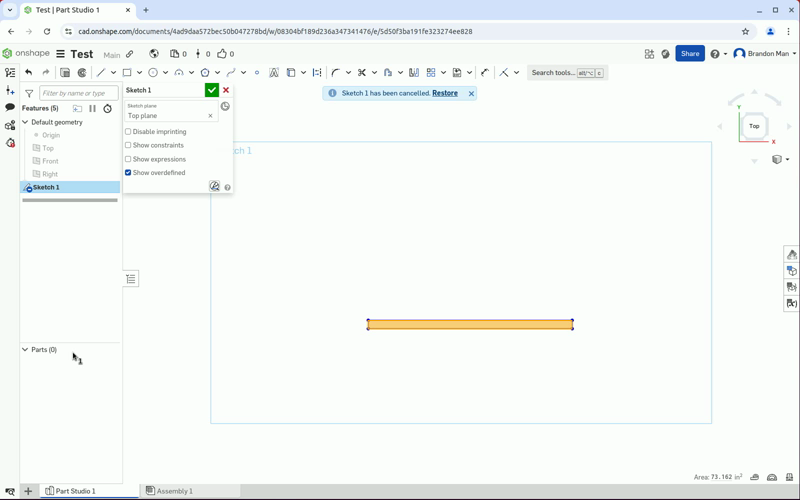
key(shift+e)
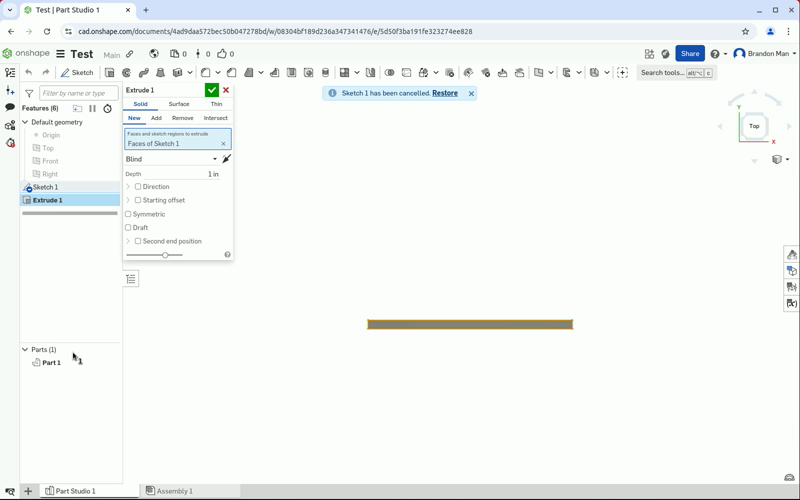
mouse_move(143, 106)
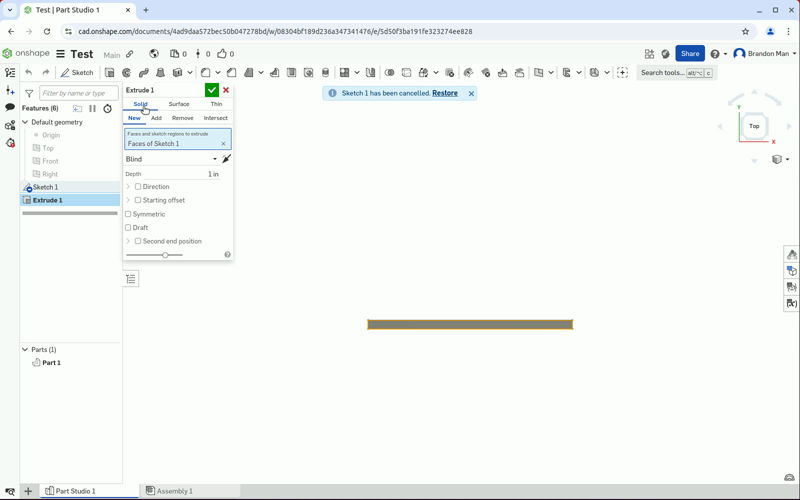
click(143, 106)
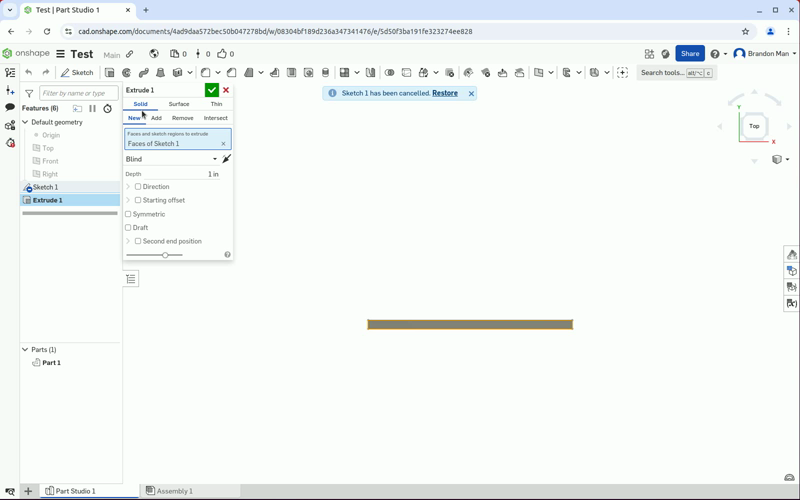
mouse_move(137, 120)
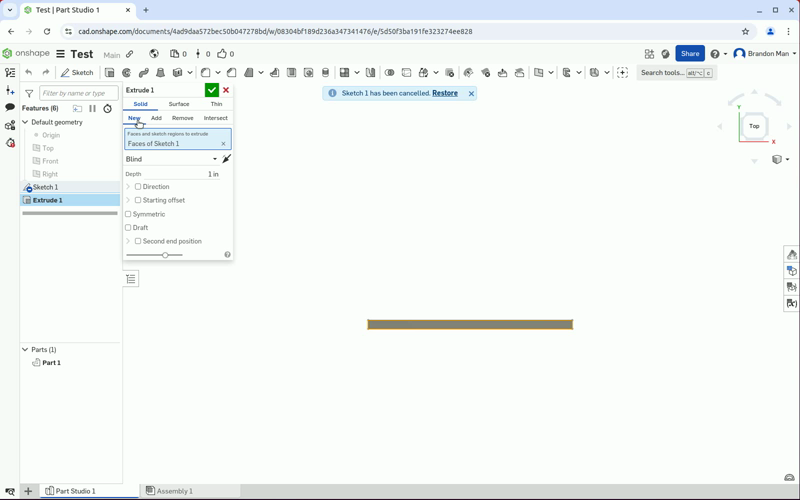
click(137, 120)
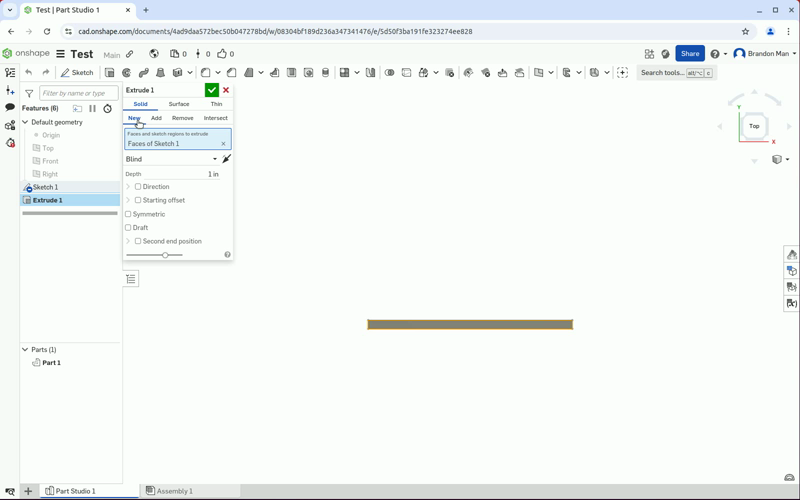
key(tab, 4)
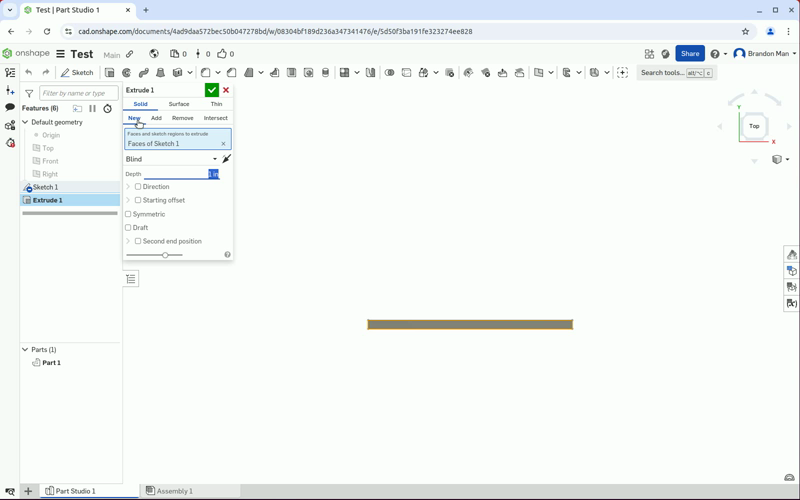
text(-1.926)
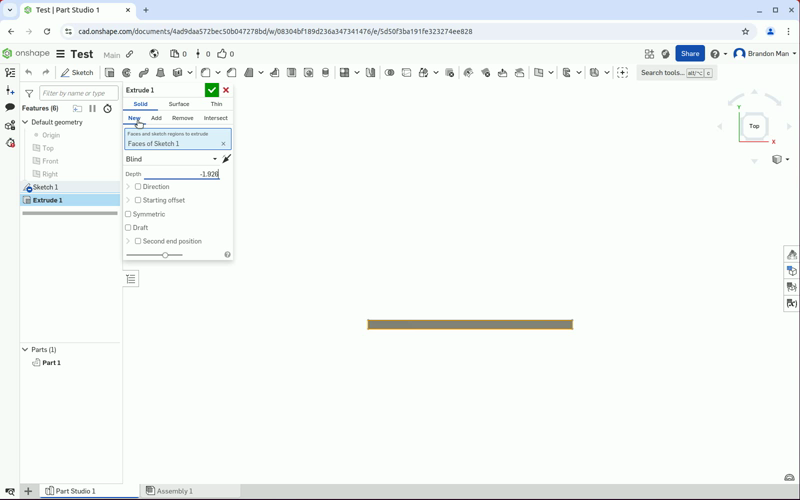
key(enter)
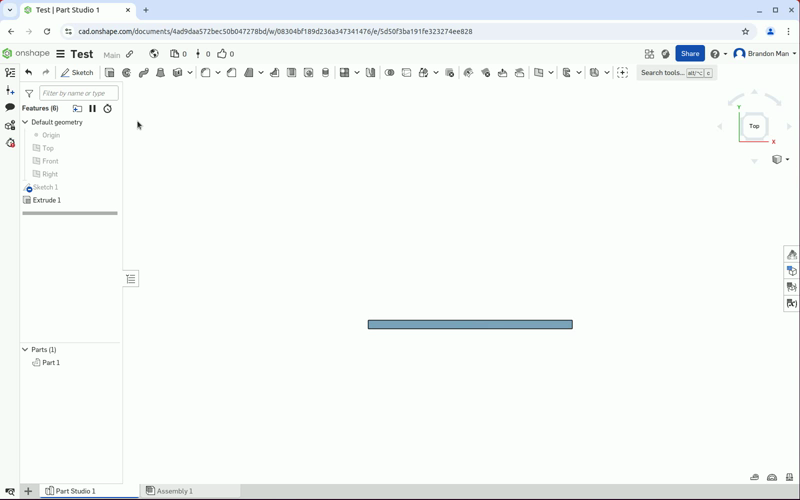
key(shift+h)
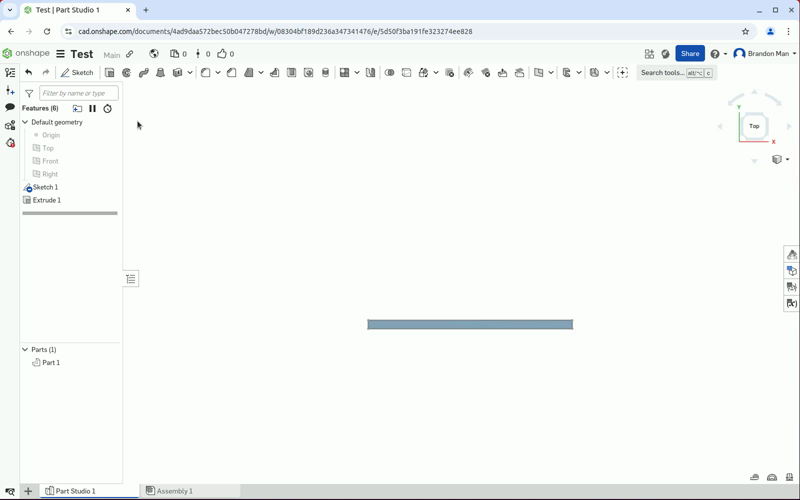
key(shift+h)
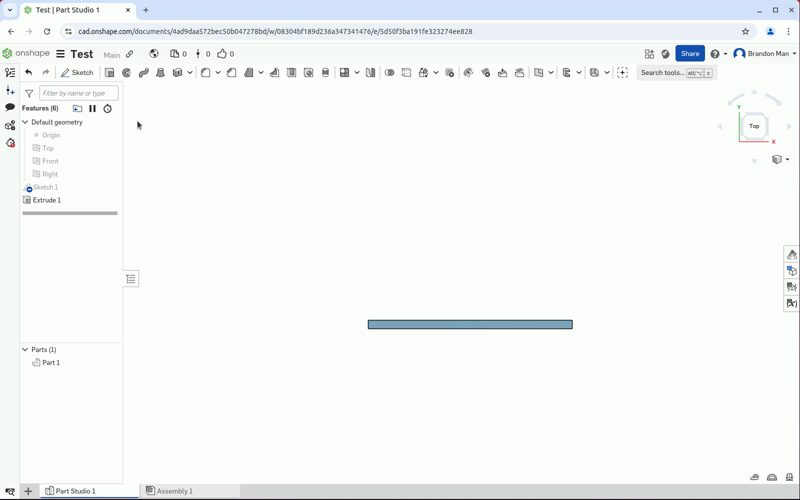
mouse_move(73, 189)
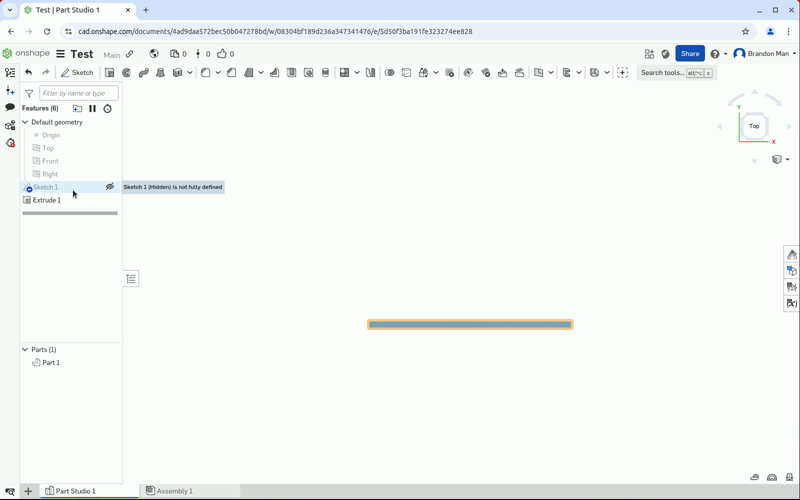
click(73, 189)
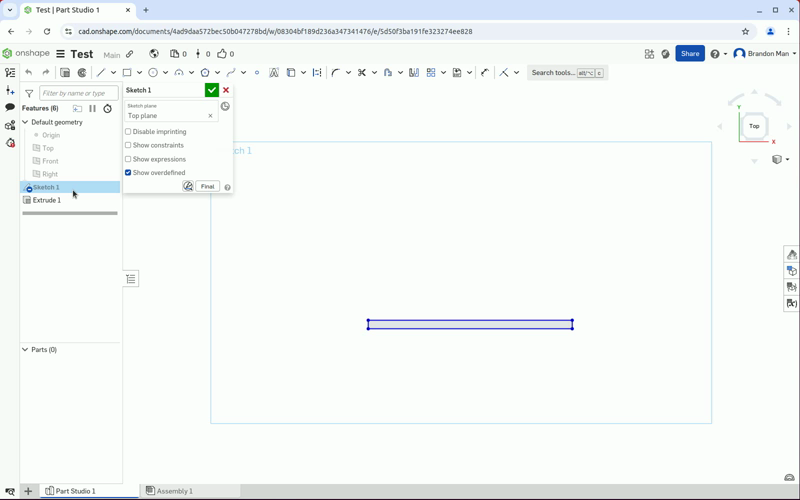
mouse_move(229, 92)
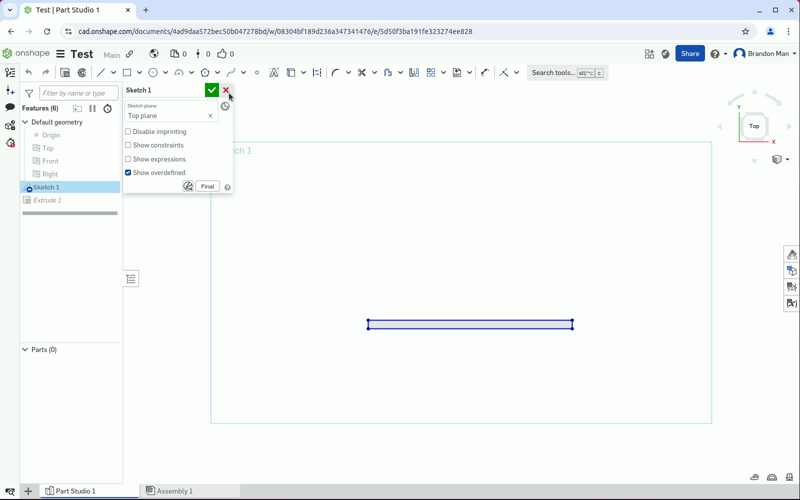
click(229, 92)
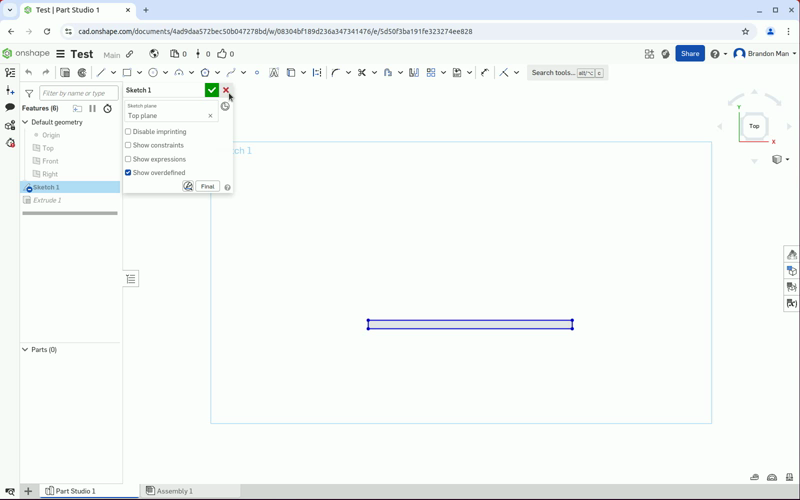
key(shift+s)
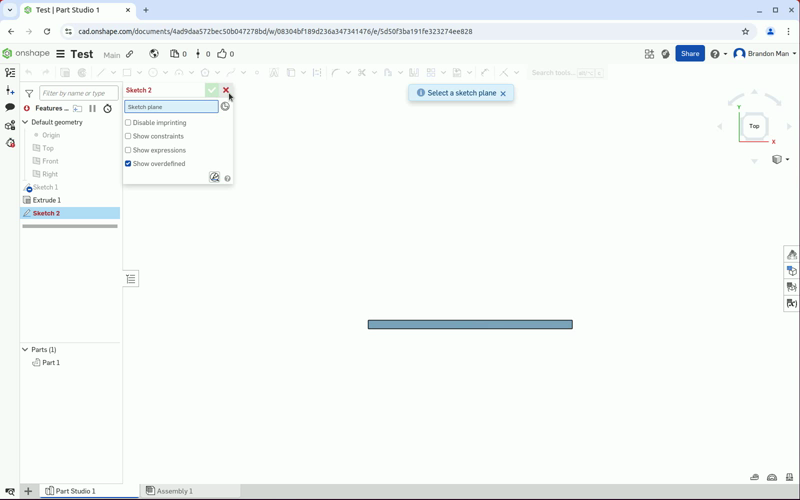
mouse_move(73, 150)
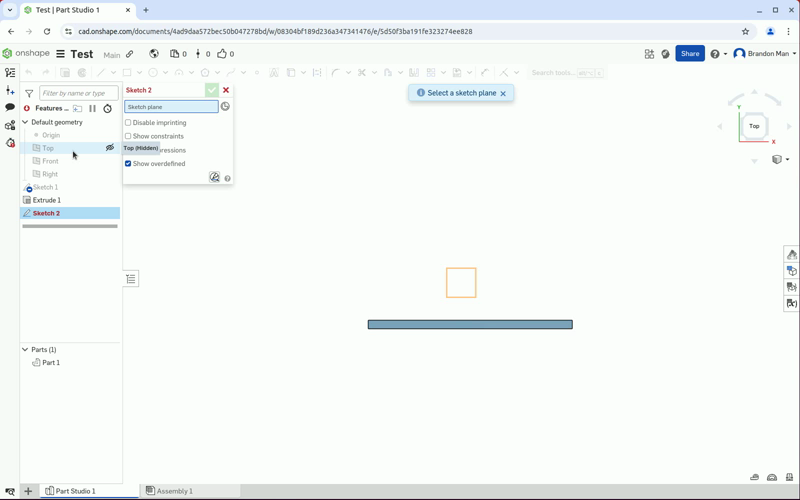
click(73, 150)
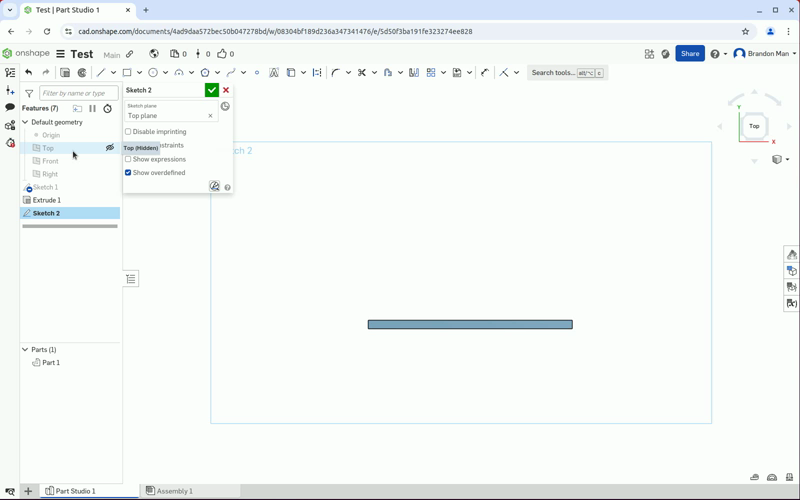
mouse_move(73, 352)
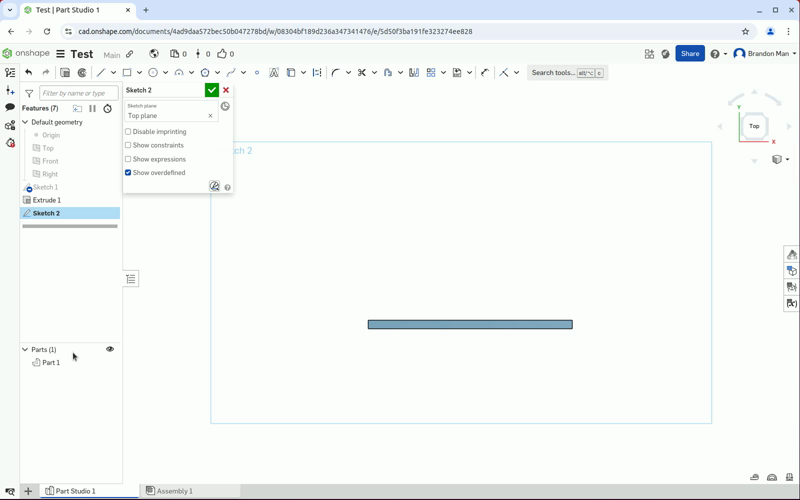
key(y)
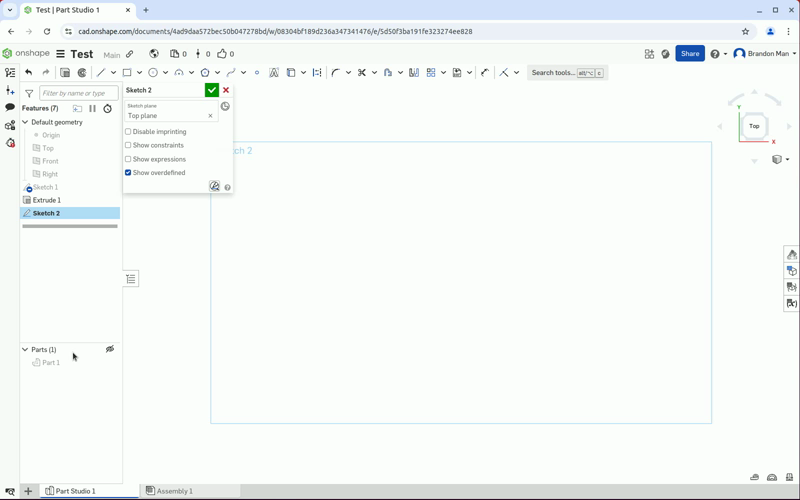
key(l)
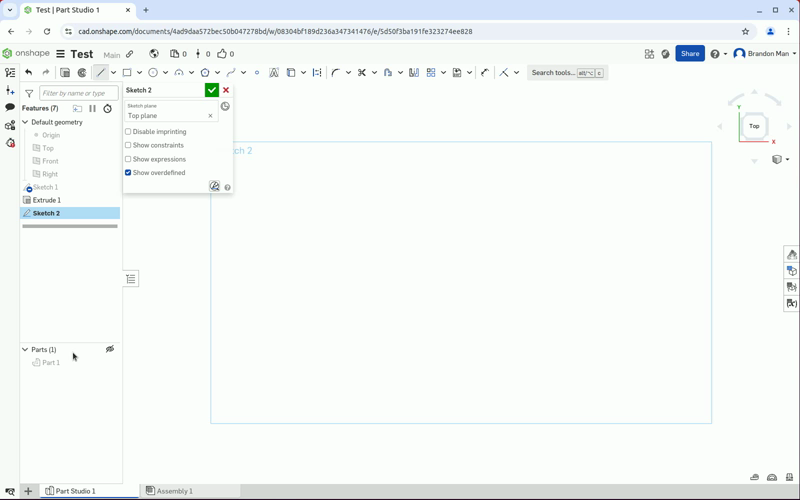
key_down(shift)
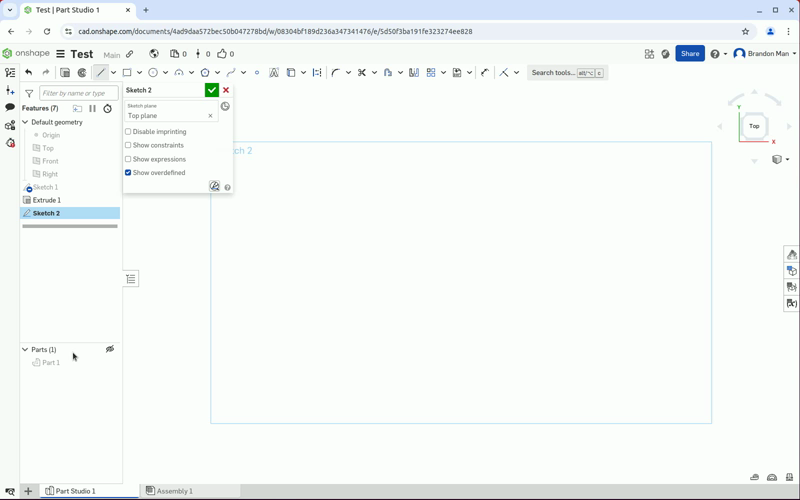
mouse_move(368, 360)
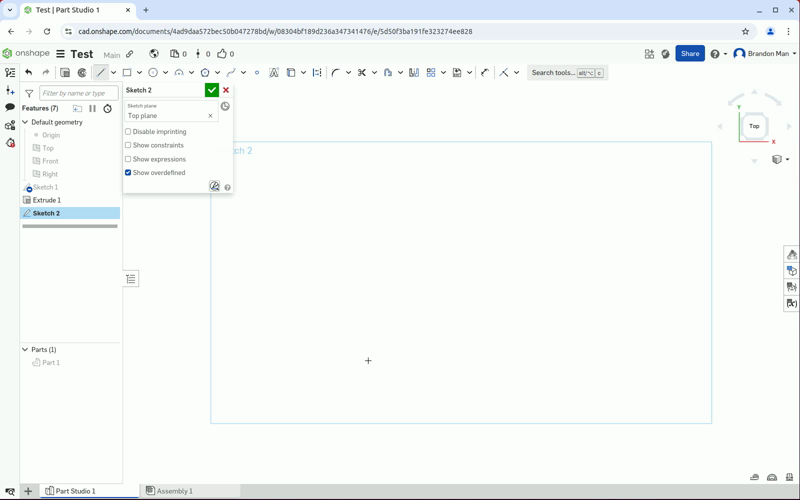
click(368, 360)
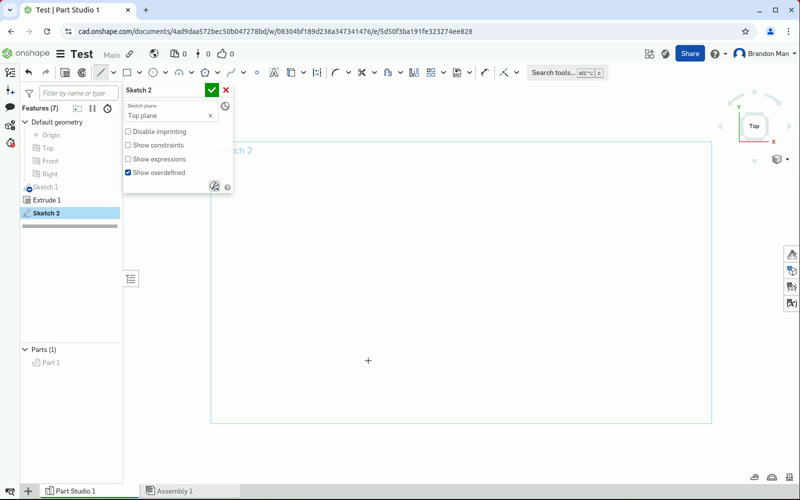
key_up(shift)
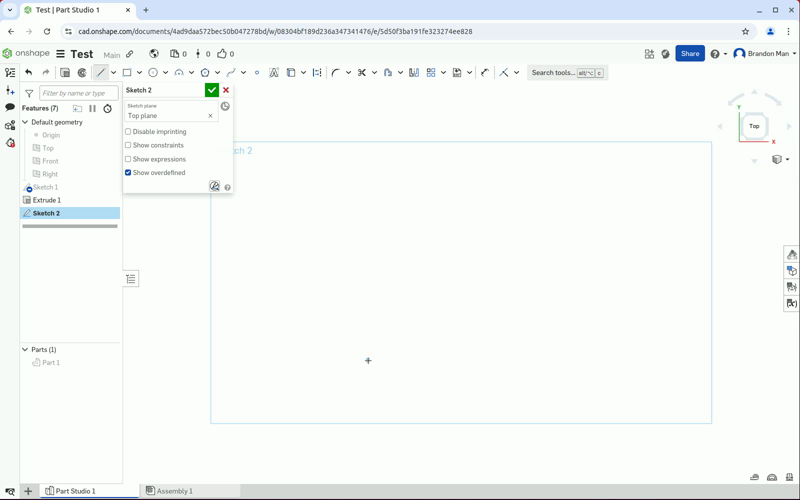
key_down(shift)
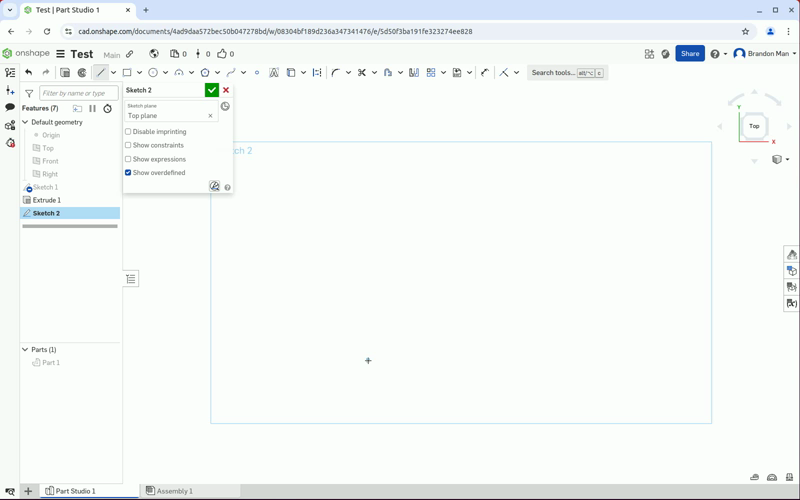
mouse_move(572, 360)
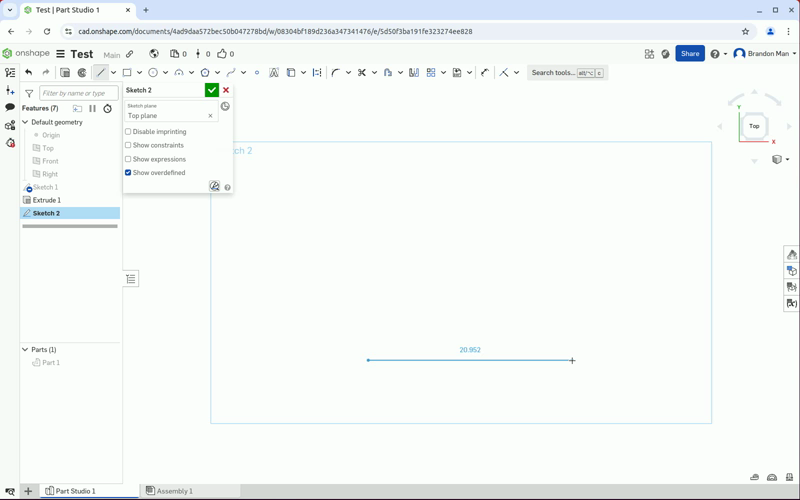
click(572, 360)
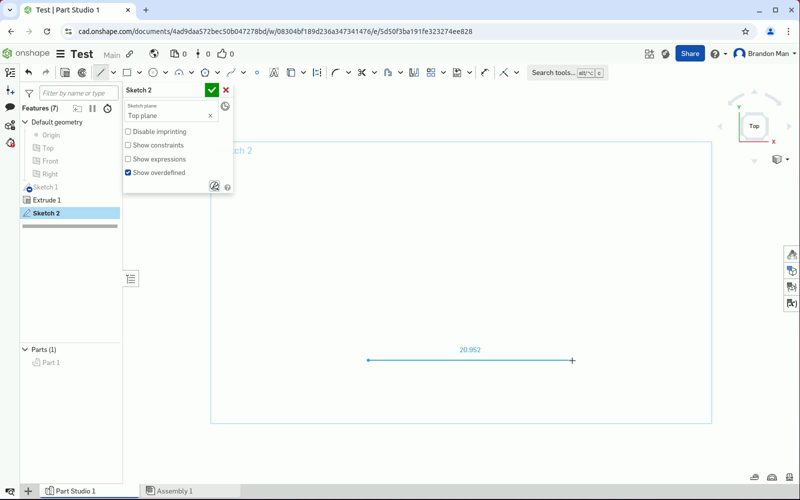
key_up(shift)
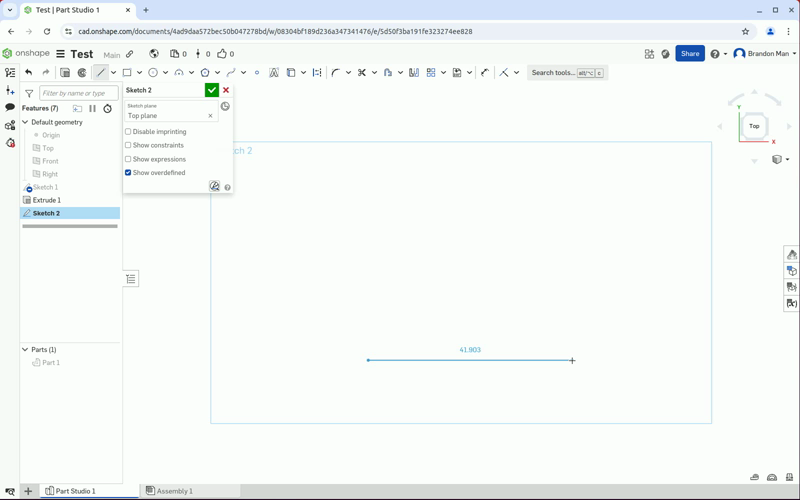
key_down(shift)
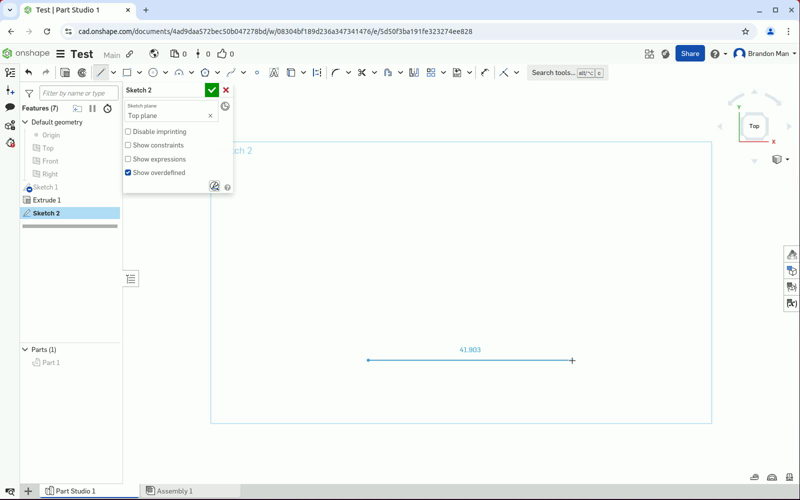
mouse_move(589, 360)
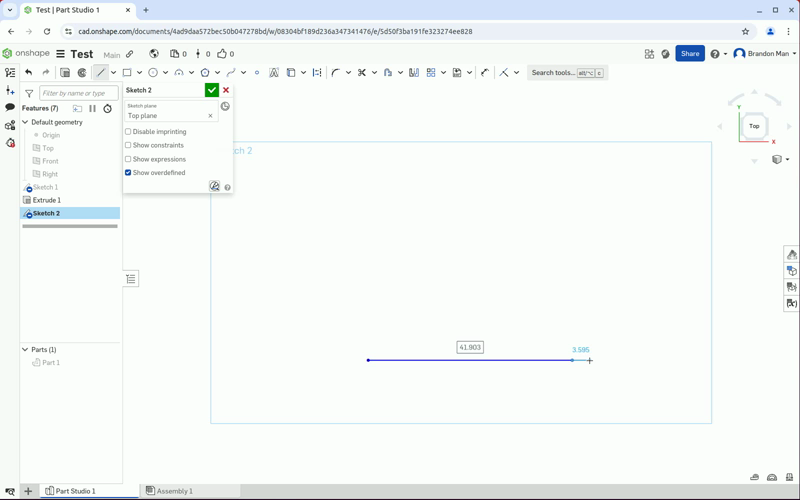
mouse_move(572, 328)
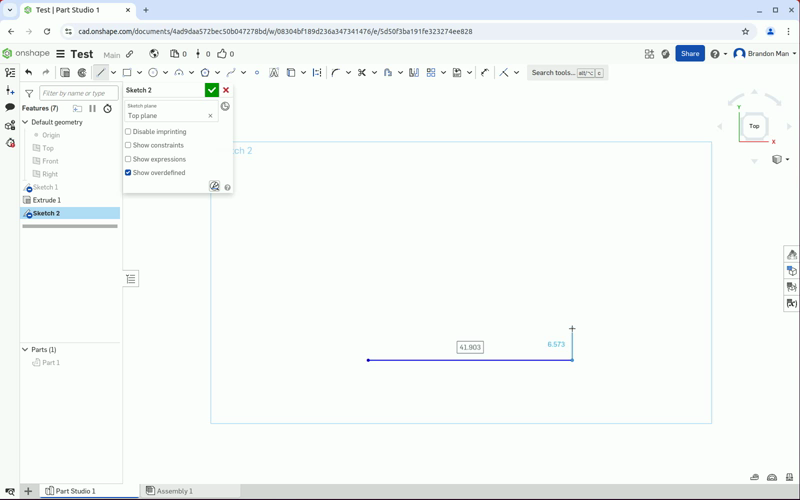
click(572, 328)
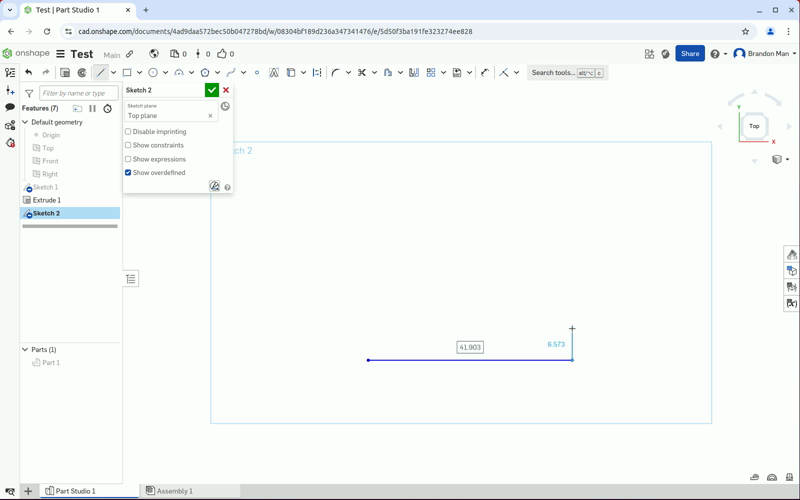
key_up(shift)
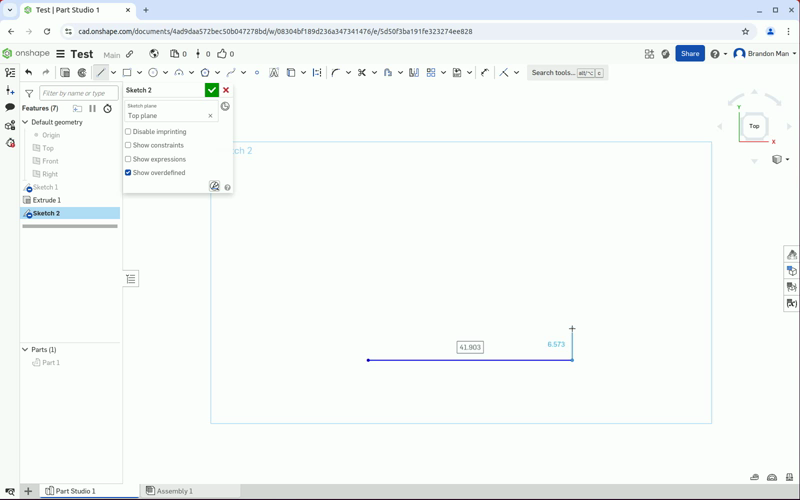
key_down(shift)
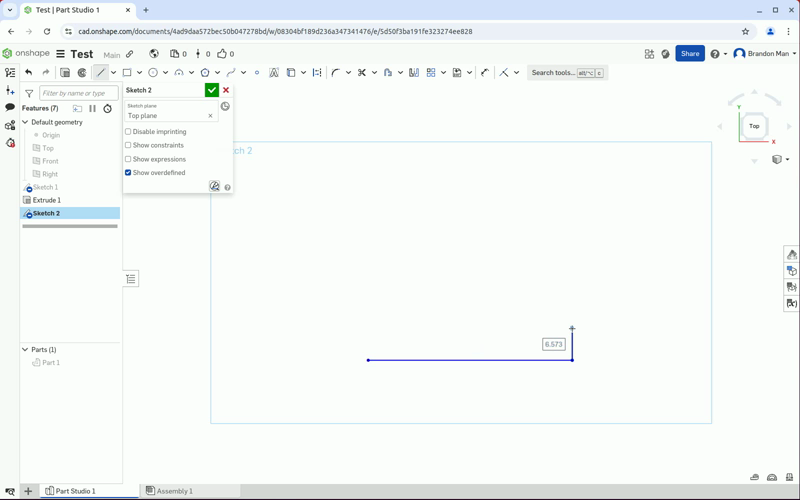
mouse_move(368, 328)
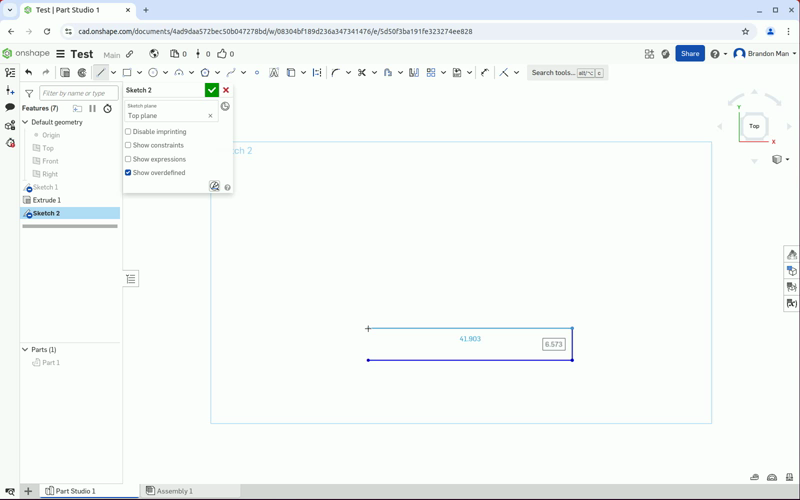
click(368, 328)
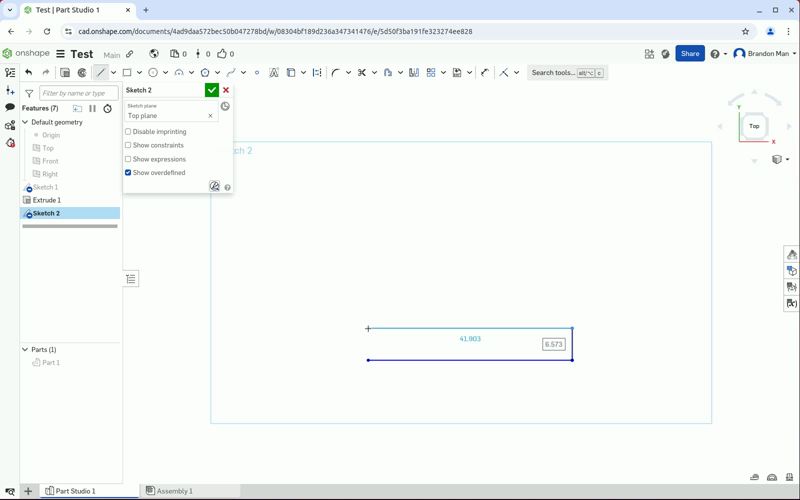
key_up(shift)
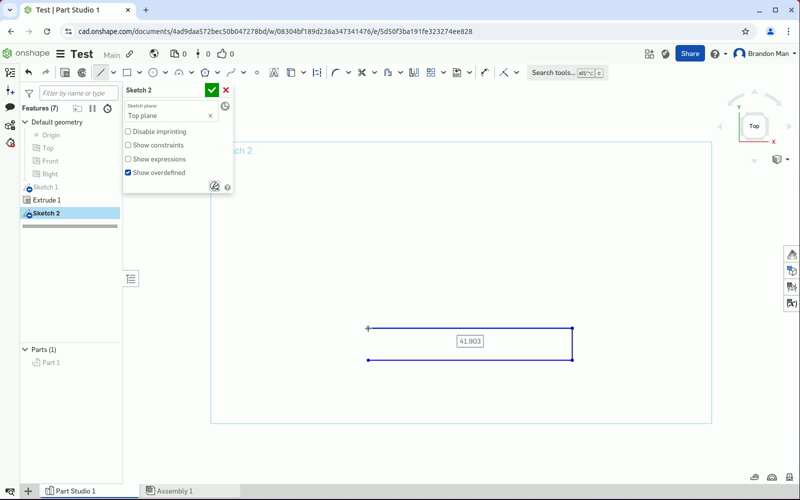
mouse_move(398, 328)
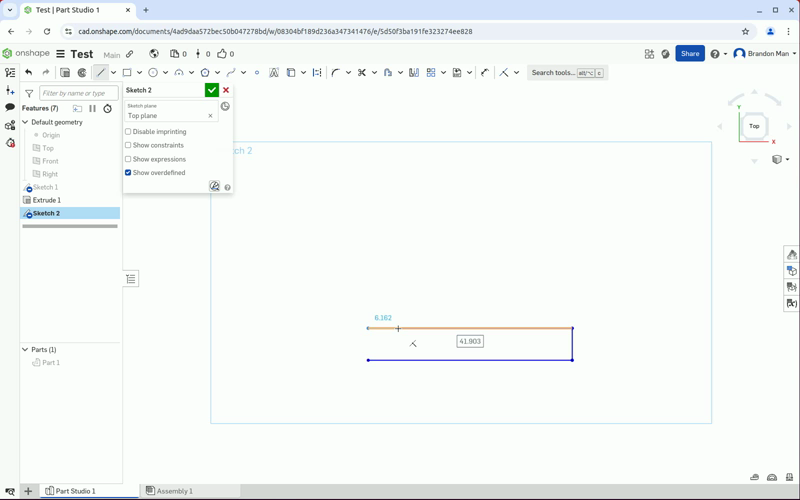
key_down(shift)
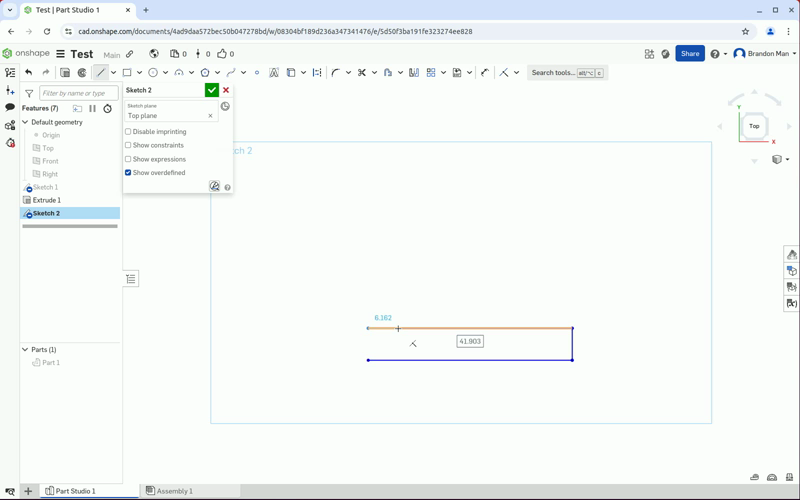
mouse_move(368, 360)
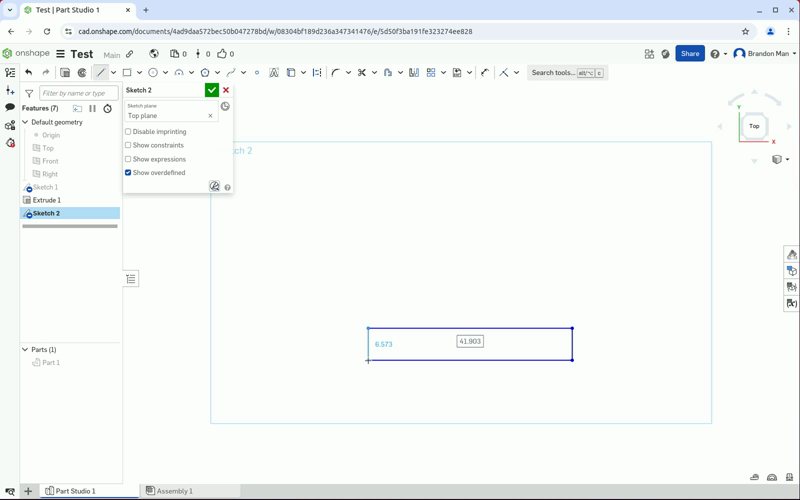
key_up(shift)
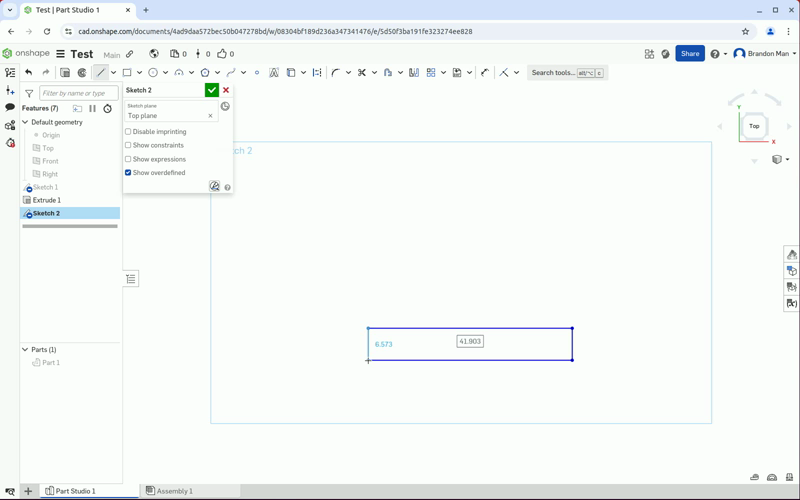
click(368, 360)
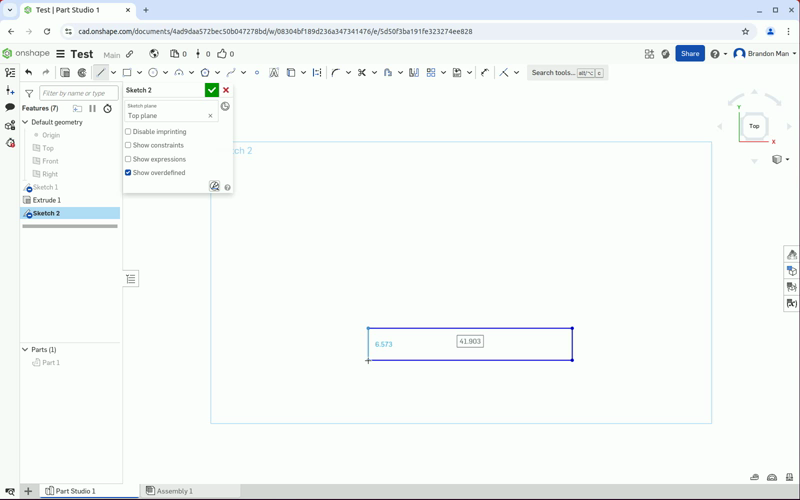
key(esc)
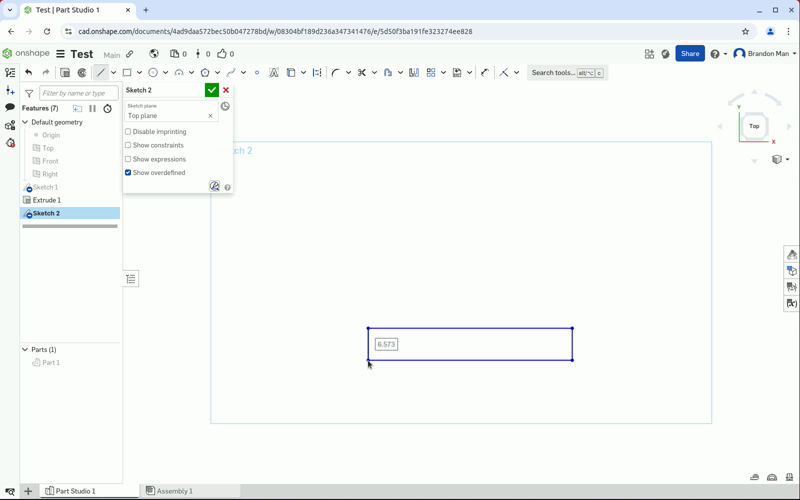
mouse_move(450, 353)
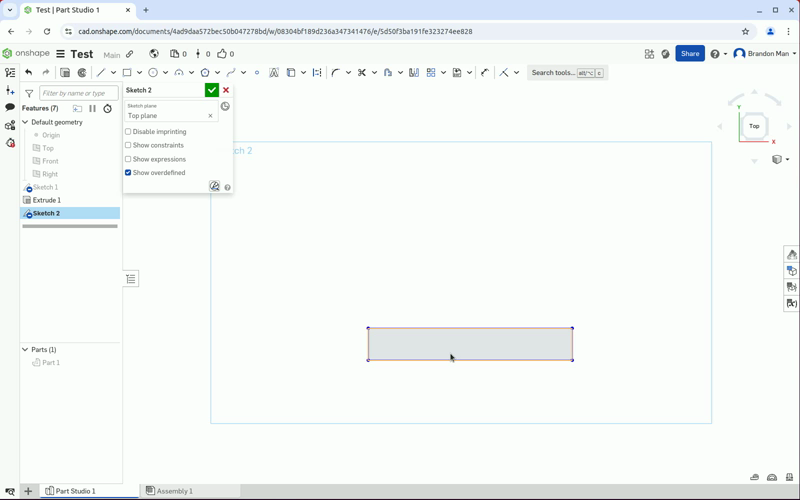
click(450, 353)
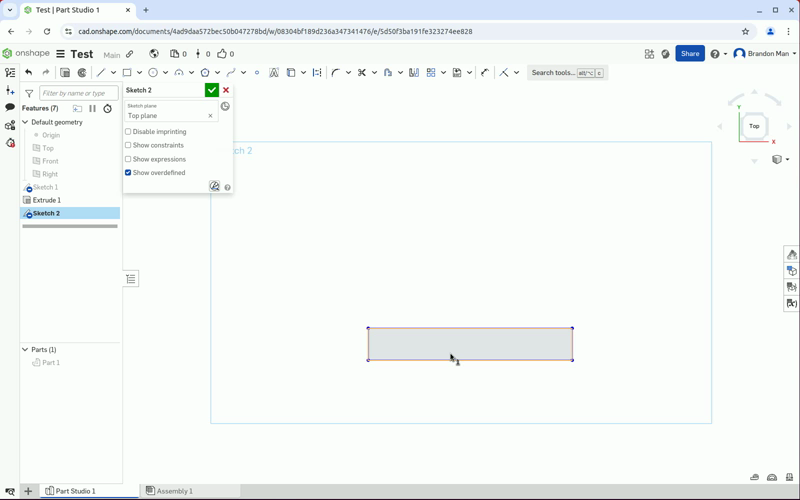
mouse_move(73, 352)
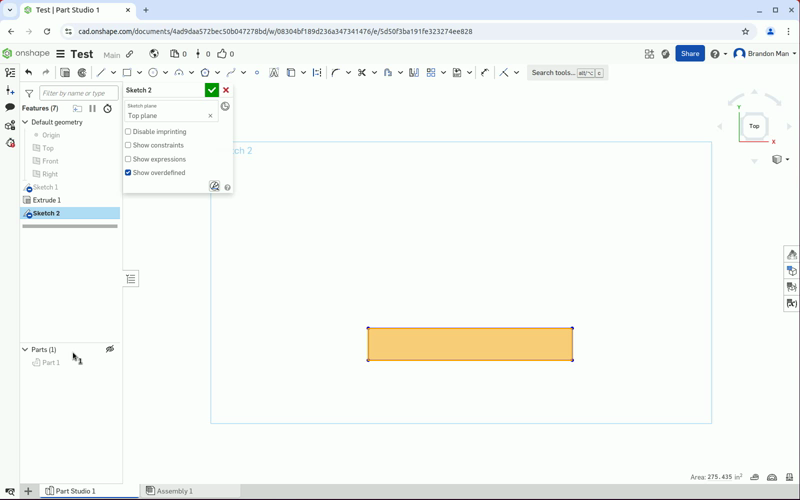
key(shift+y)
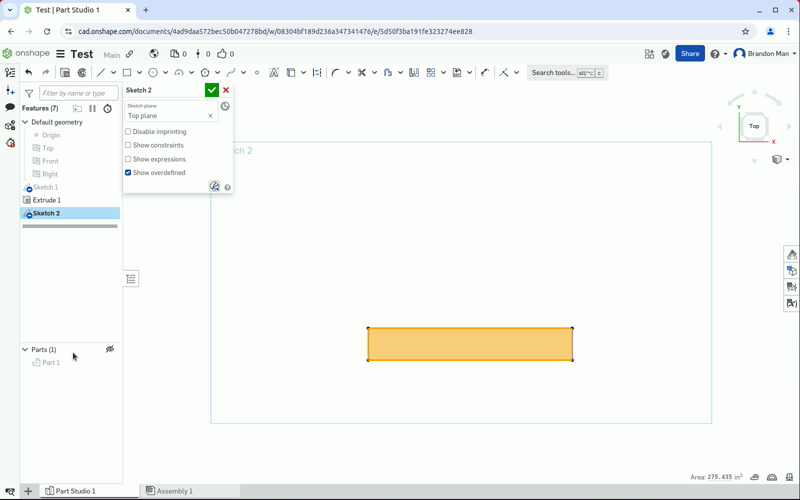
key(shift+e)
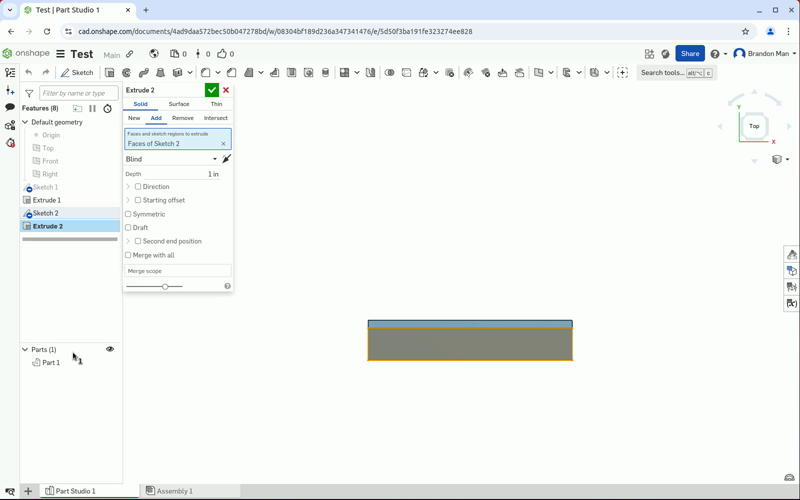
mouse_move(143, 106)
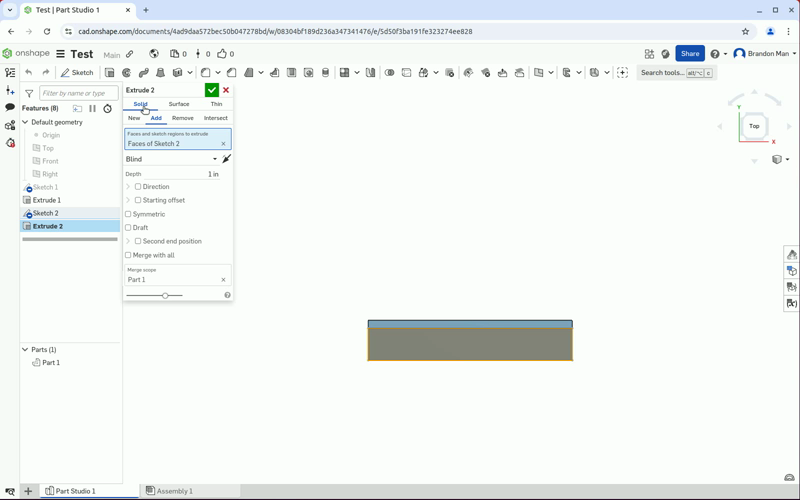
click(143, 106)
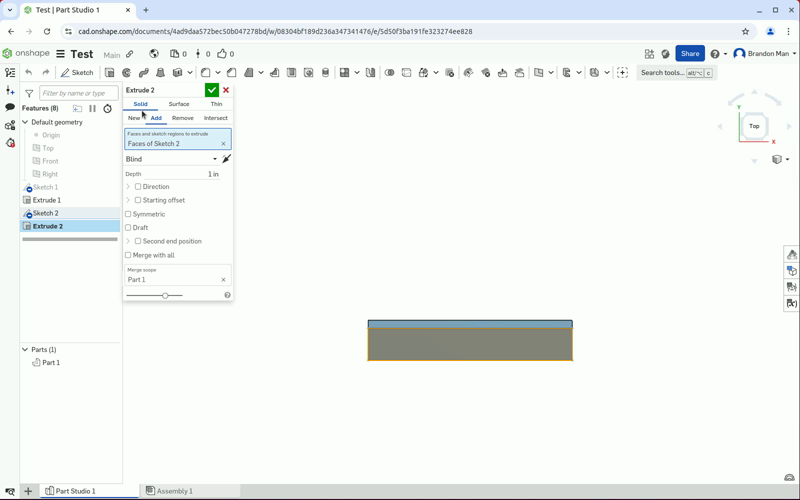
mouse_move(137, 120)
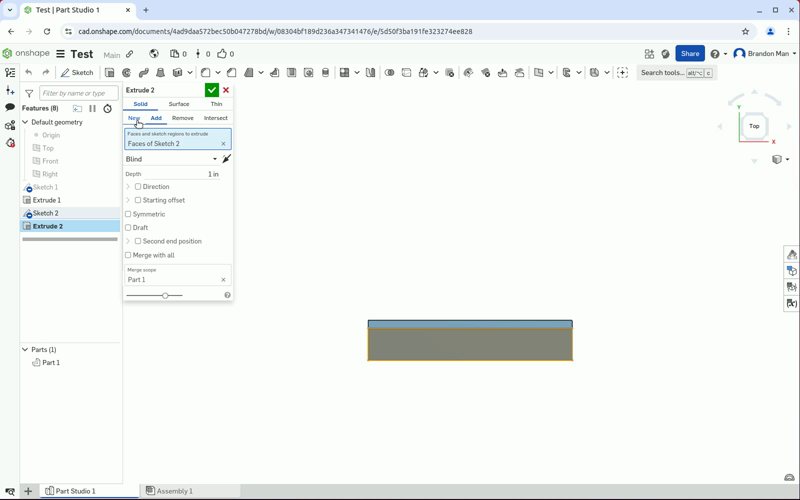
click(137, 120)
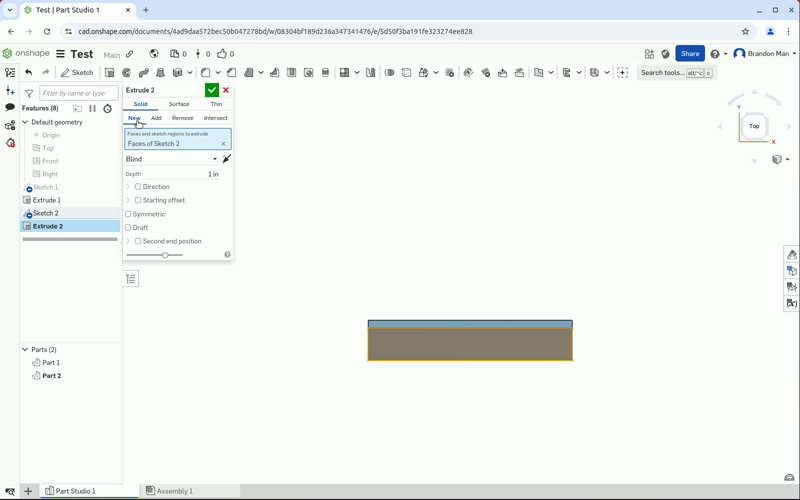
key(tab, 4)
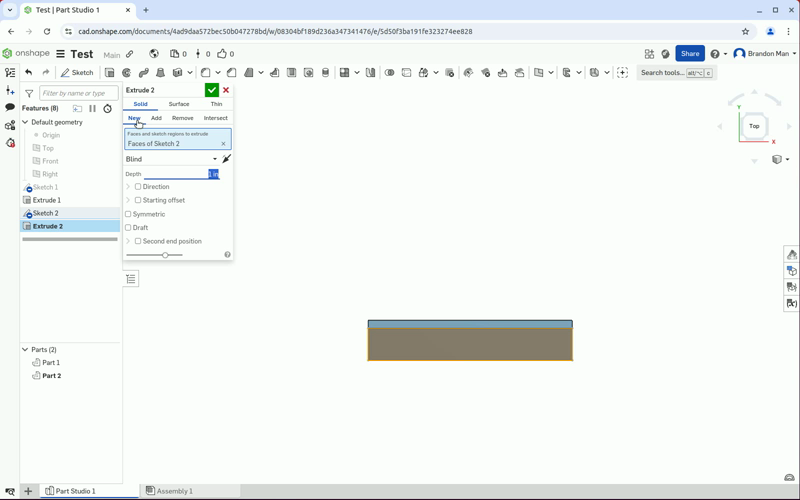
text(-1.926)
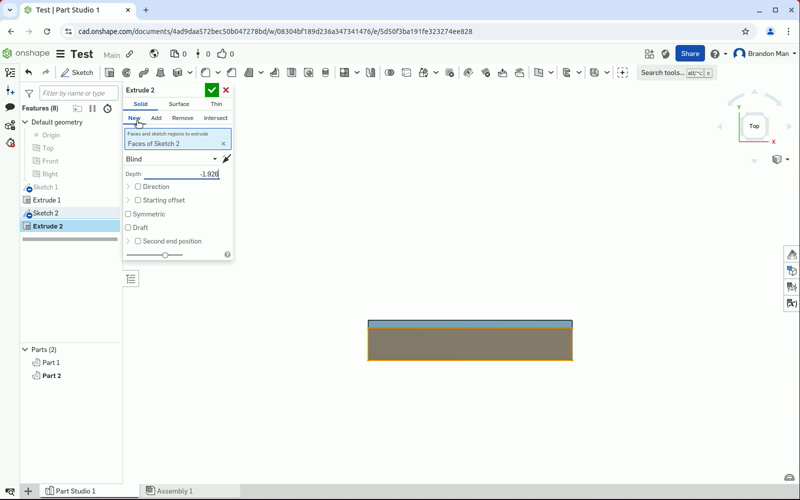
key(enter)
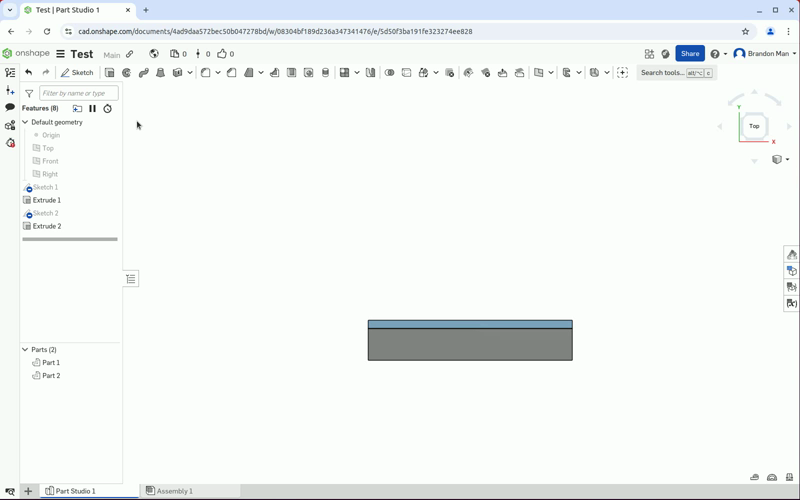
key(shift+h)
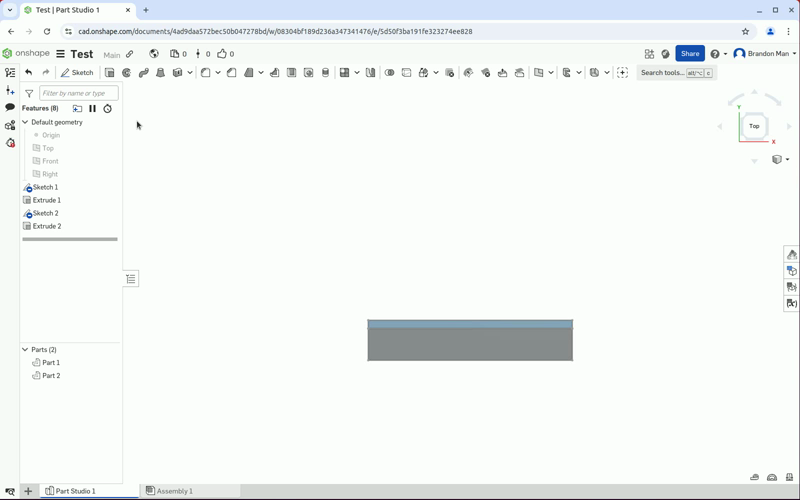
key(shift+h)
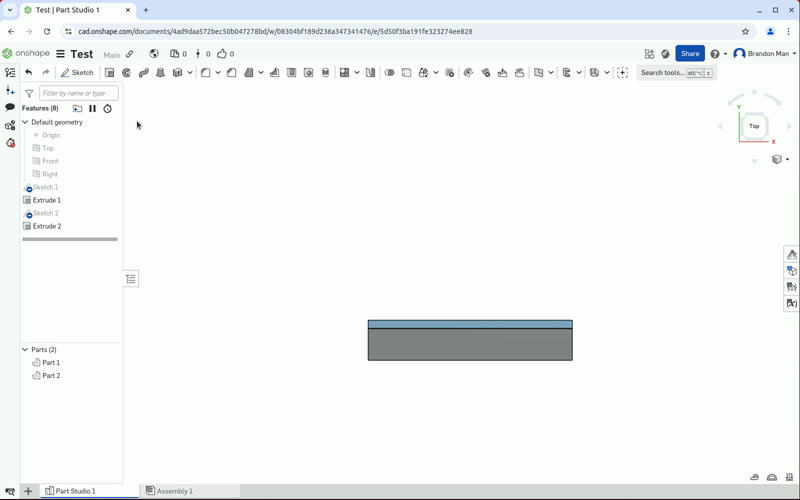
mouse_move(73, 189)
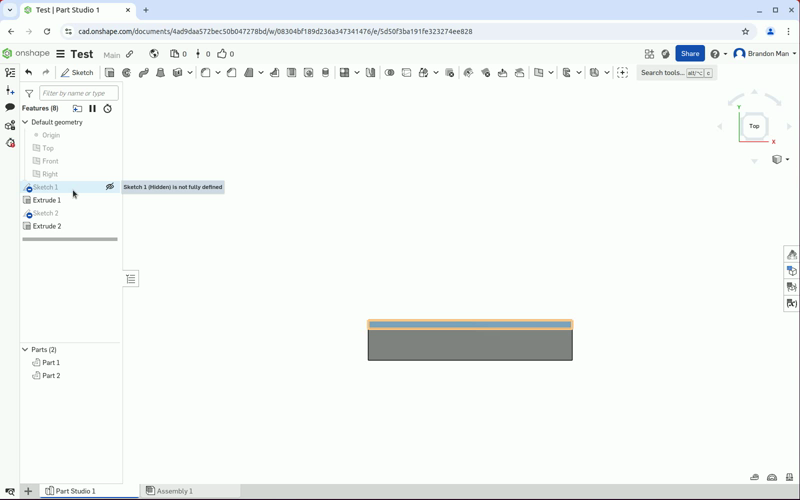
click(73, 189)
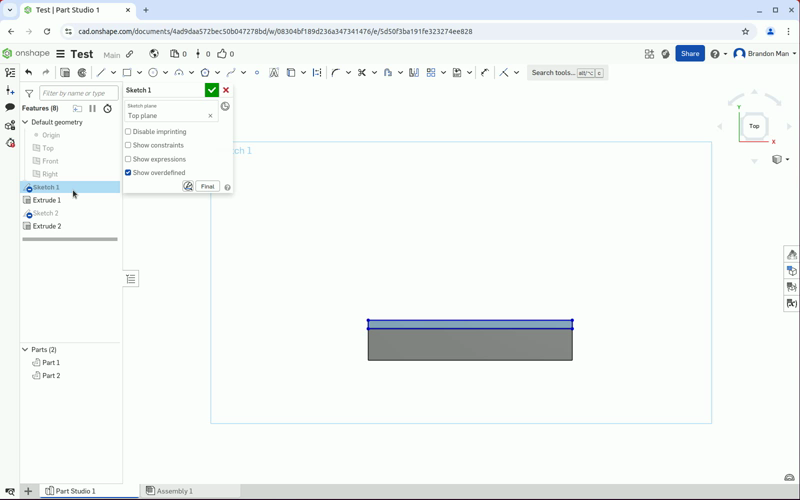
mouse_move(229, 92)
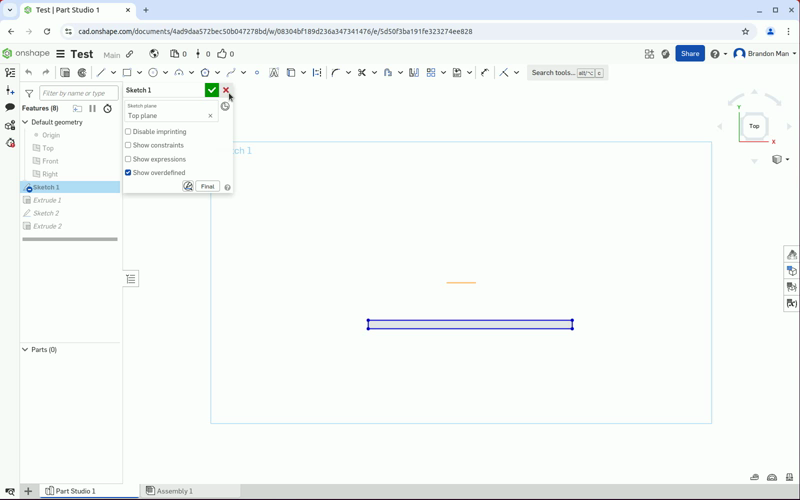
click(229, 92)
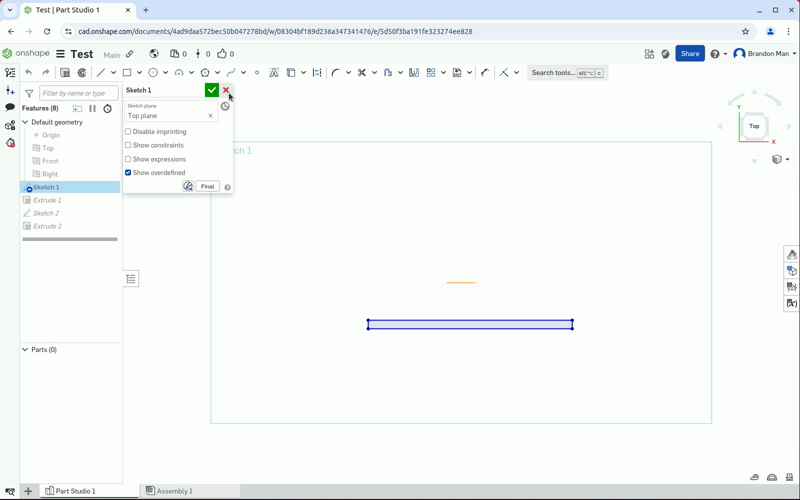
key(shift+s)
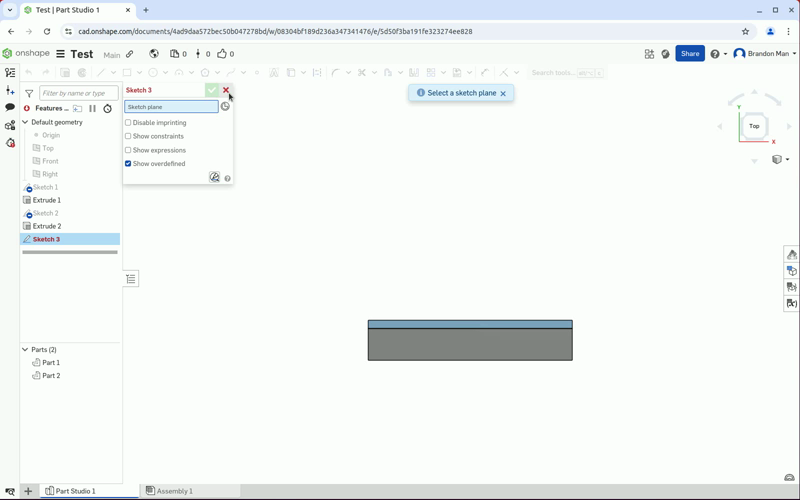
mouse_move(73, 150)
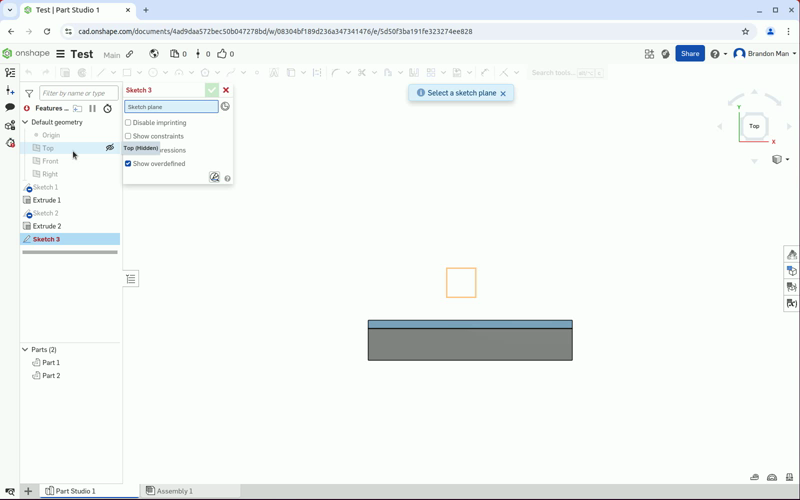
click(73, 150)
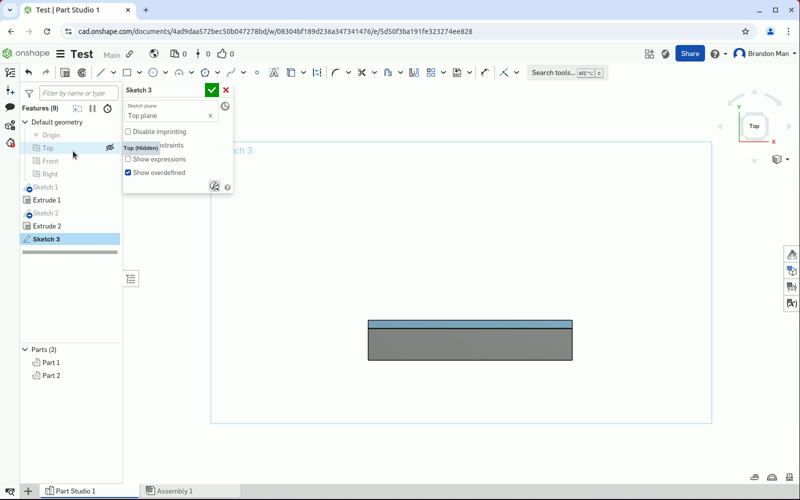
mouse_move(73, 352)
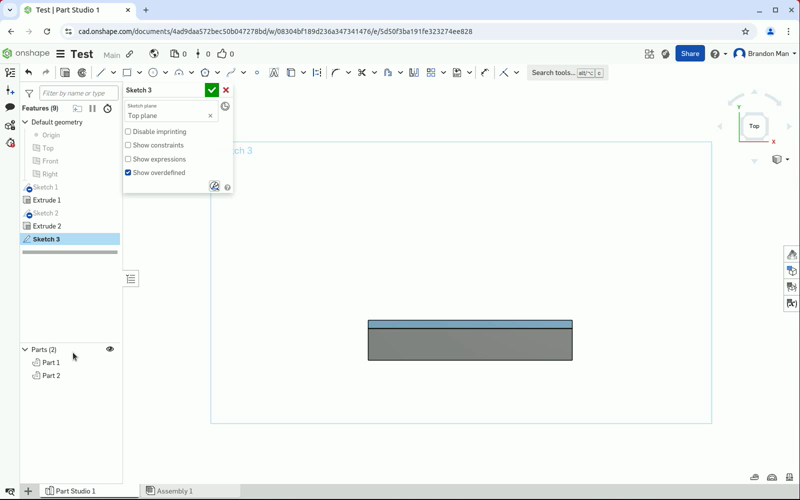
key(y)
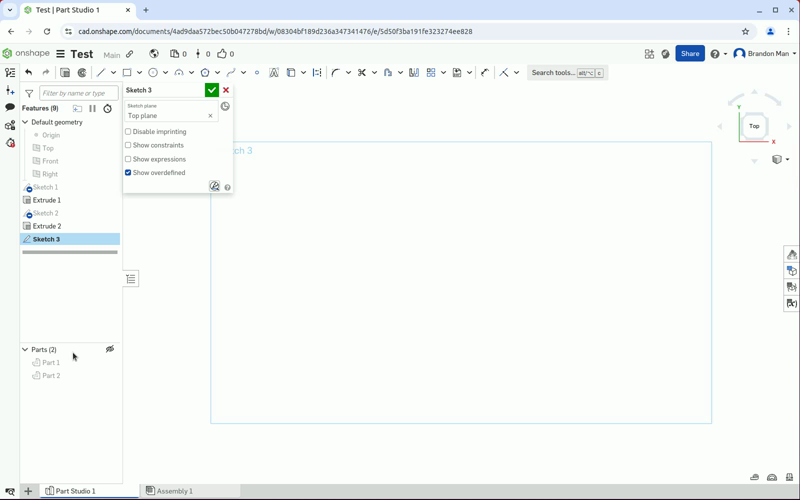
key(l)
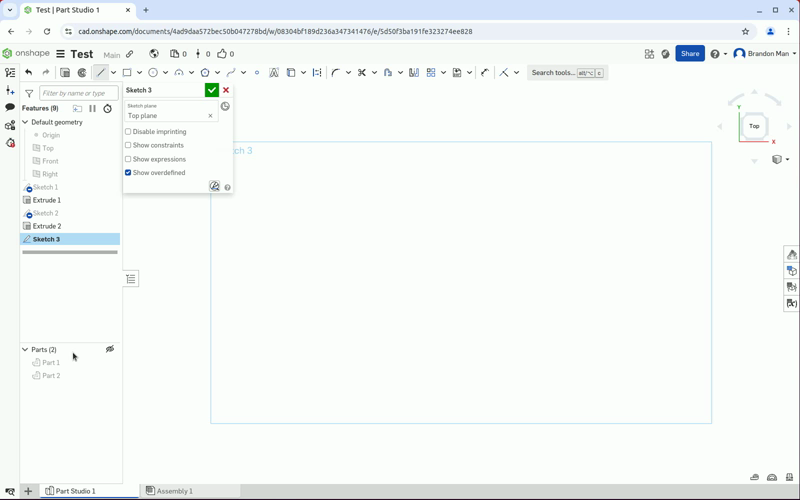
key_down(shift)
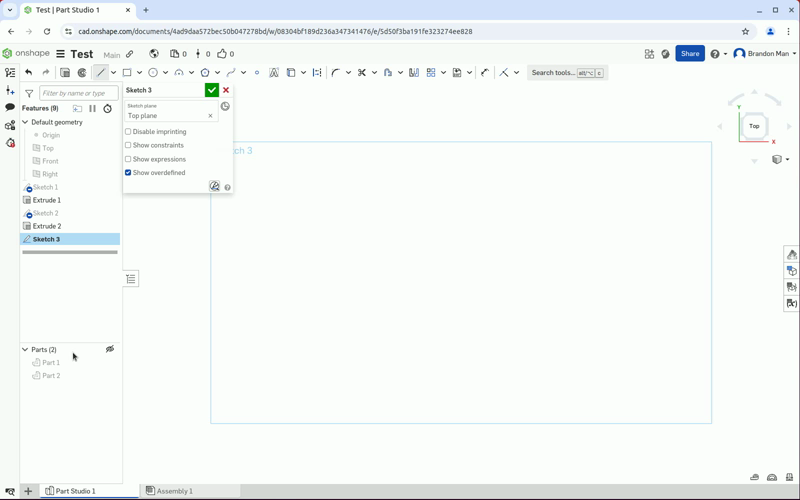
mouse_move(368, 360)
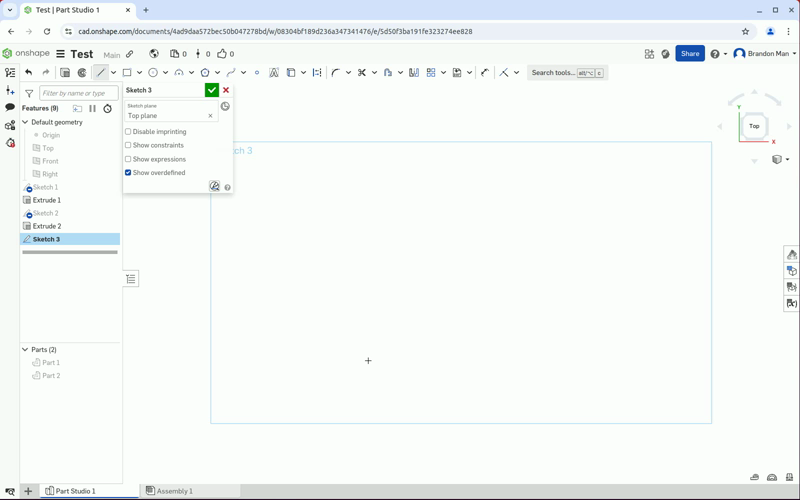
click(368, 360)
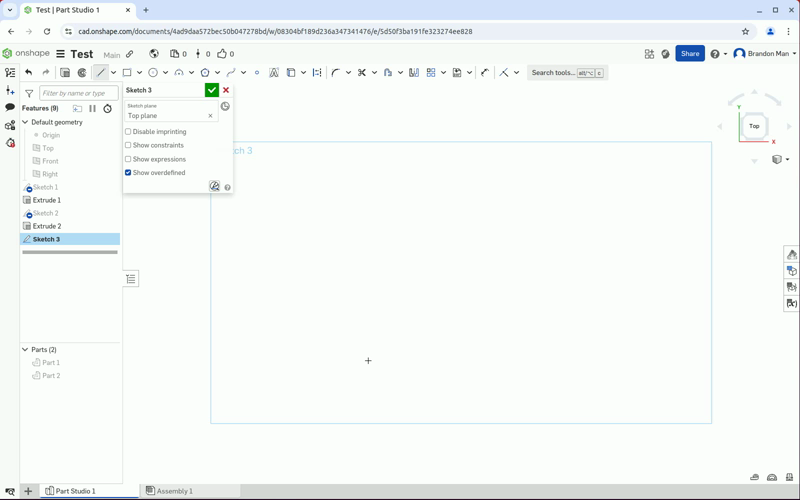
key_up(shift)
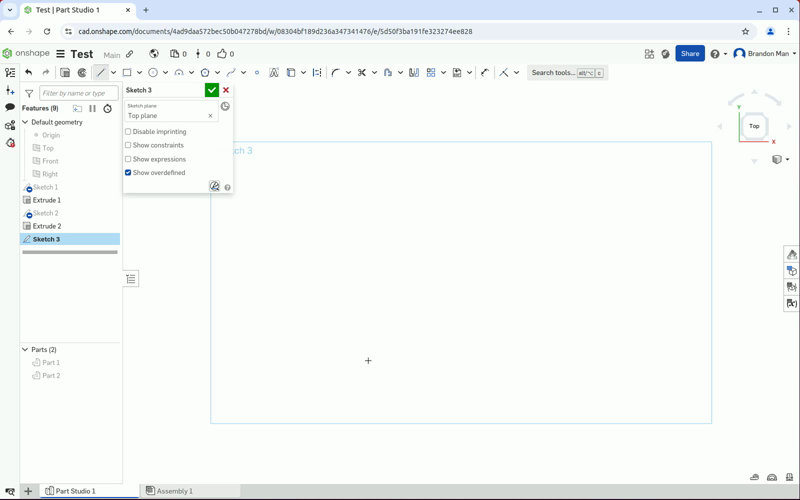
key_down(shift)
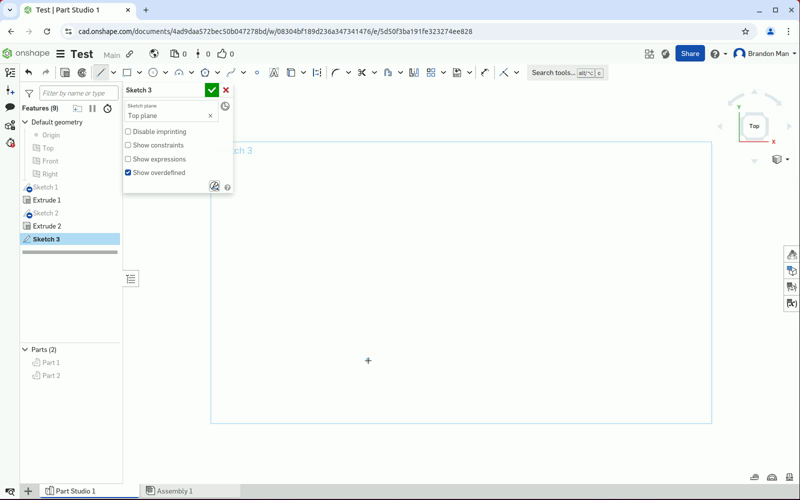
mouse_move(572, 360)
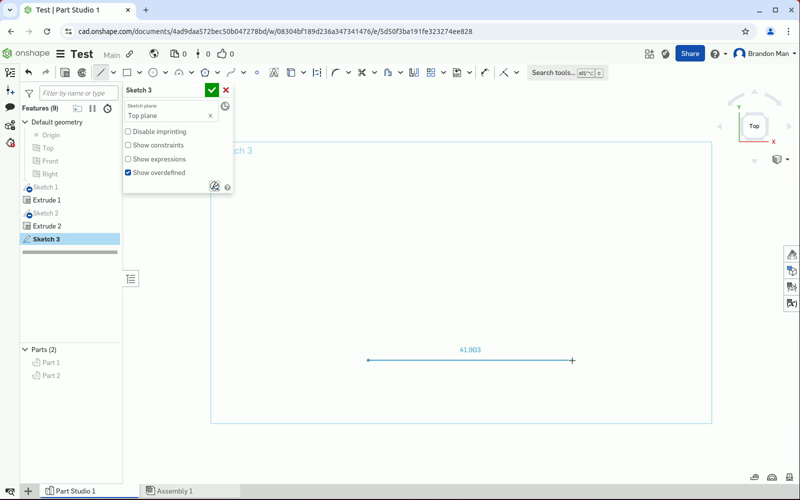
click(572, 360)
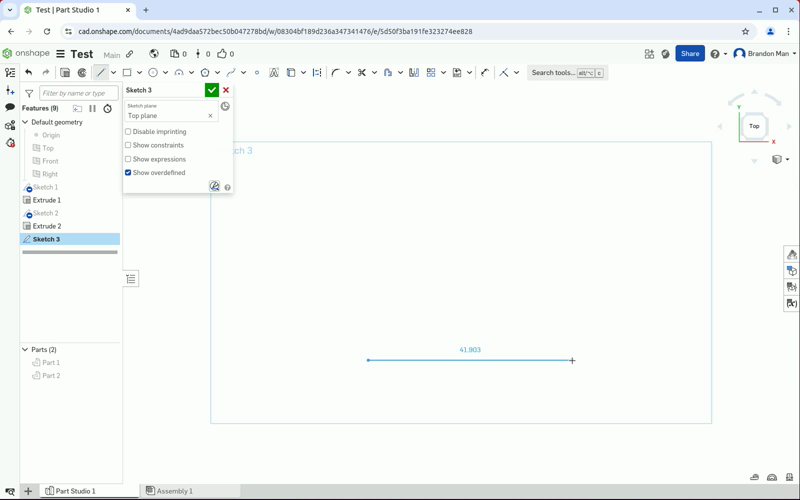
key_up(shift)
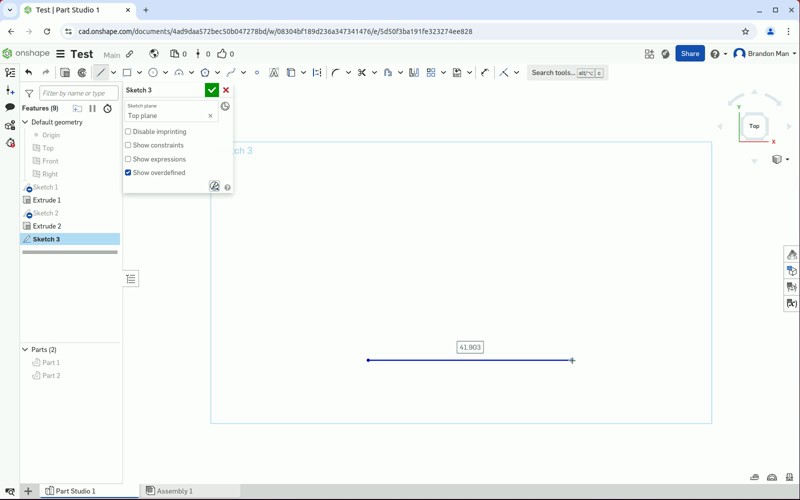
key_down(shift)
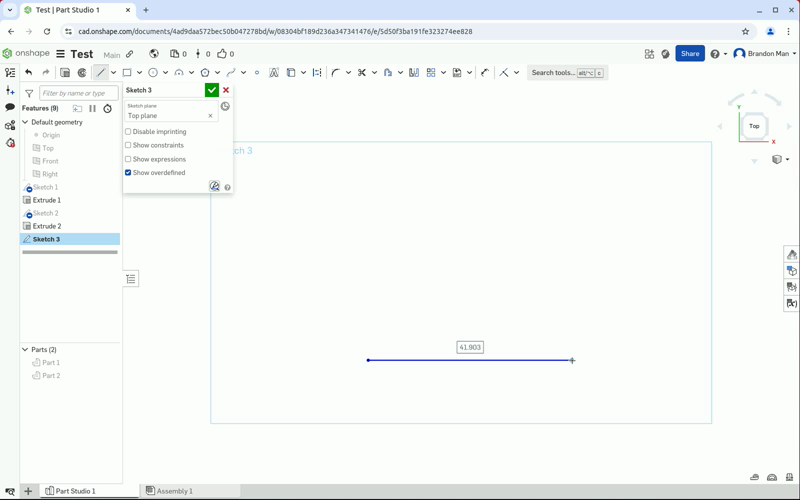
mouse_move(589, 360)
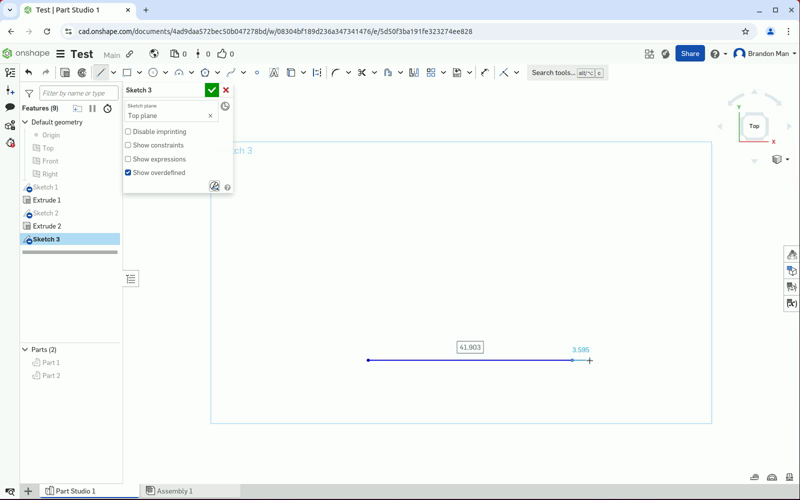
mouse_move(572, 328)
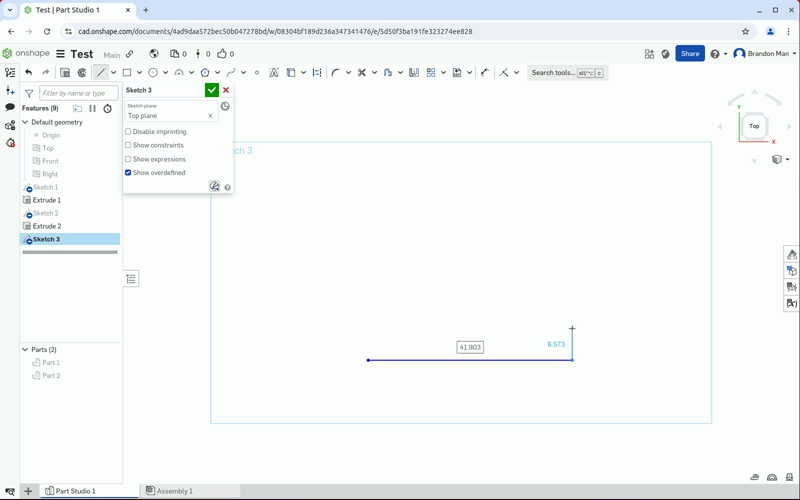
click(572, 328)
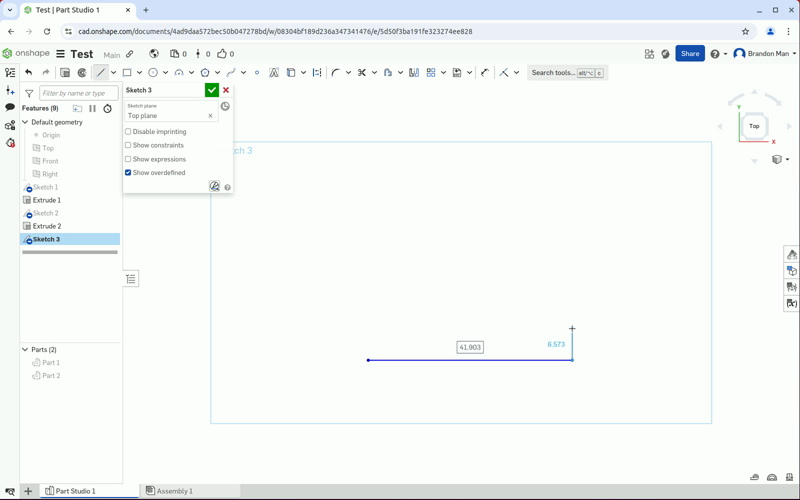
key_up(shift)
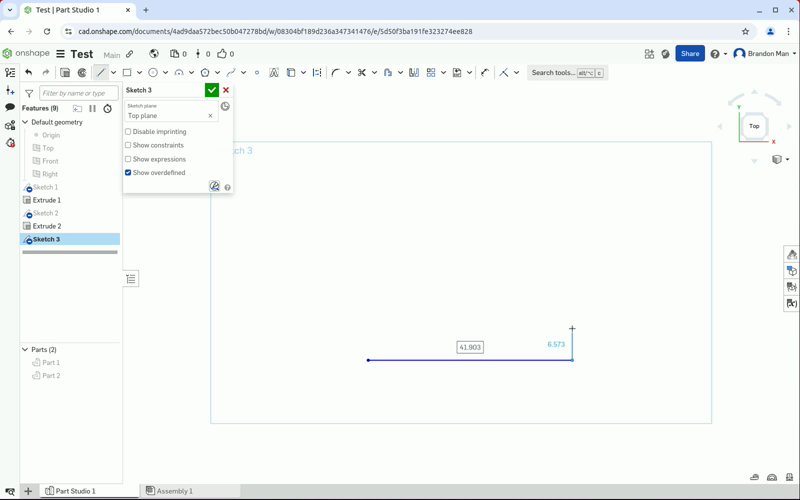
key_down(shift)
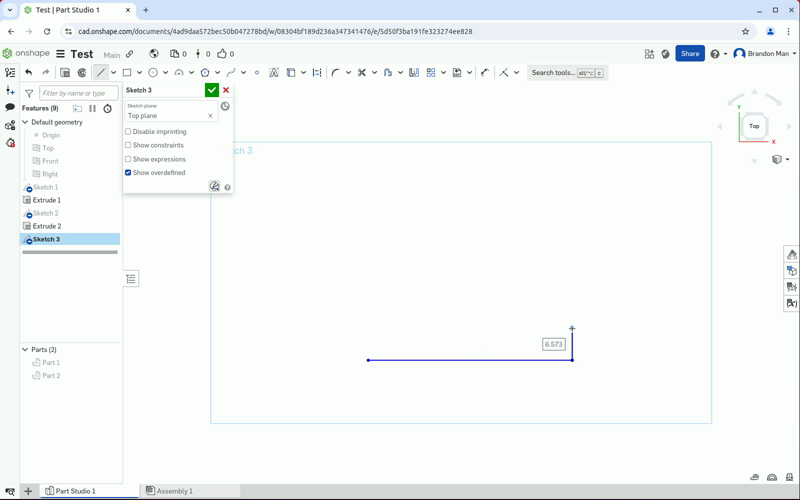
mouse_move(368, 328)
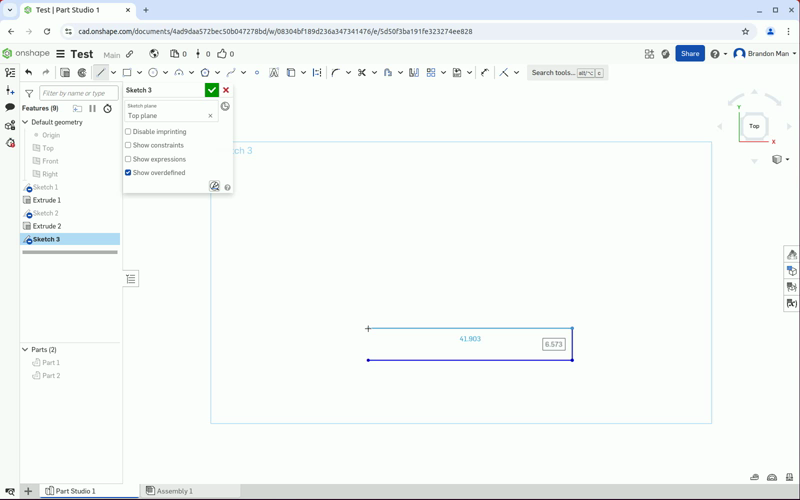
click(368, 328)
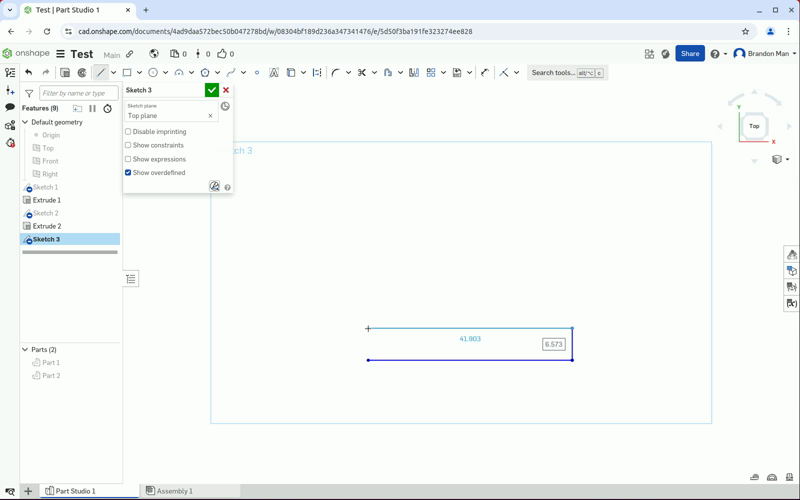
key_up(shift)
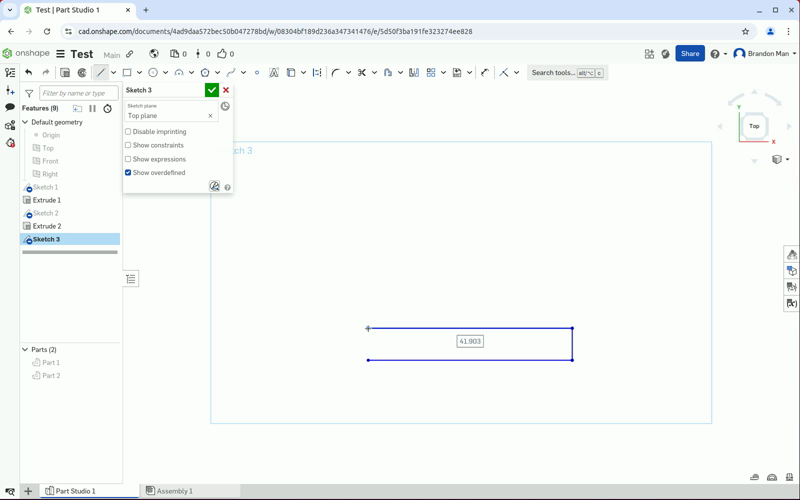
mouse_move(398, 328)
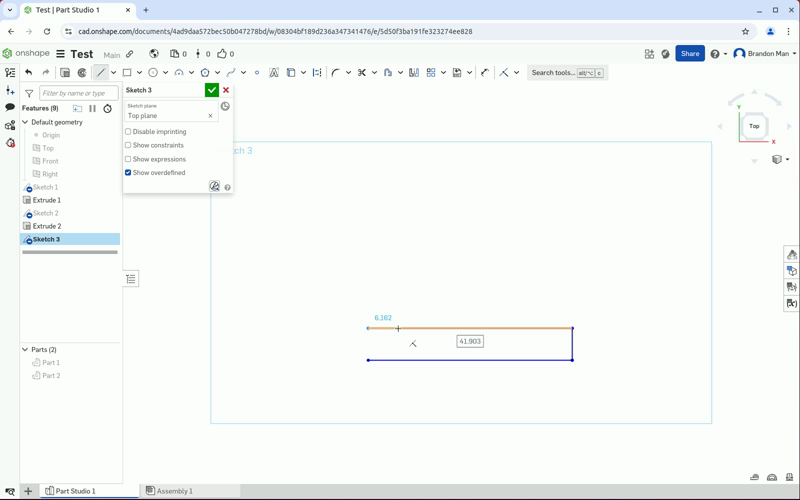
key_down(shift)
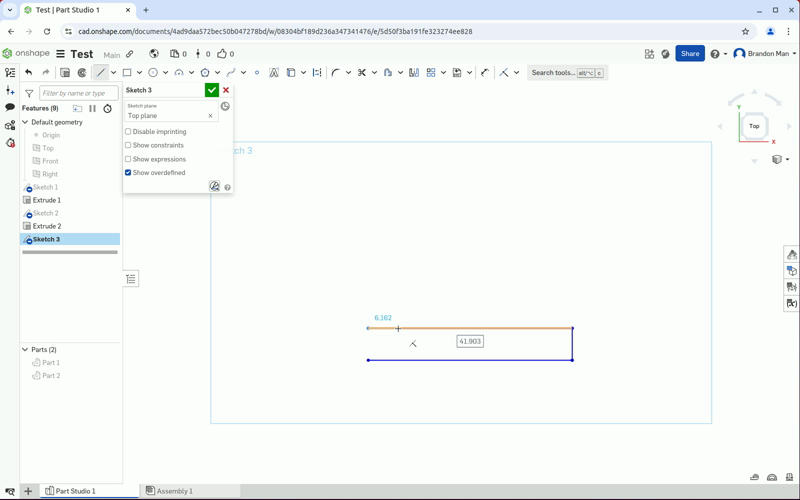
mouse_move(368, 360)
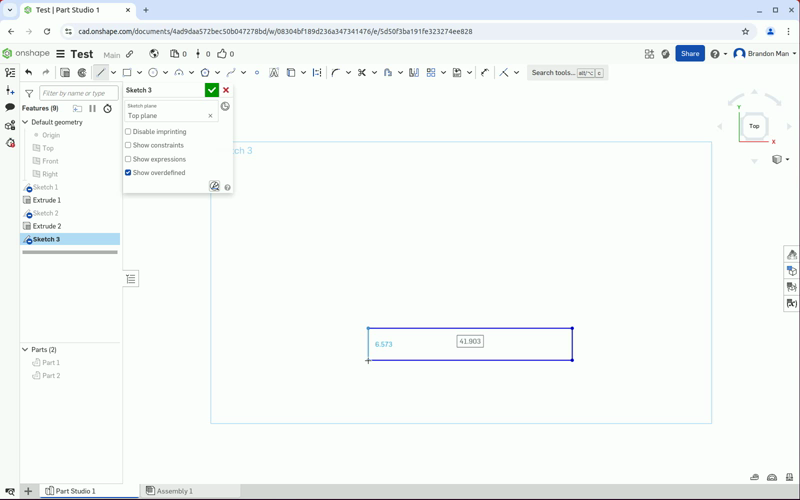
key_up(shift)
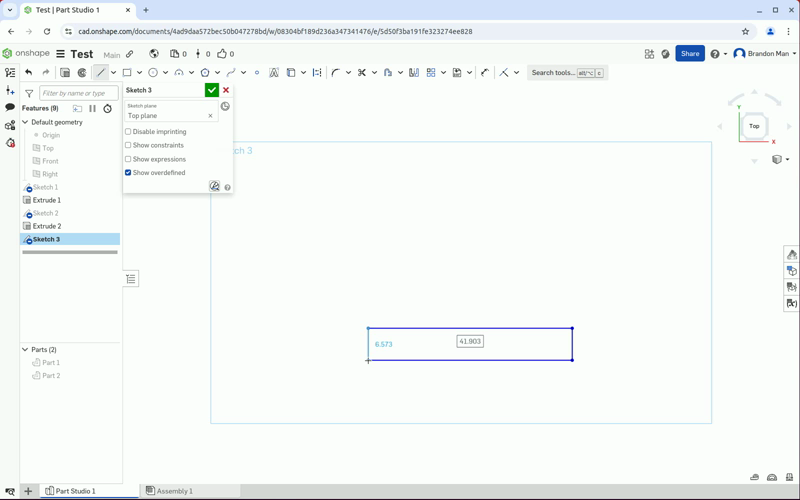
click(368, 360)
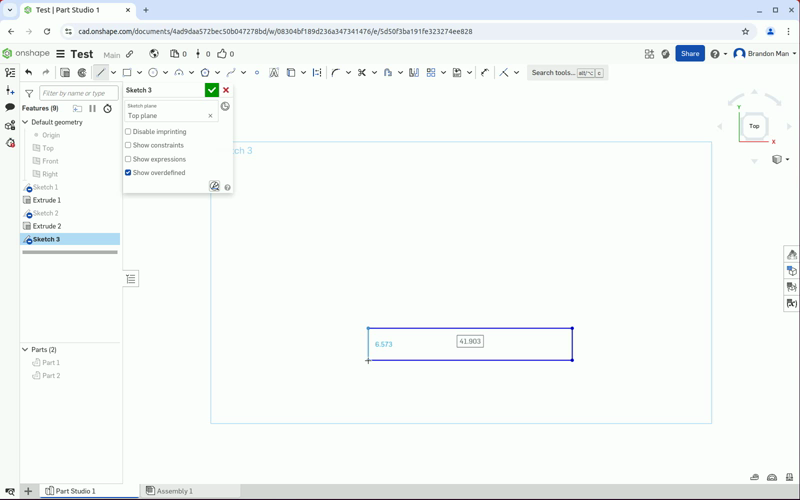
key(esc)
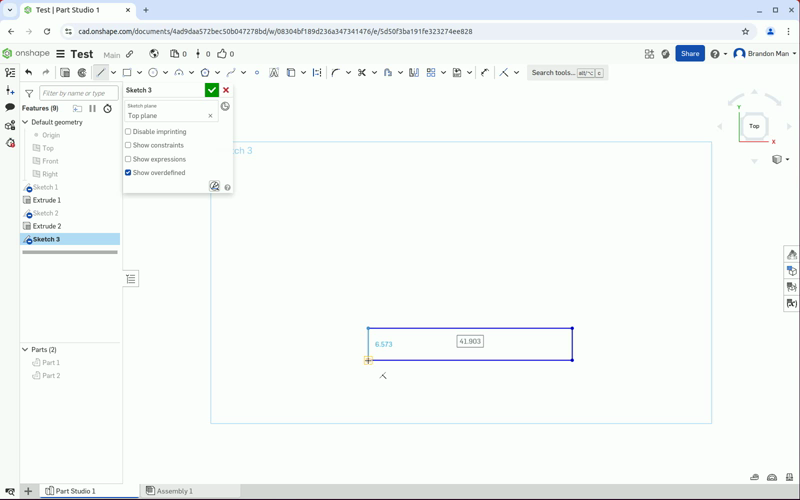
mouse_move(469, 339)
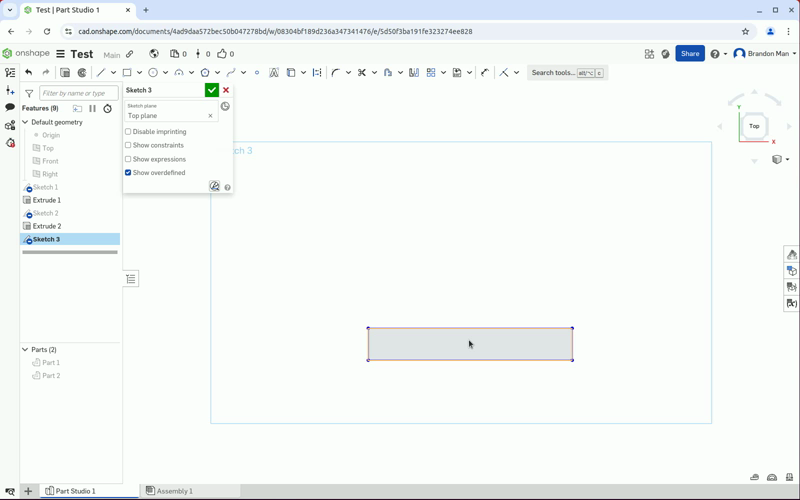
click(469, 339)
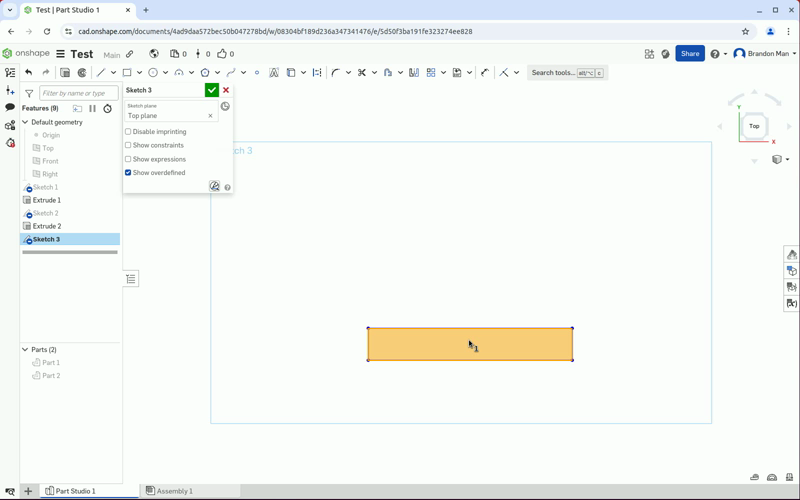
mouse_move(73, 352)
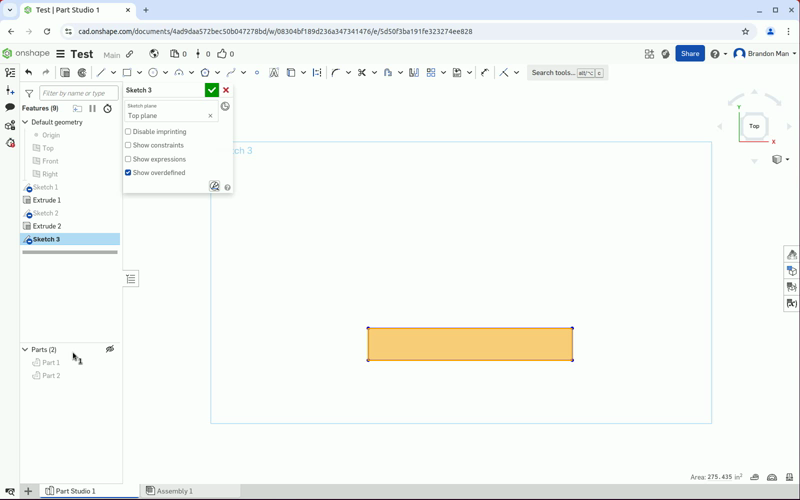
key(shift+y)
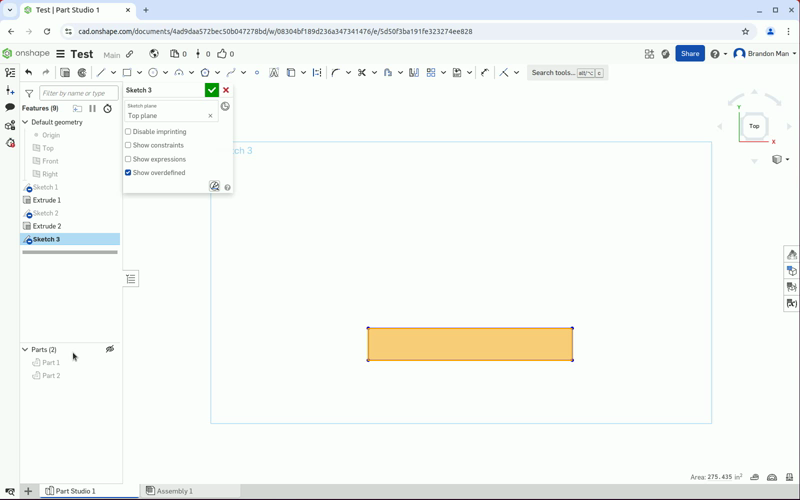
key(shift+e)
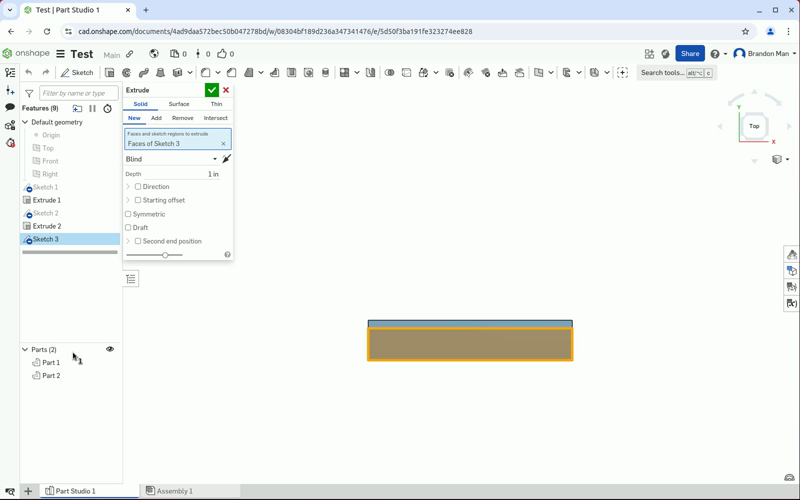
mouse_move(143, 106)
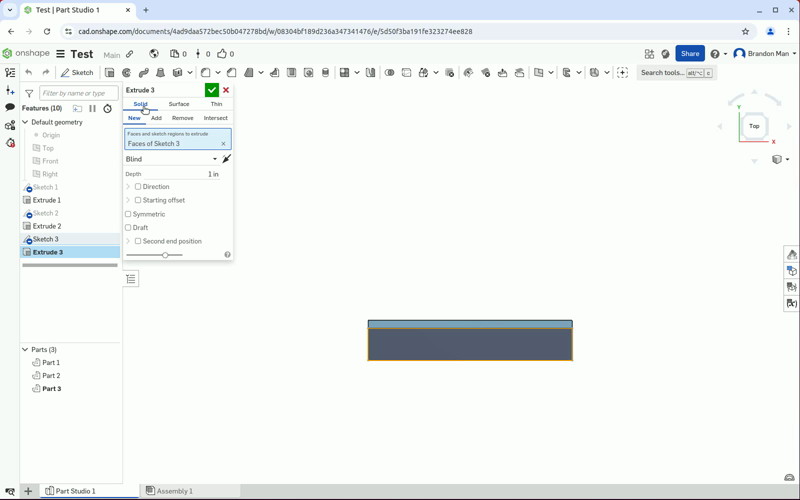
click(143, 106)
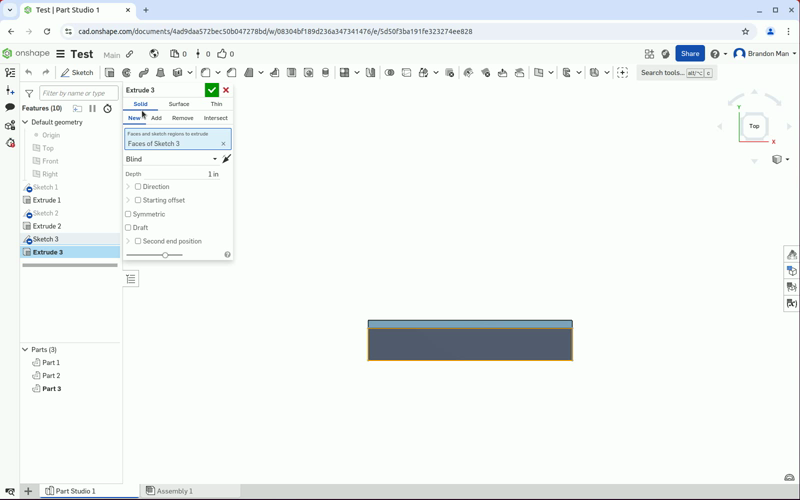
mouse_move(137, 120)
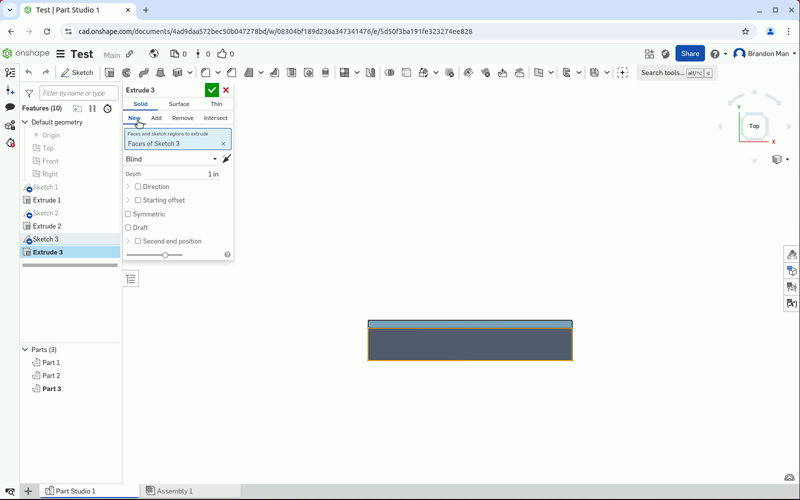
click(137, 120)
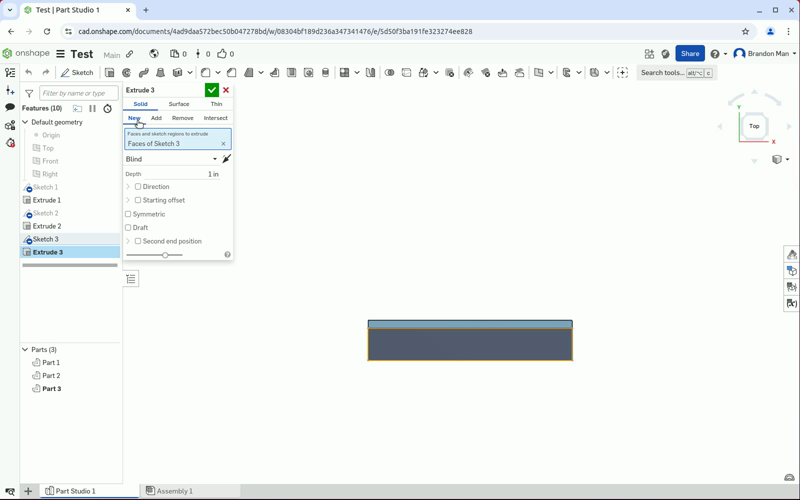
key(tab, 4)
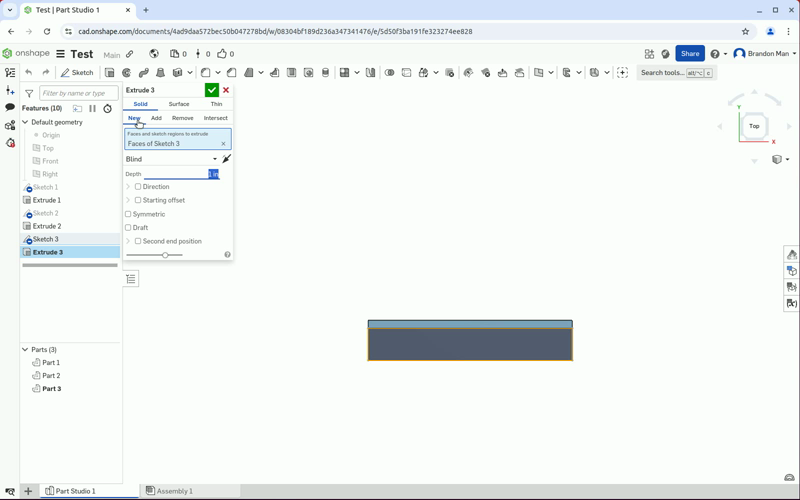
text(5.777)
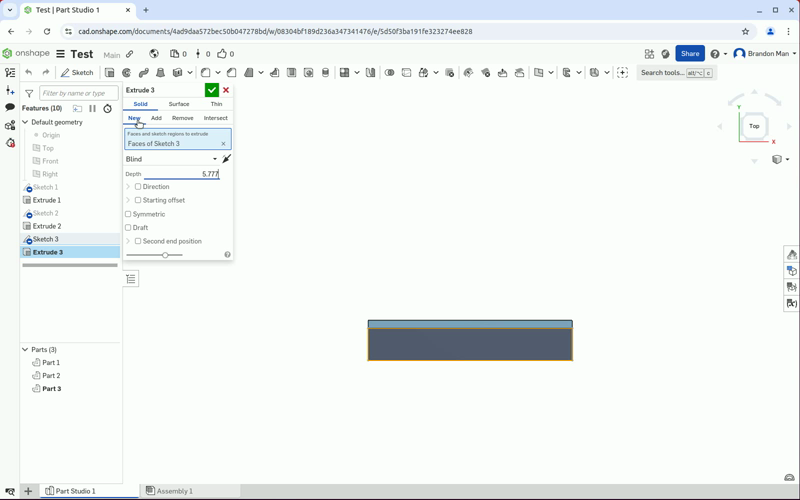
key(enter)
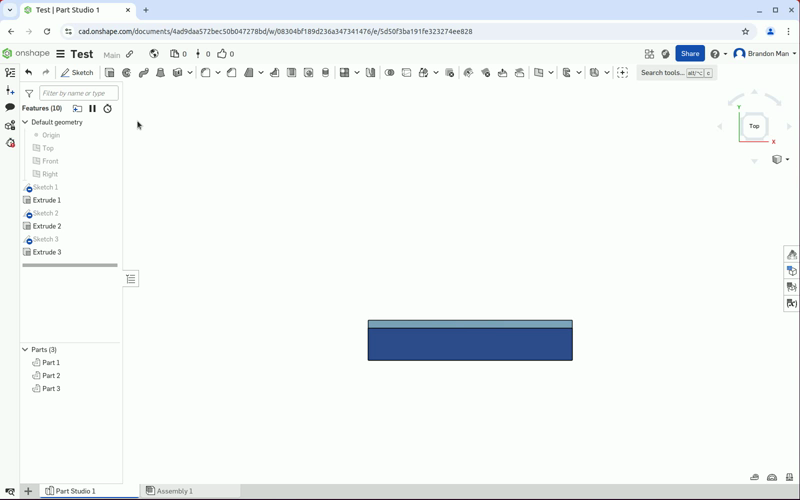
key(shift+h)
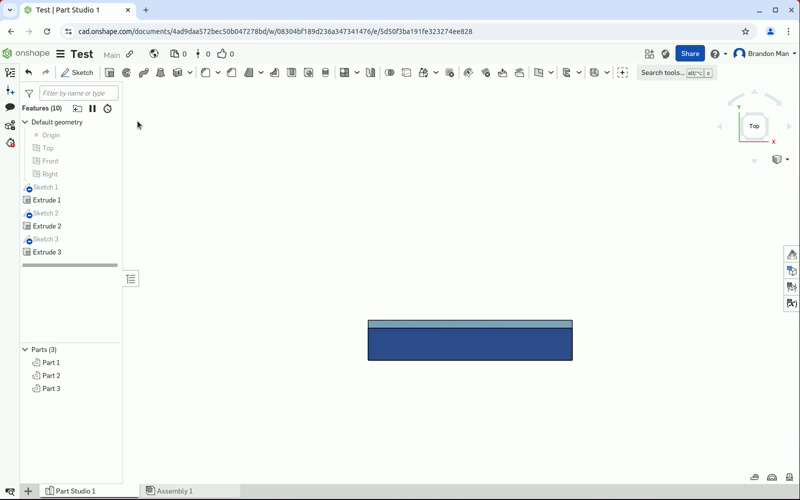
key(shift+h)
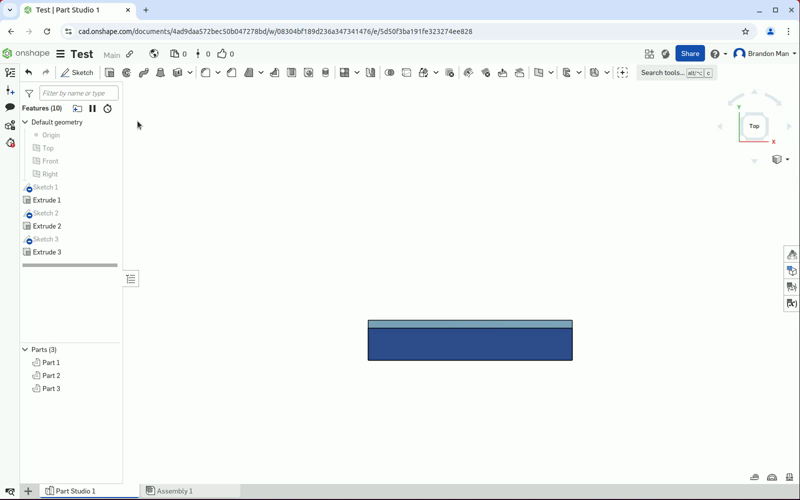
mouse_move(73, 189)
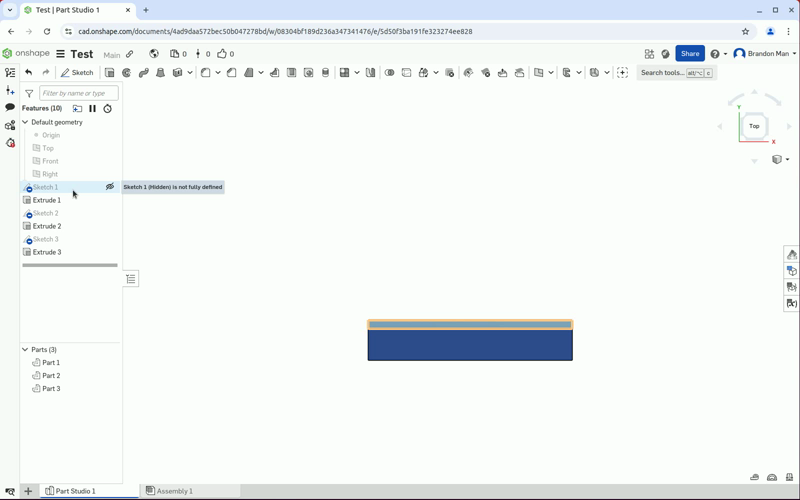
click(73, 189)
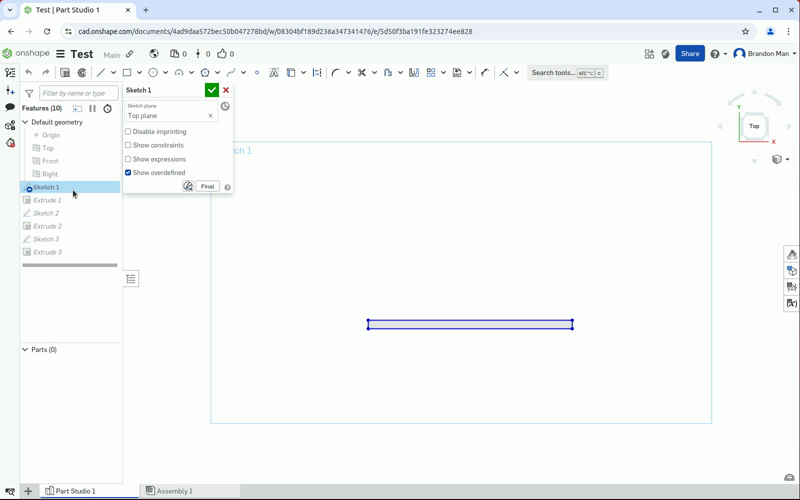
mouse_move(229, 92)
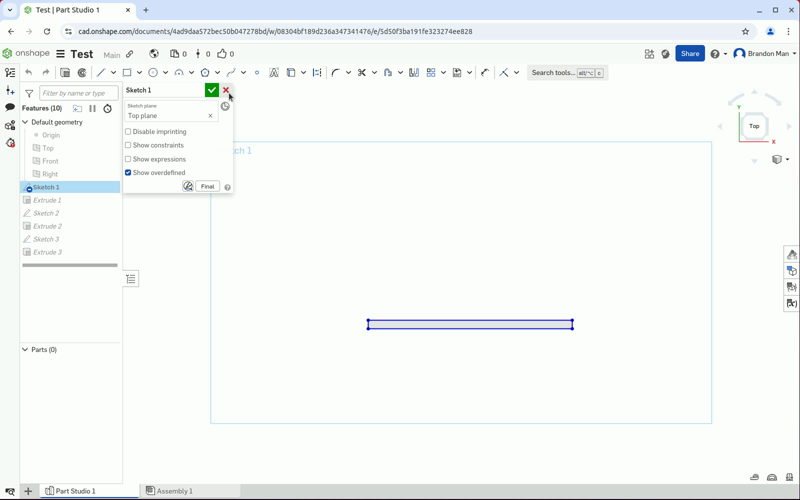
click(229, 92)
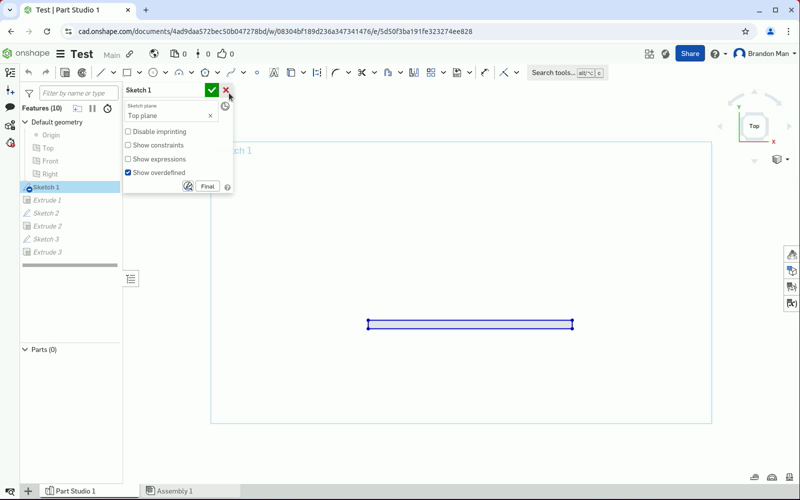
key(shift+s)
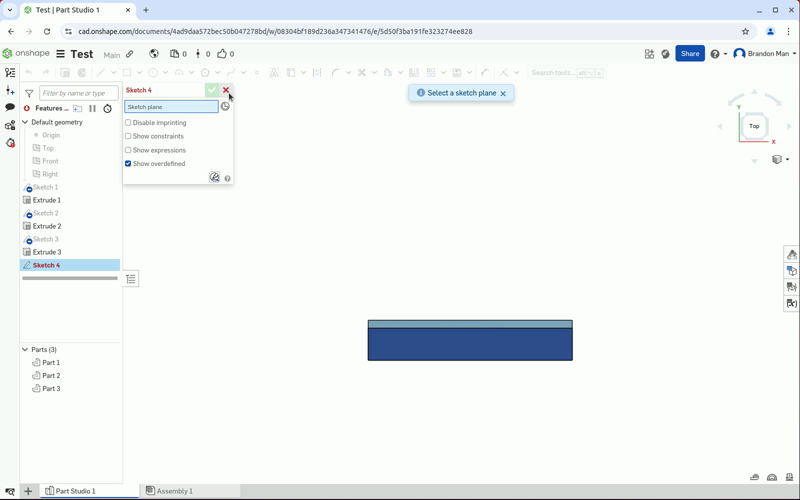
mouse_move(73, 150)
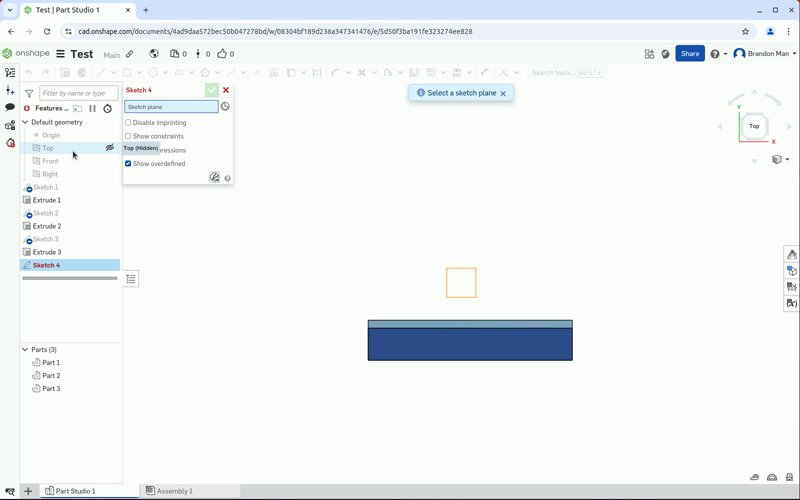
click(73, 150)
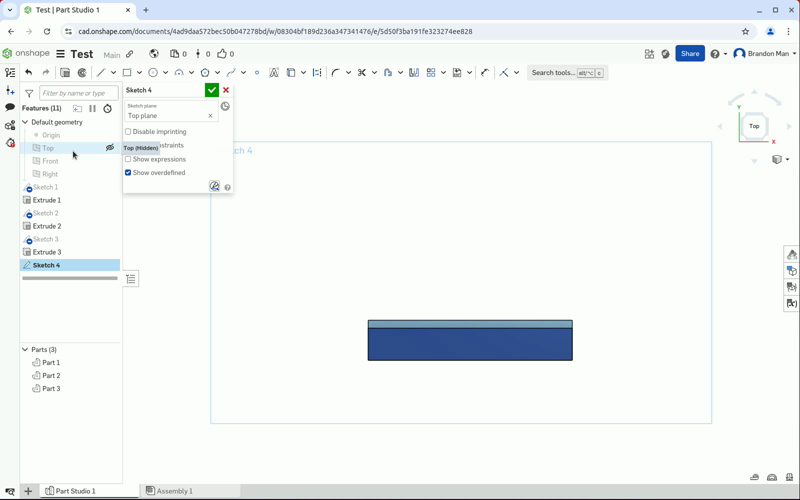
mouse_move(73, 352)
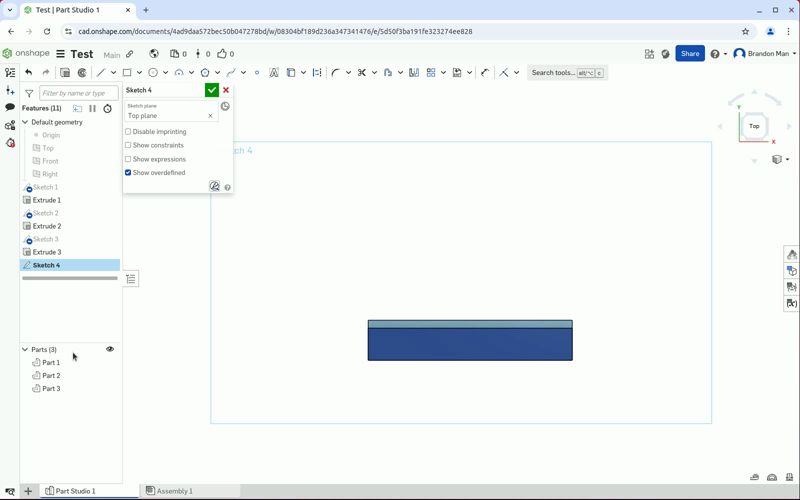
key(y)
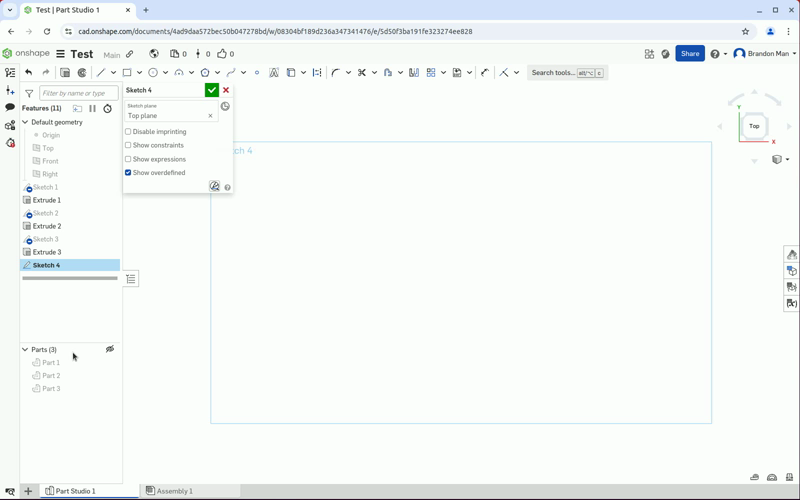
key(l)
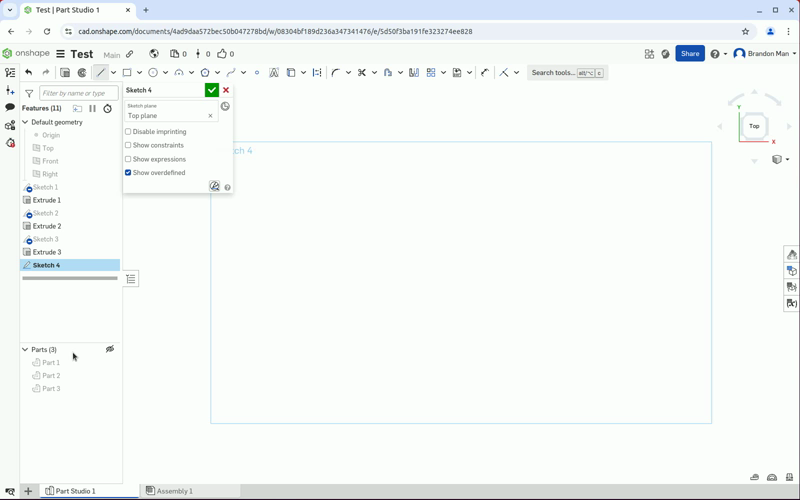
key_down(shift)
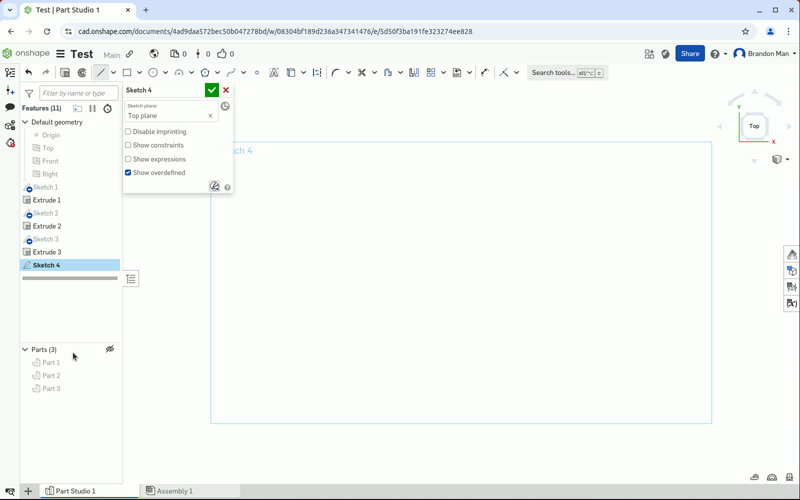
mouse_move(368, 328)
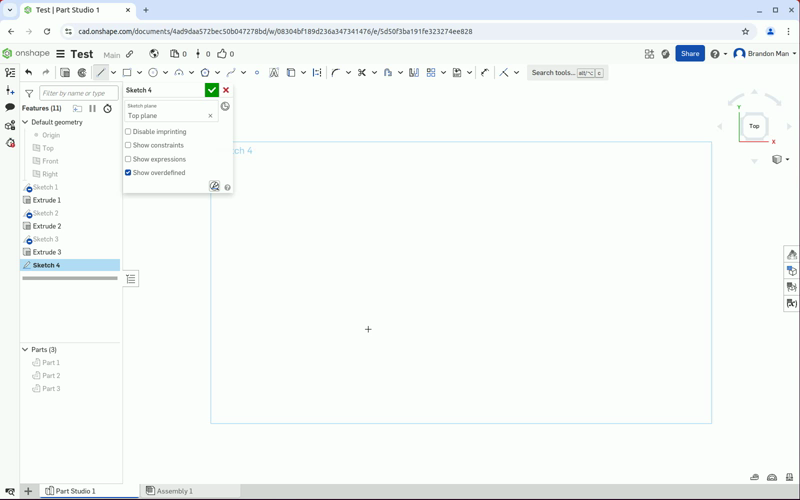
click(368, 328)
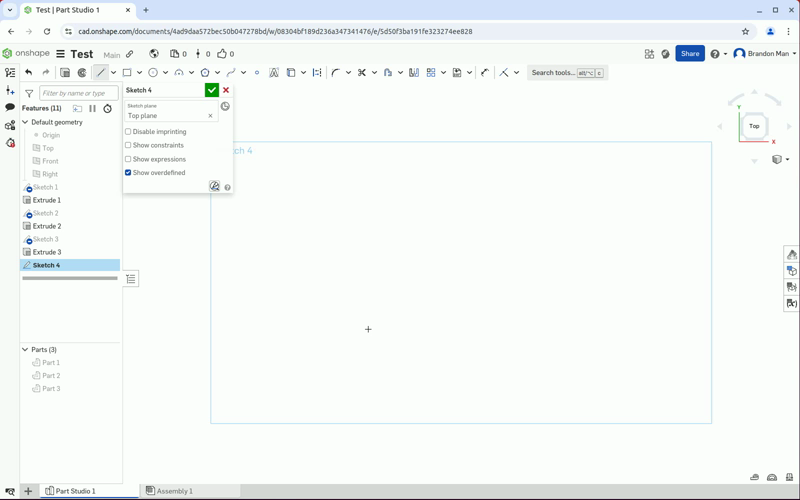
key_up(shift)
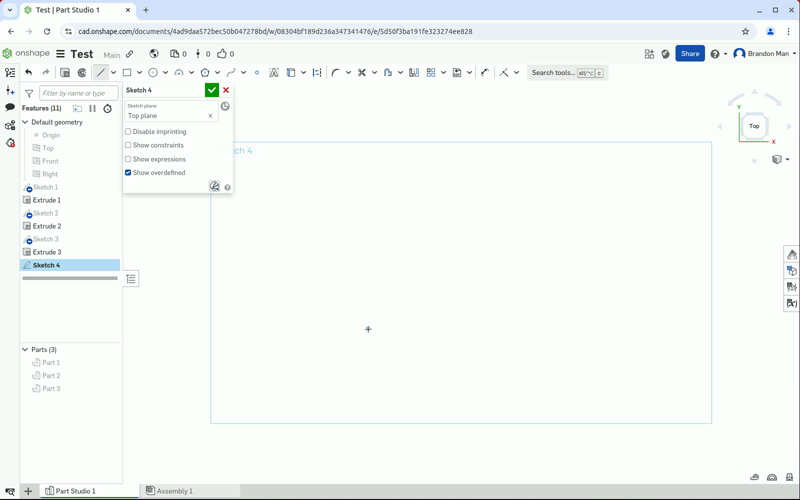
key_down(shift)
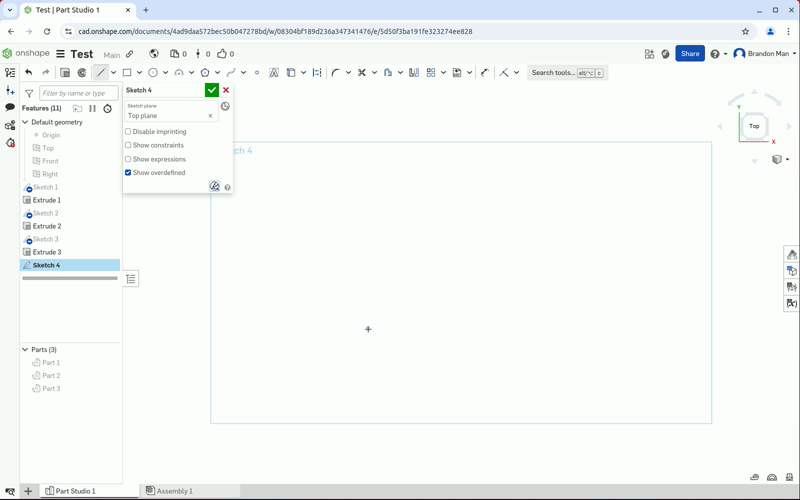
mouse_move(572, 328)
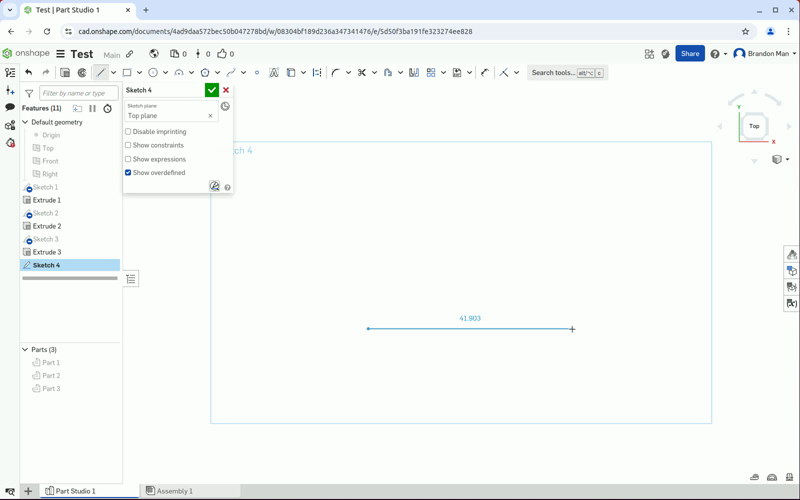
click(572, 328)
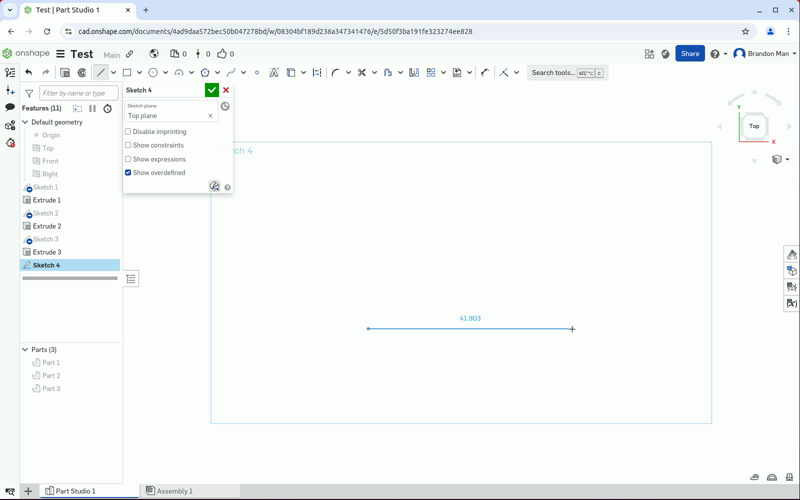
key_up(shift)
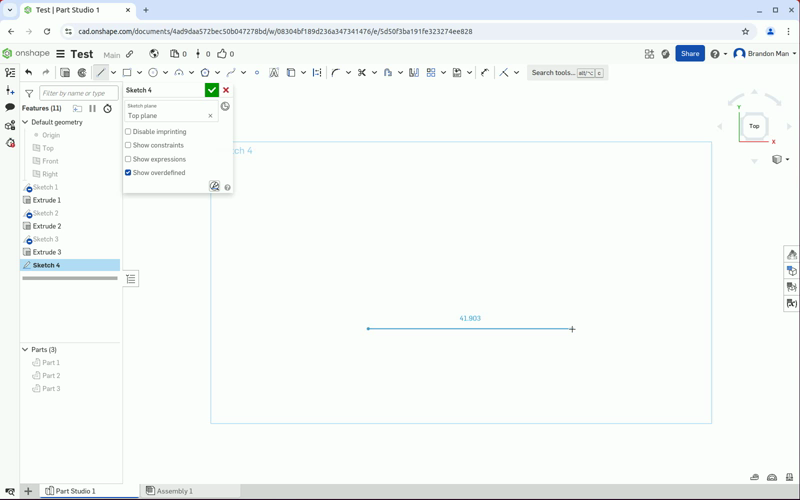
key_down(shift)
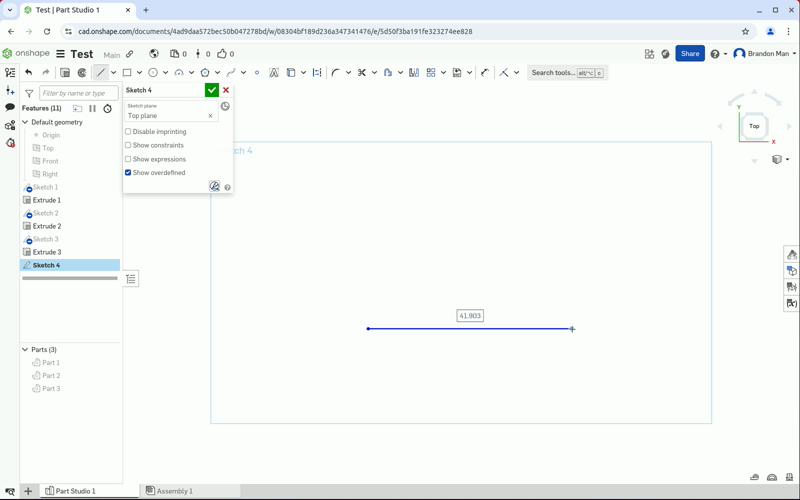
mouse_move(589, 328)
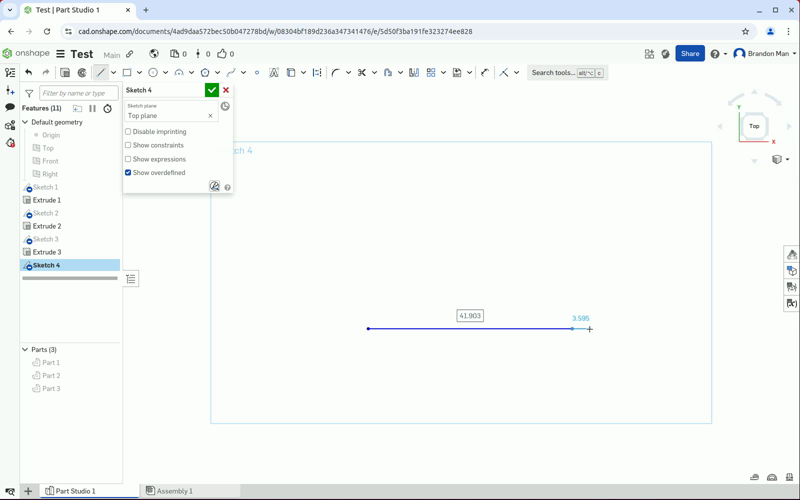
mouse_move(572, 320)
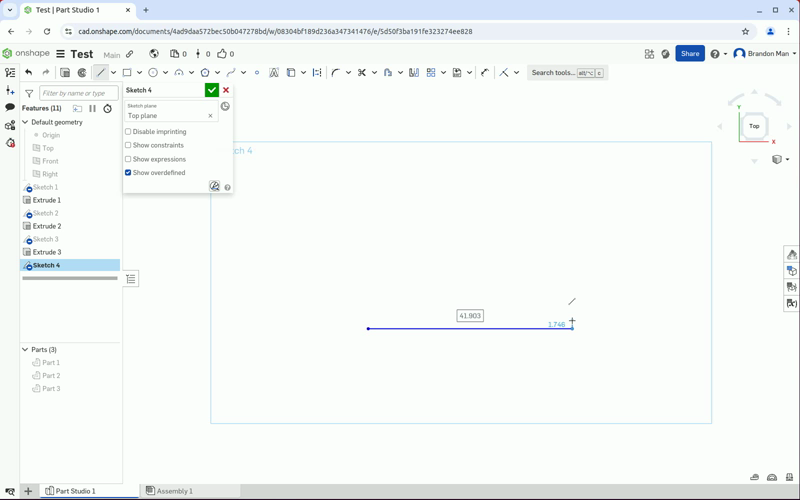
click(572, 320)
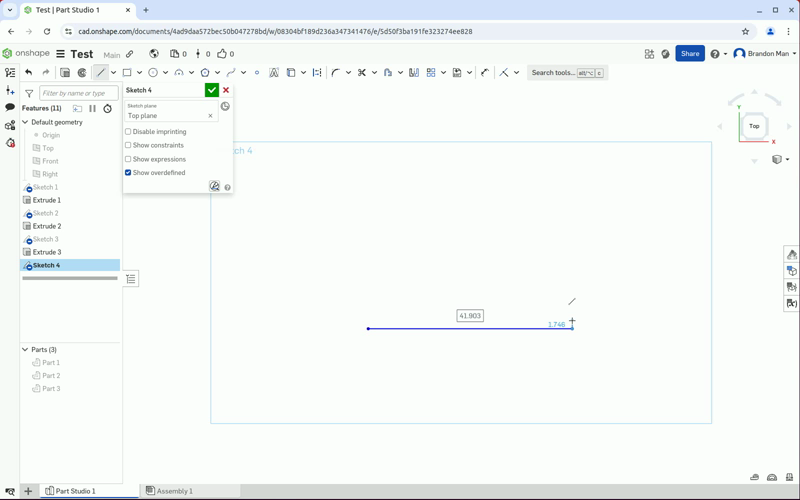
key_up(shift)
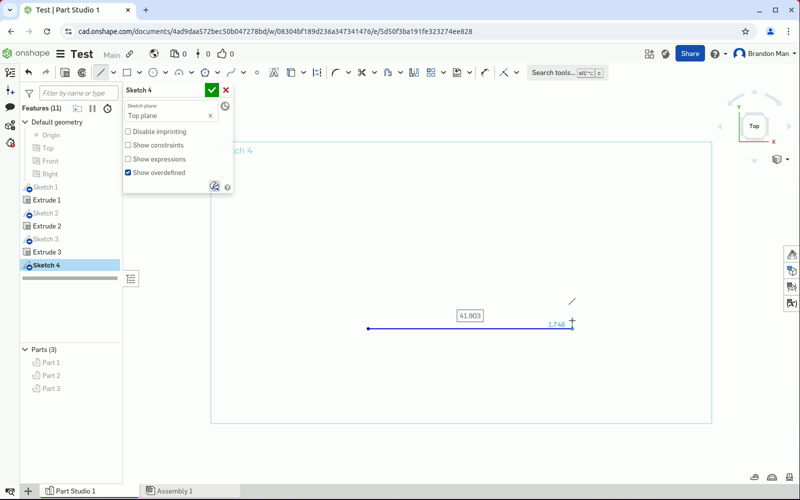
key_down(shift)
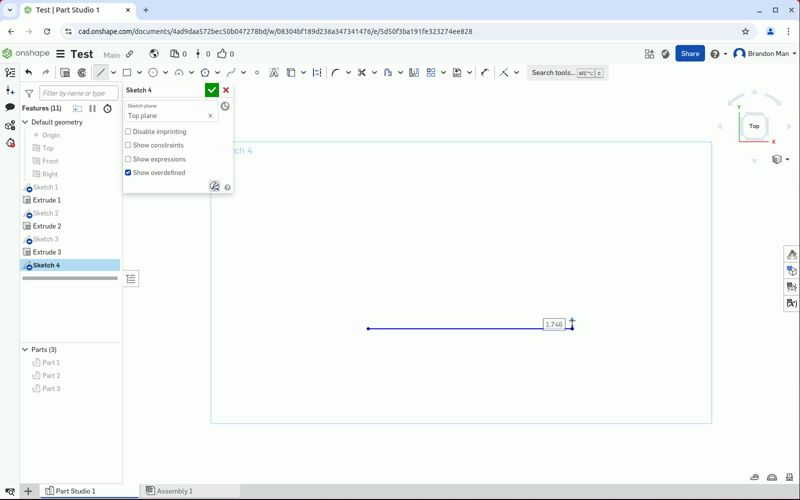
mouse_move(368, 320)
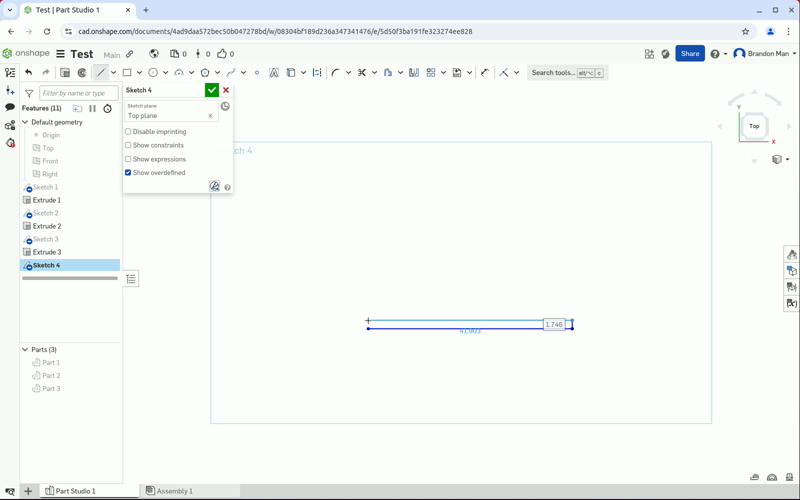
click(368, 320)
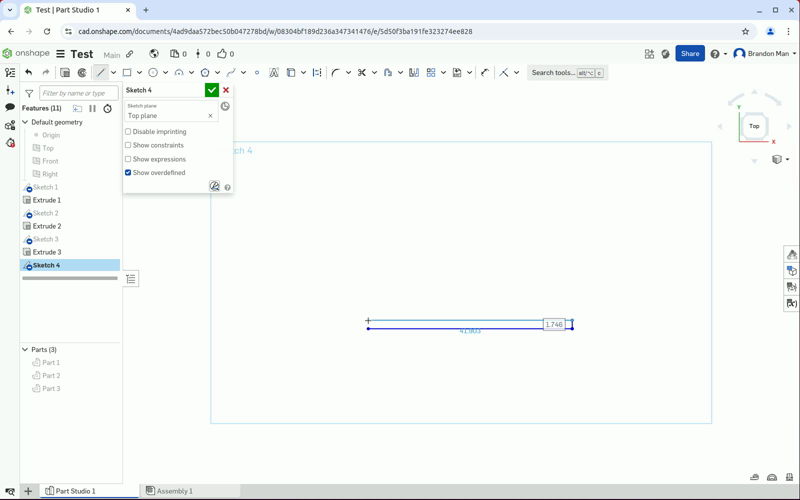
key_up(shift)
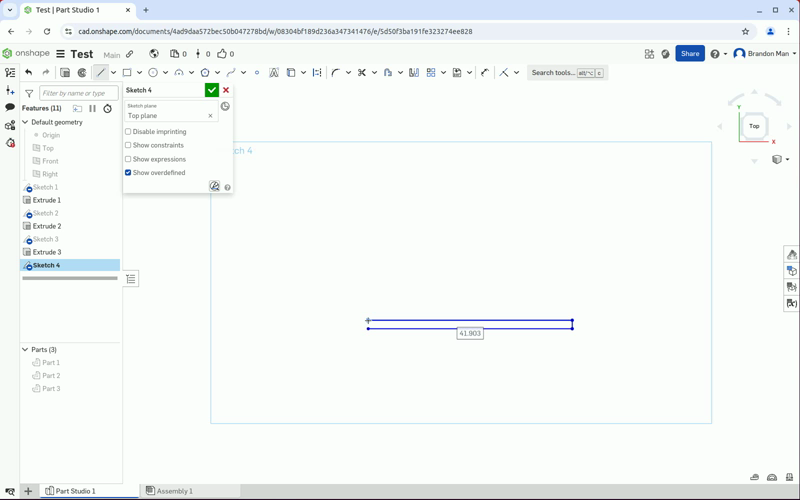
mouse_move(398, 320)
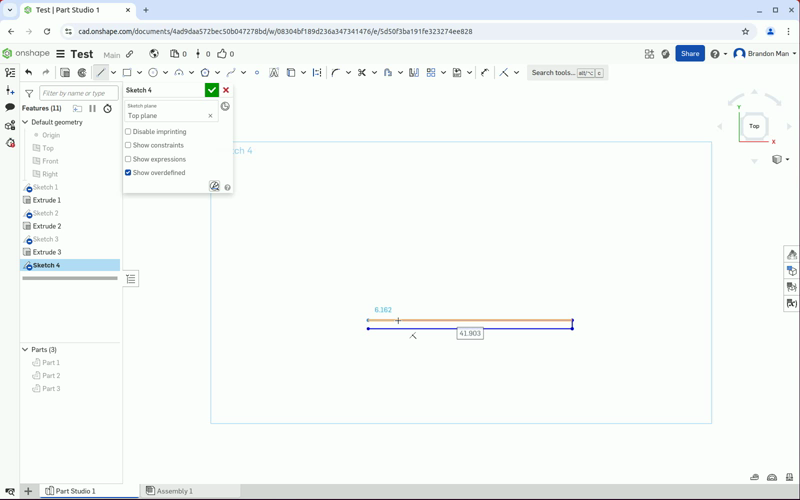
key_down(shift)
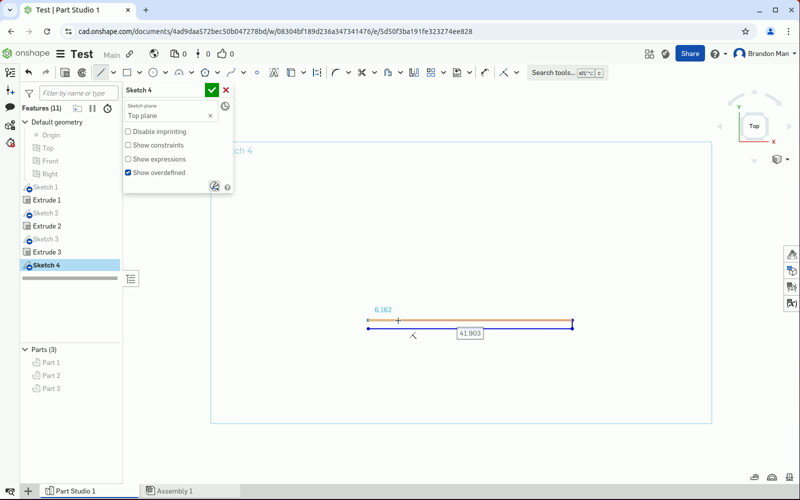
mouse_move(368, 328)
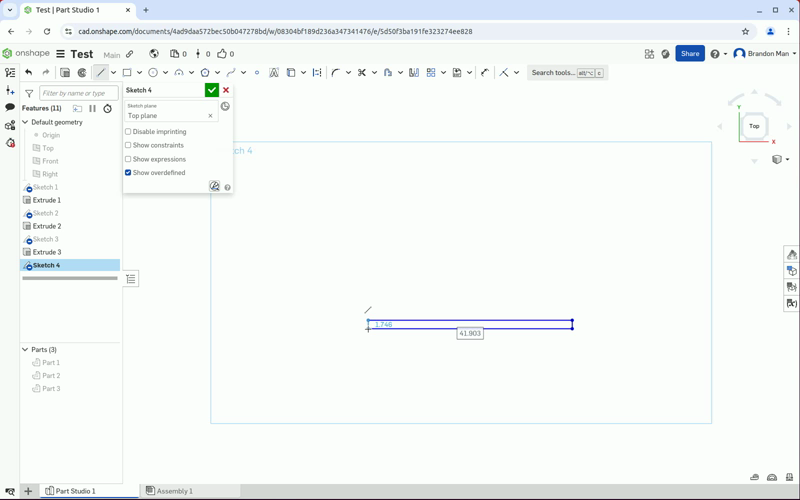
key_up(shift)
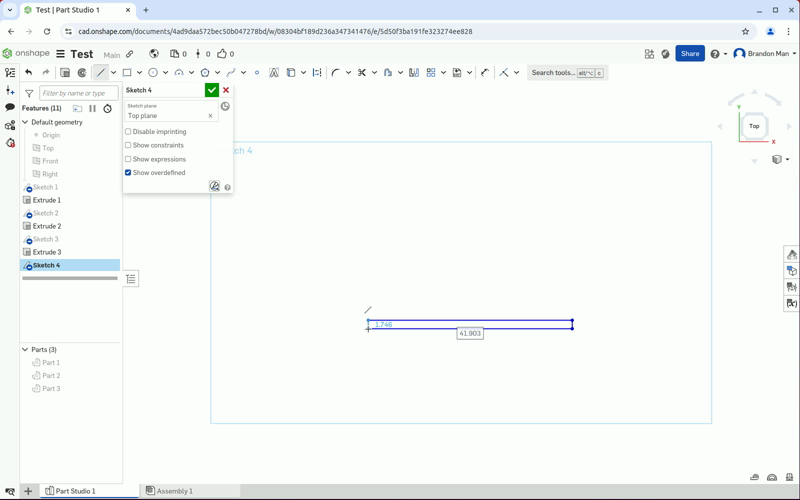
click(368, 328)
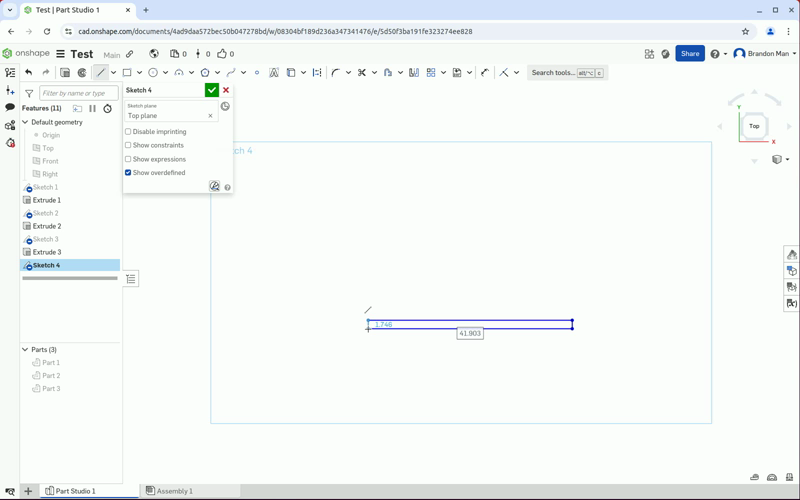
key(esc)
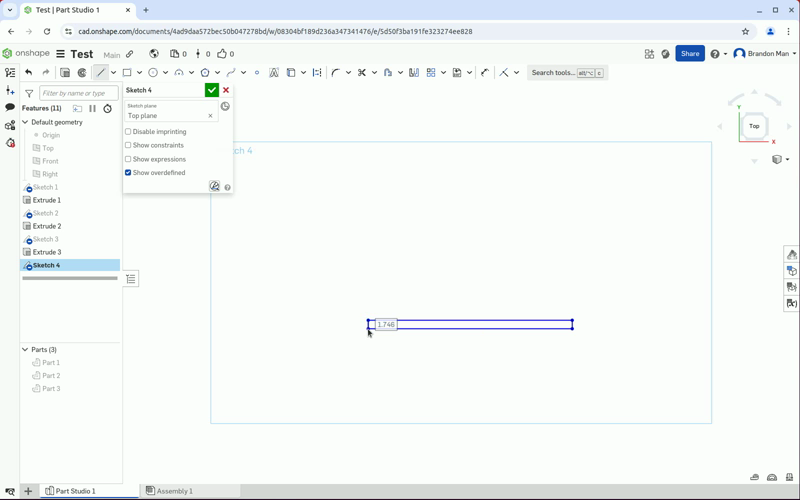
mouse_move(512, 327)
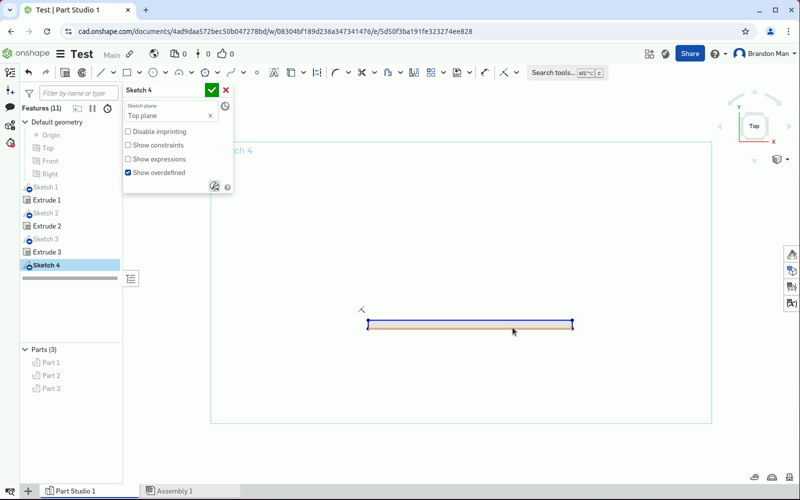
scroll(6)
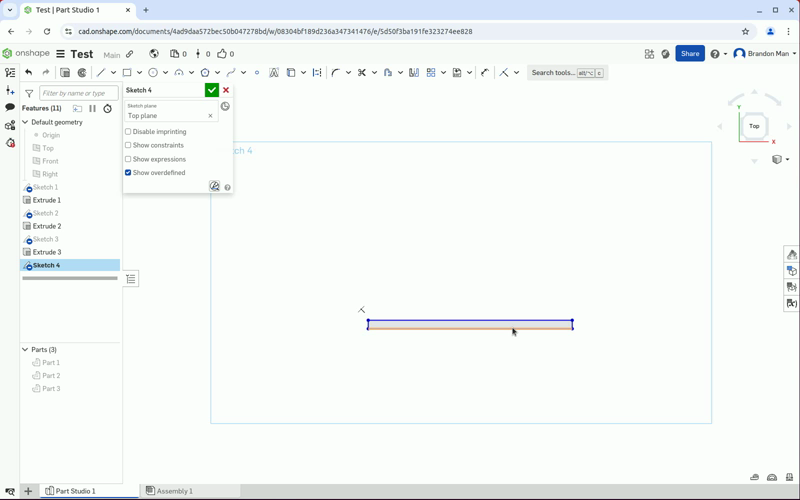
scroll(6)
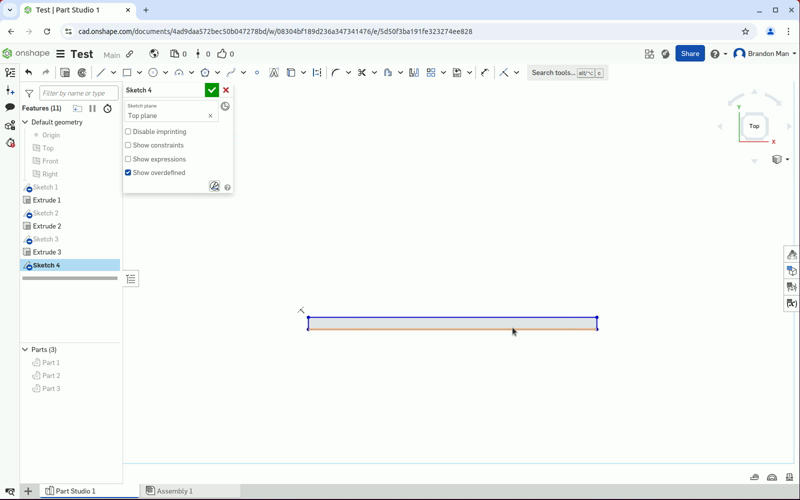
scroll(6)
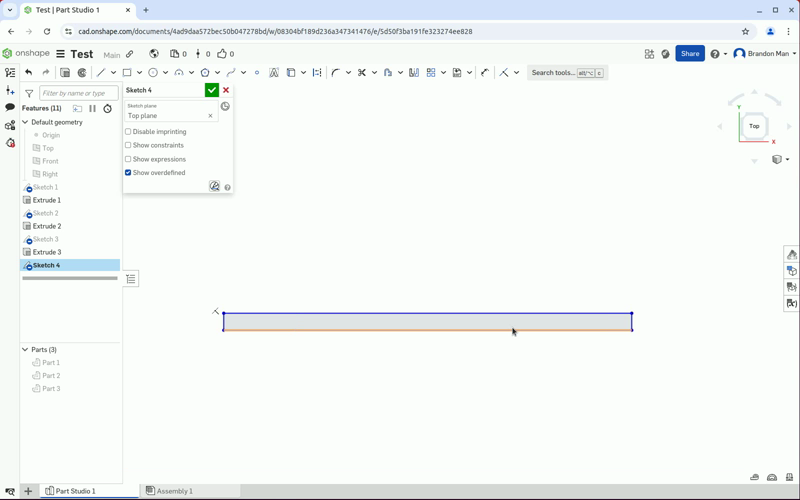
scroll(6)
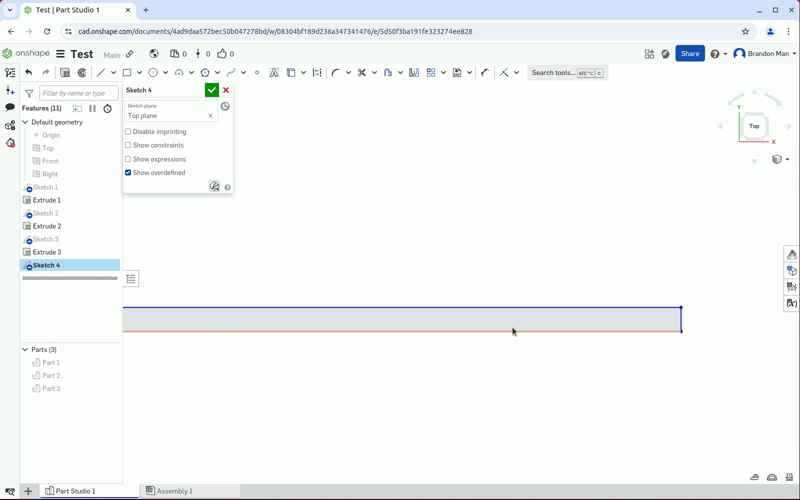
scroll(6)
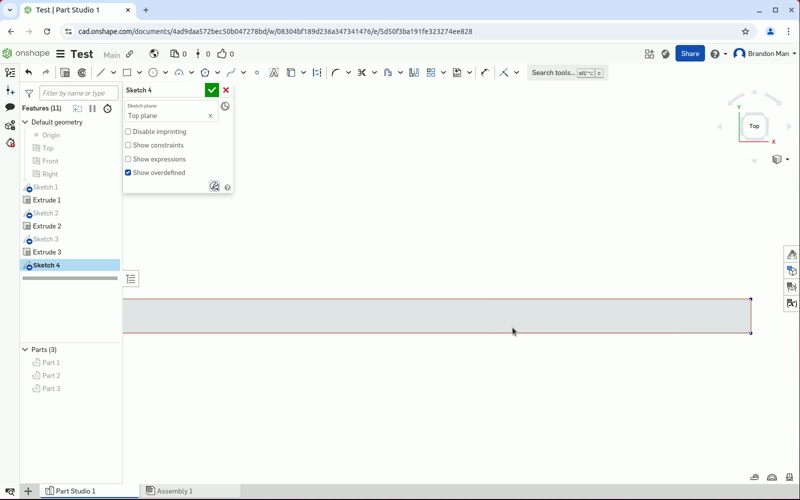
scroll(6)
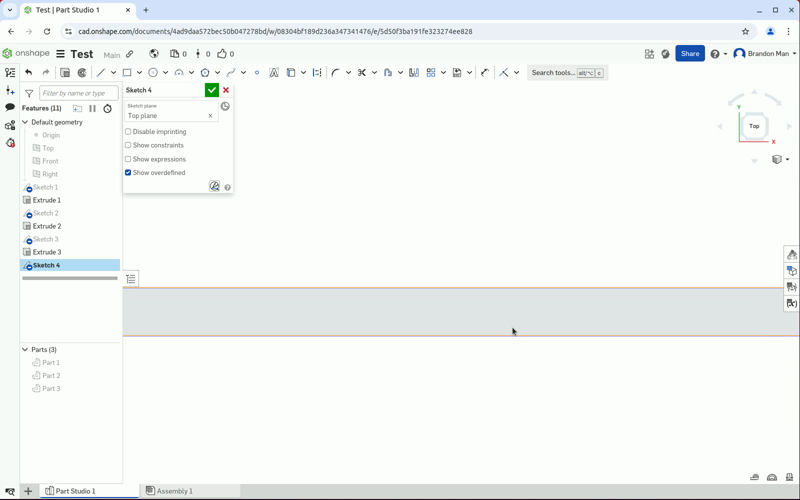
scroll(6)
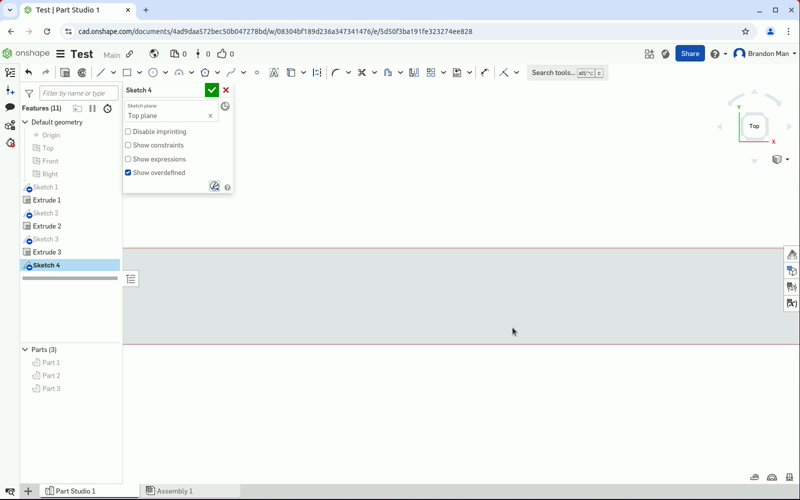
click(512, 327)
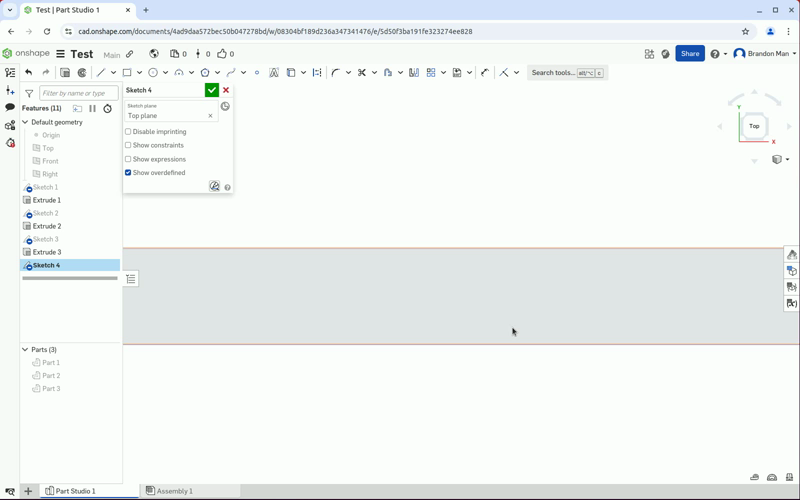
scroll(-6)
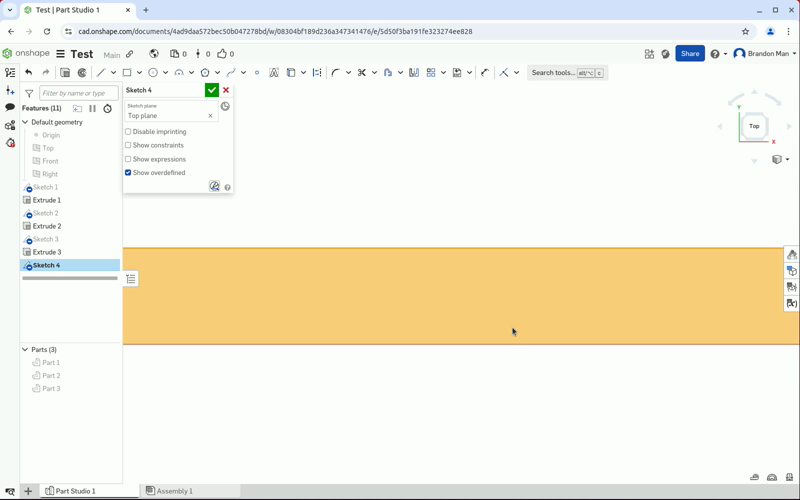
scroll(-6)
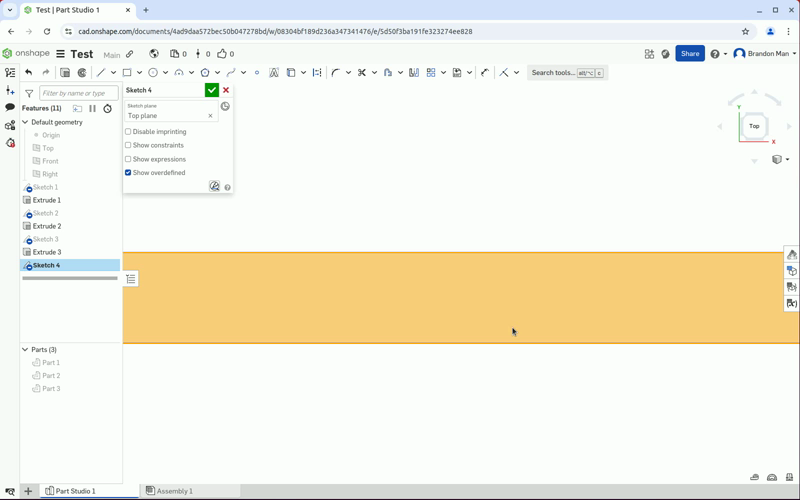
scroll(-6)
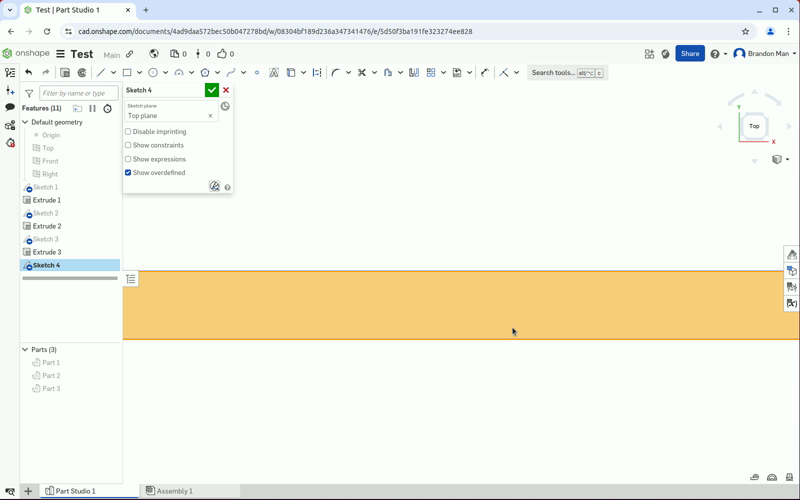
scroll(-6)
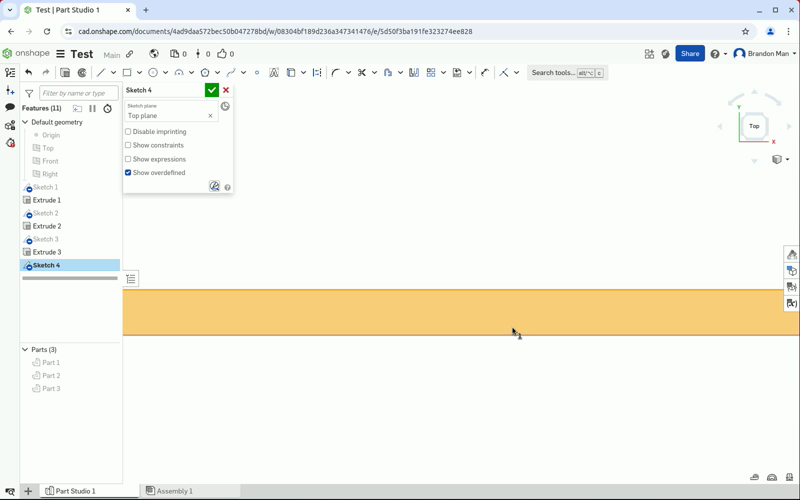
scroll(-6)
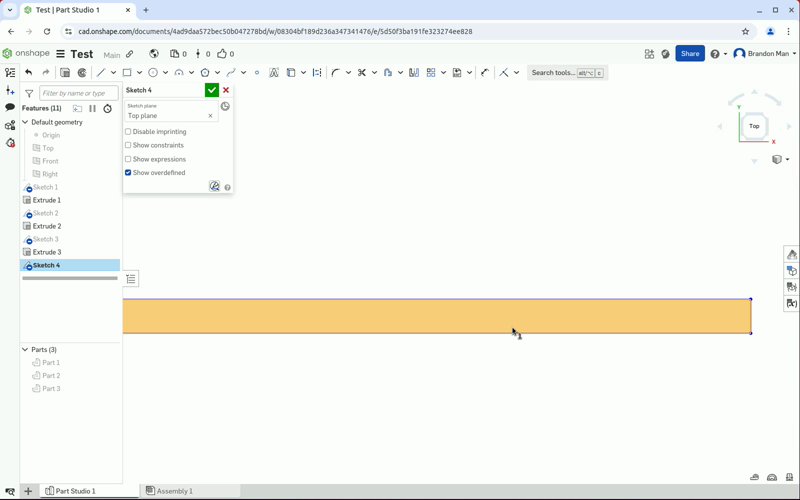
scroll(-6)
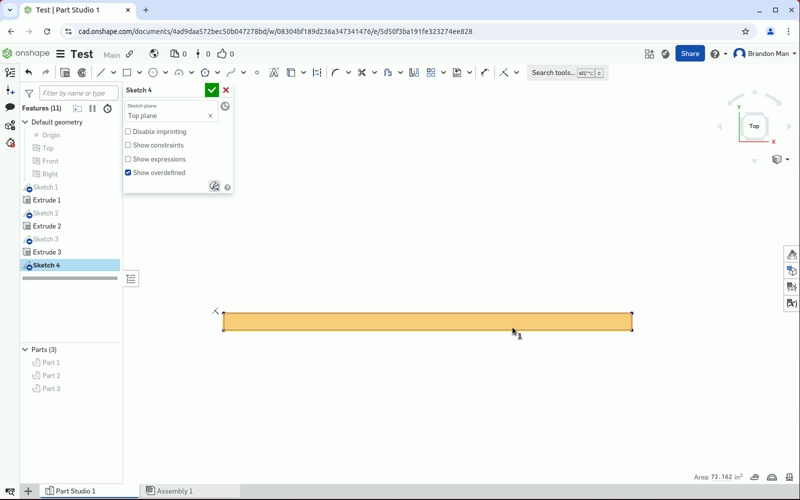
scroll(-6)
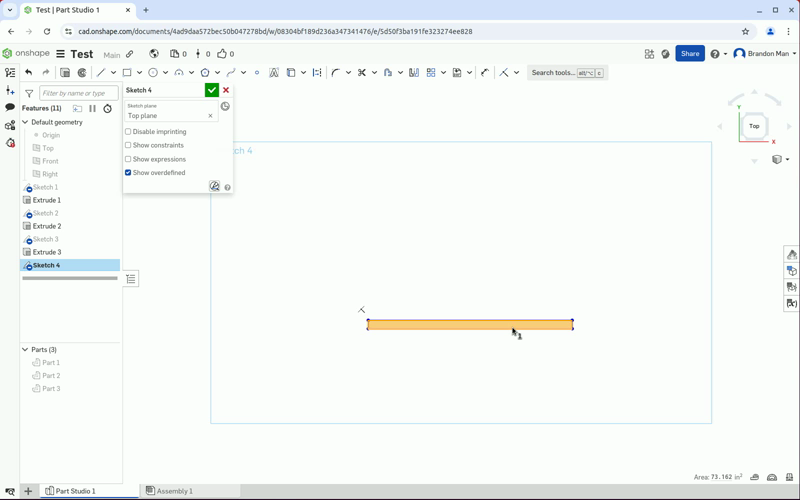
mouse_move(73, 352)
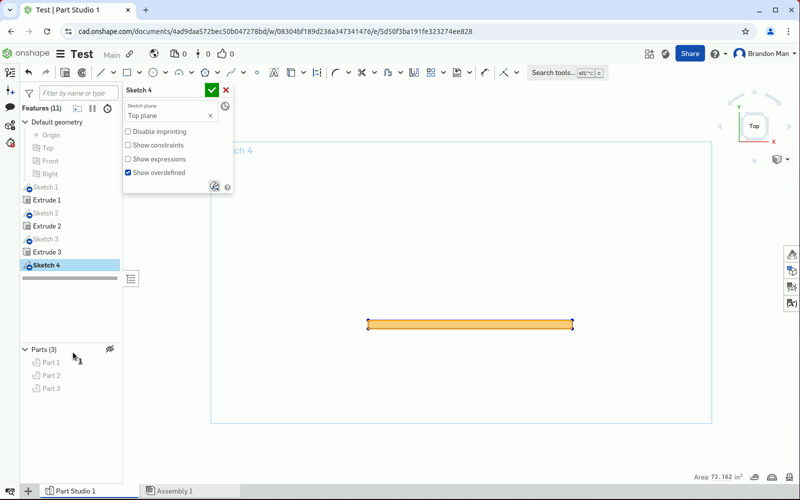
key(shift+y)
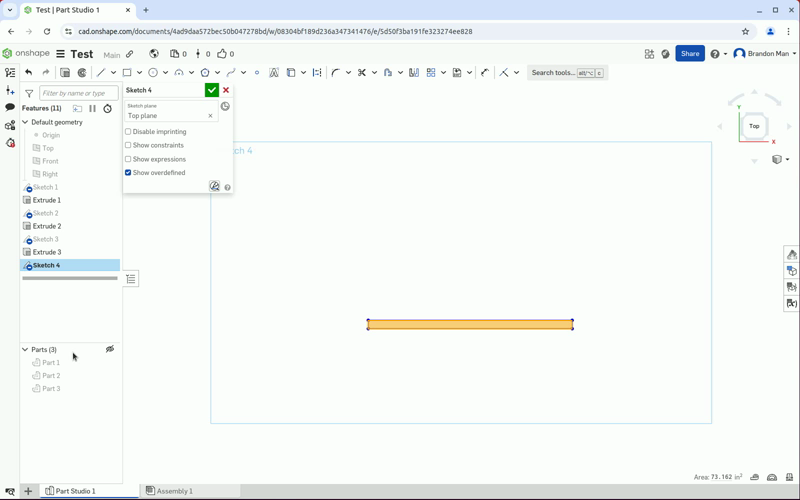
key(shift+e)
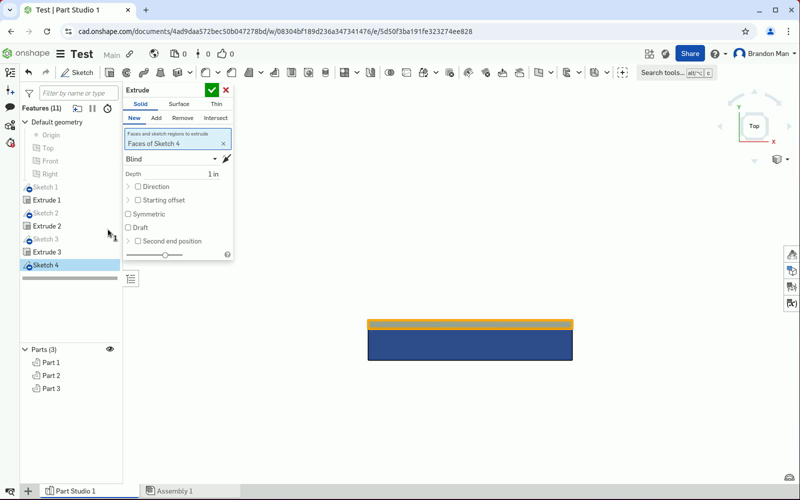
mouse_move(143, 106)
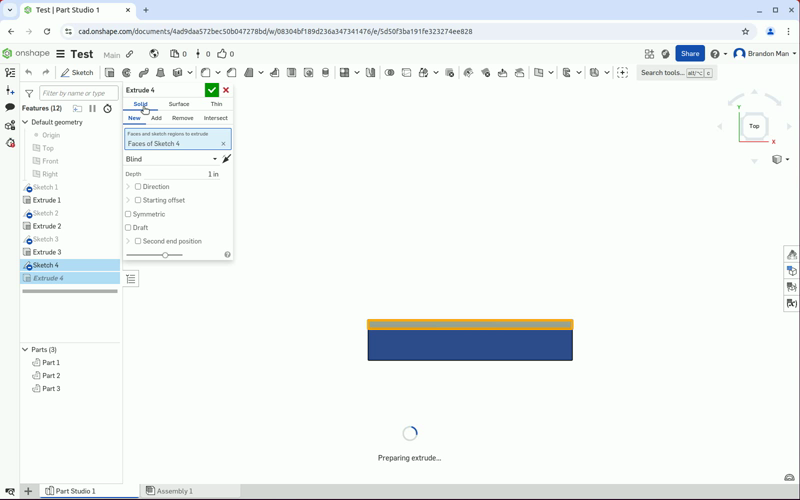
click(143, 106)
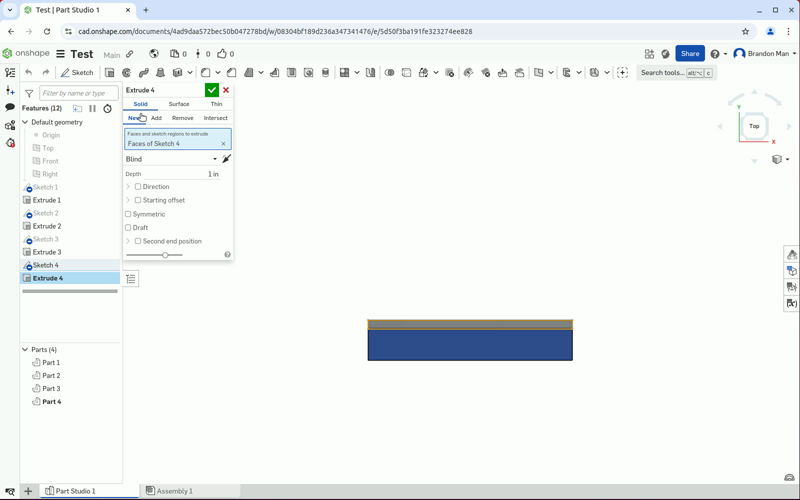
mouse_move(137, 120)
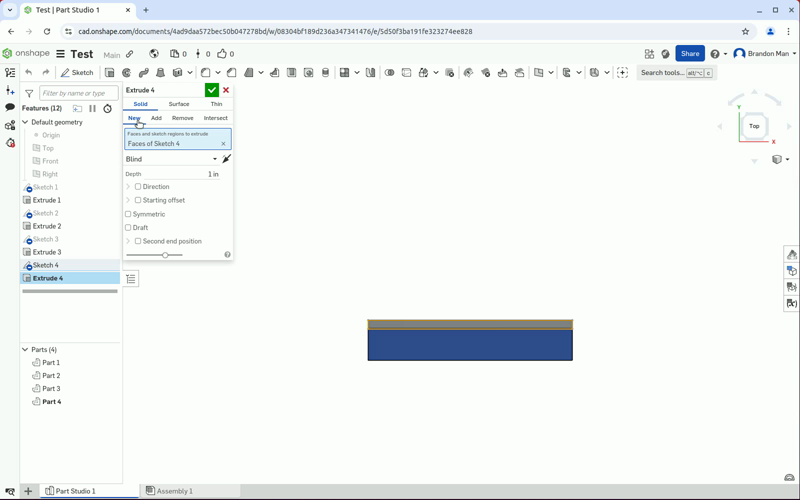
click(137, 120)
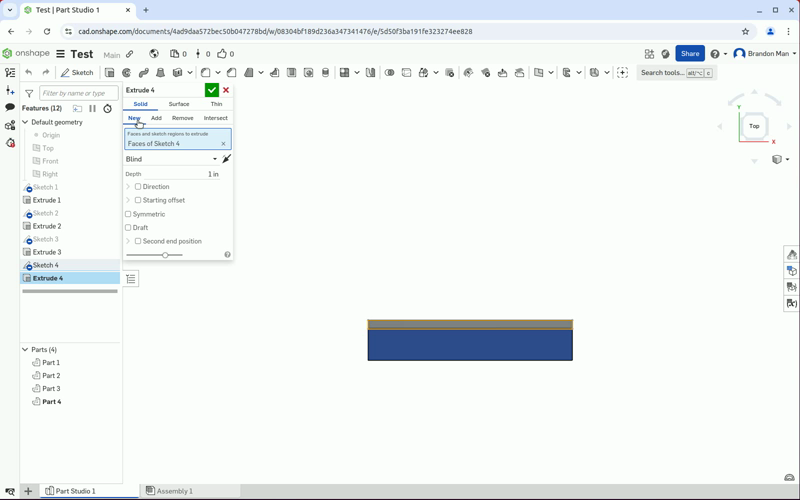
key(tab, 4)
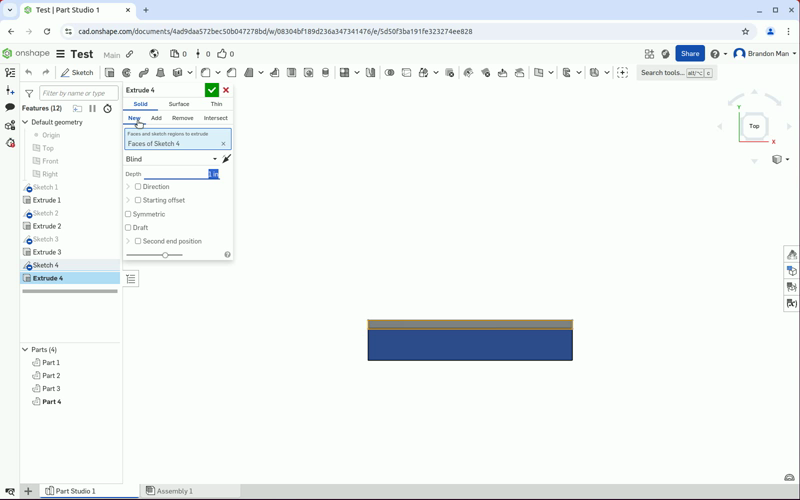
text(7.462)
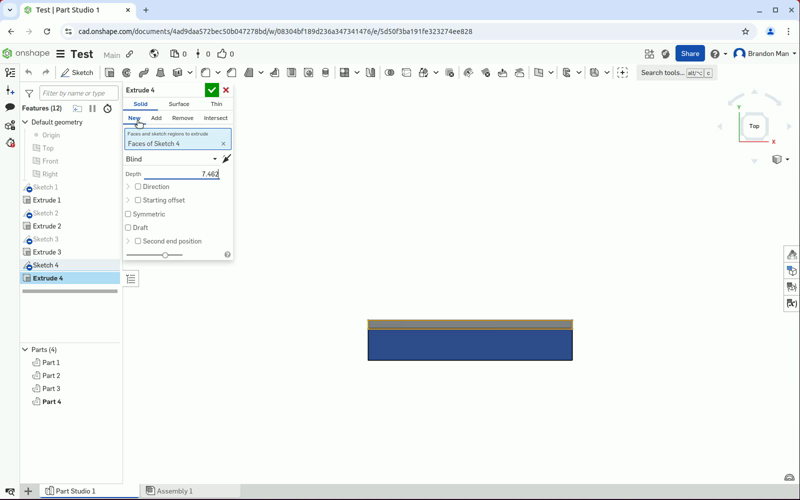
key(tab, 3)
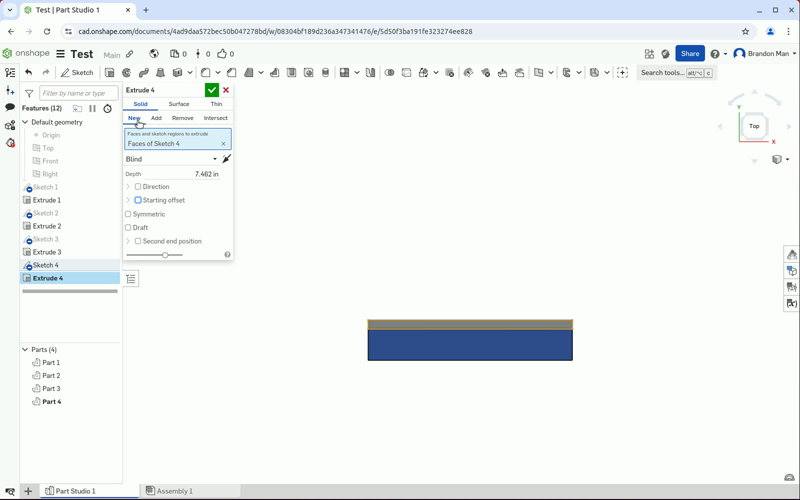
key(tab, 2)
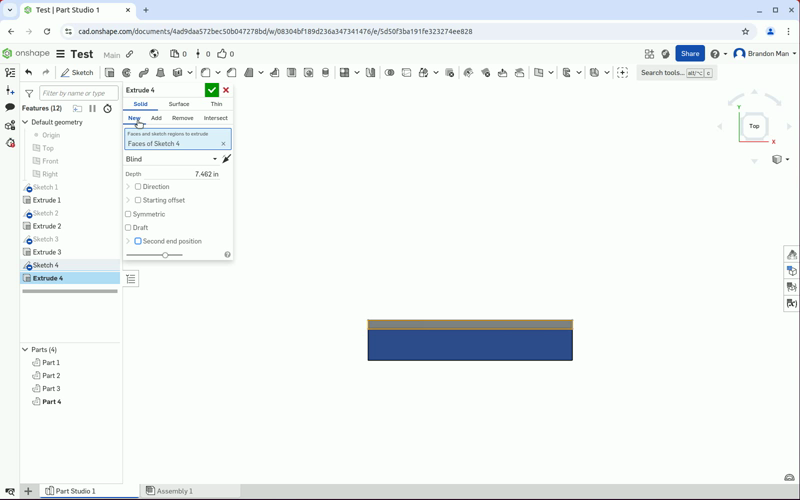
key(space)
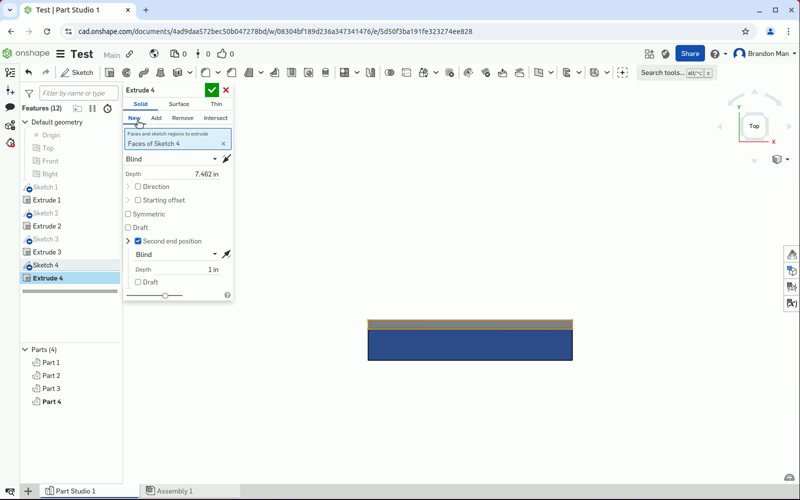
key(tab, 3)
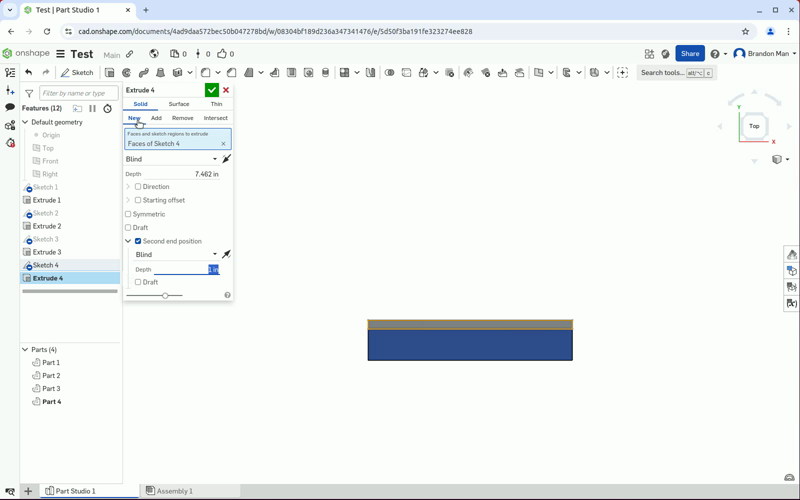
text(5.777)
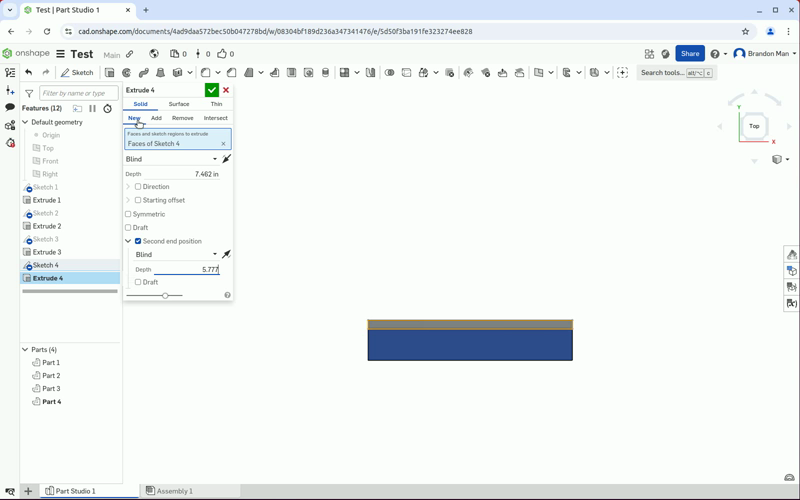
key(enter)
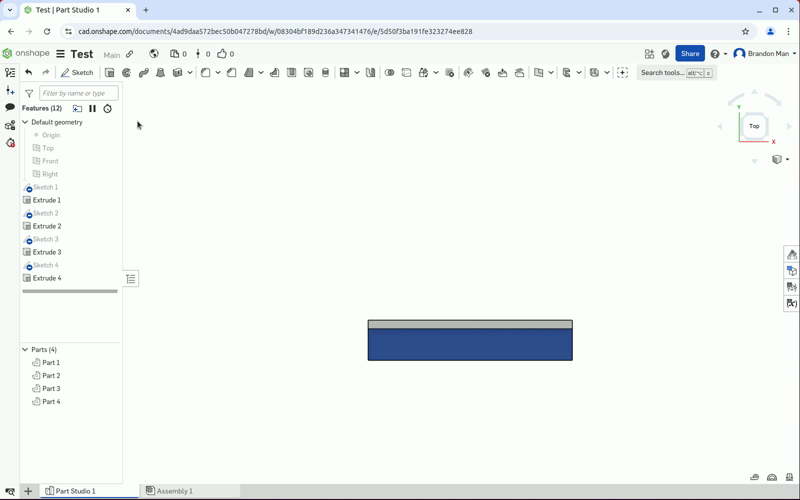
key(shift+h)
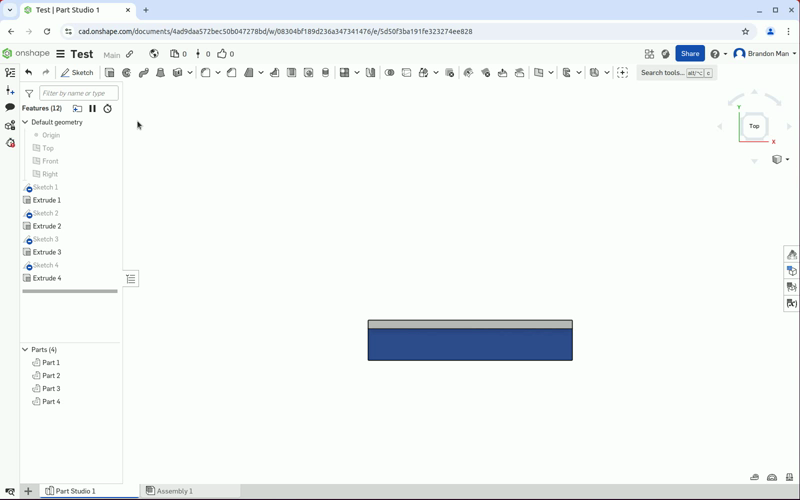
key(shift+h)
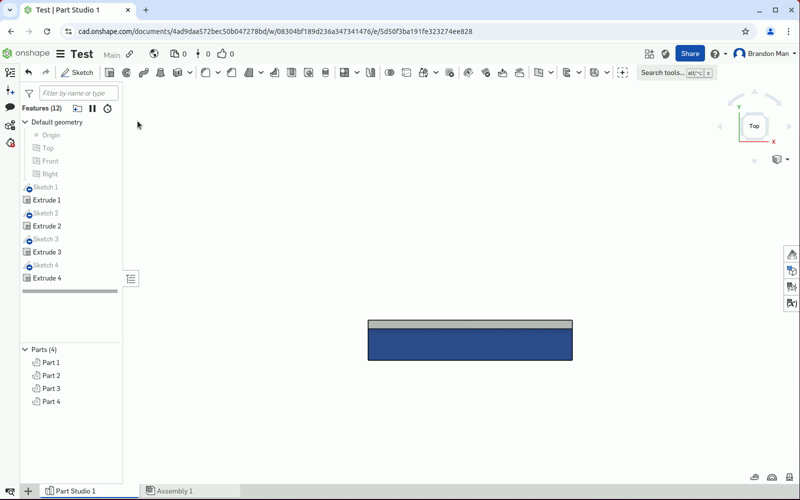
mouse_move(73, 189)
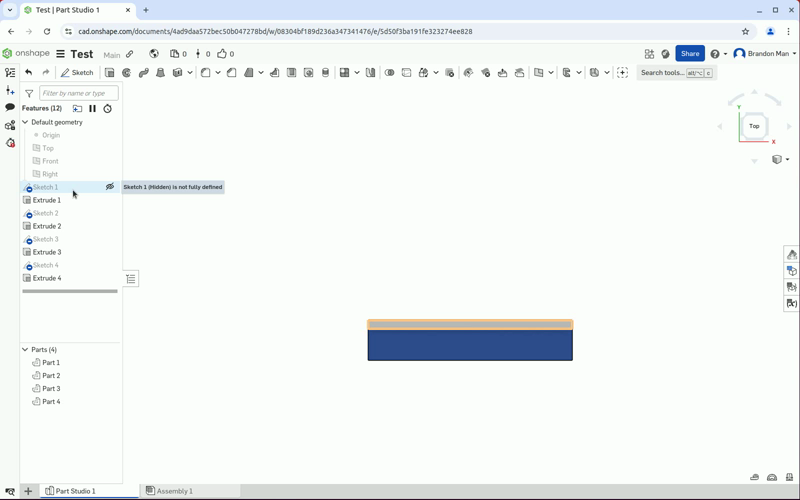
click(73, 189)
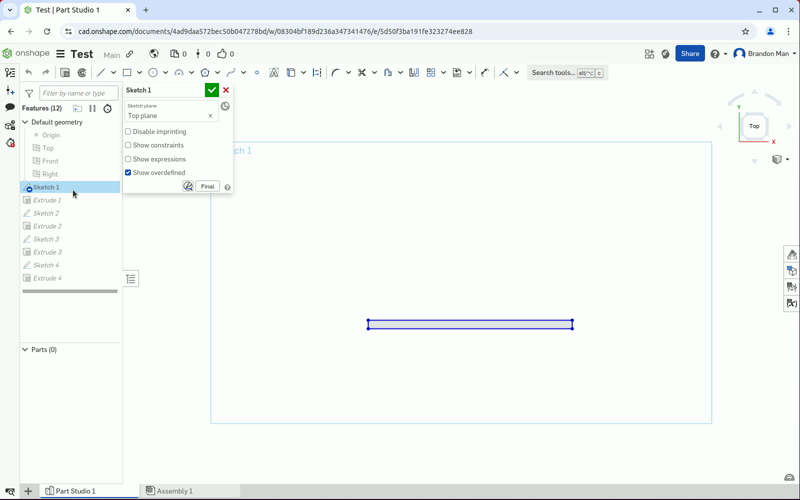
mouse_move(229, 92)
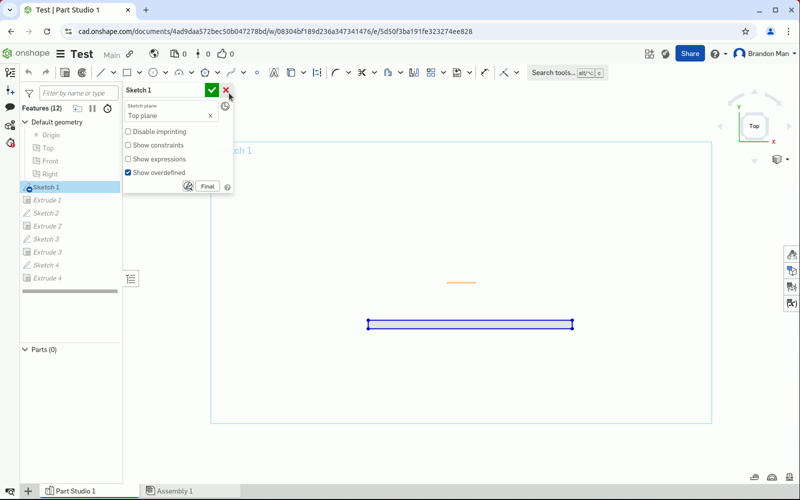
click(229, 92)
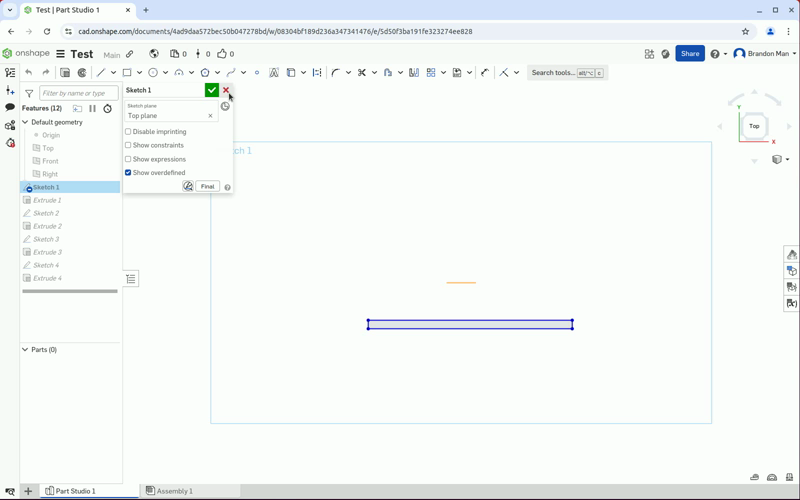
key(shift+s)
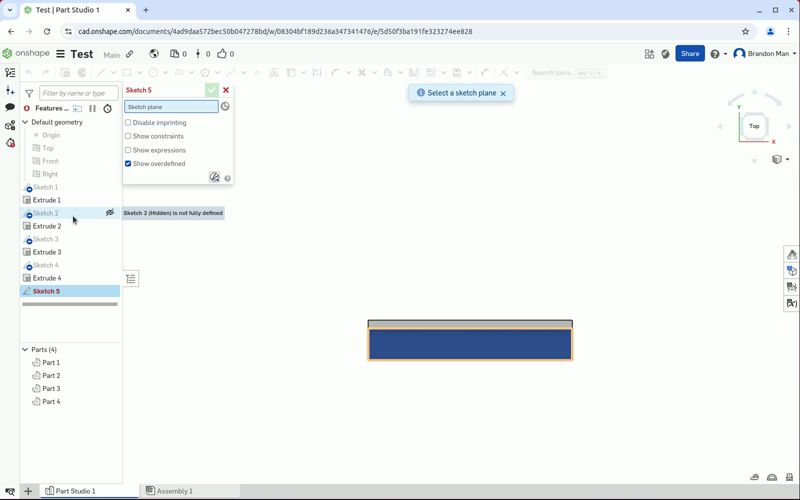
scroll(3)
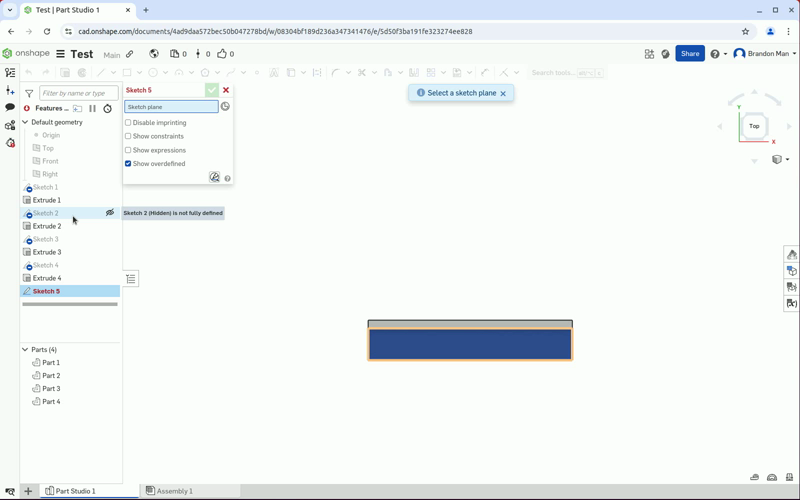
mouse_move(73, 150)
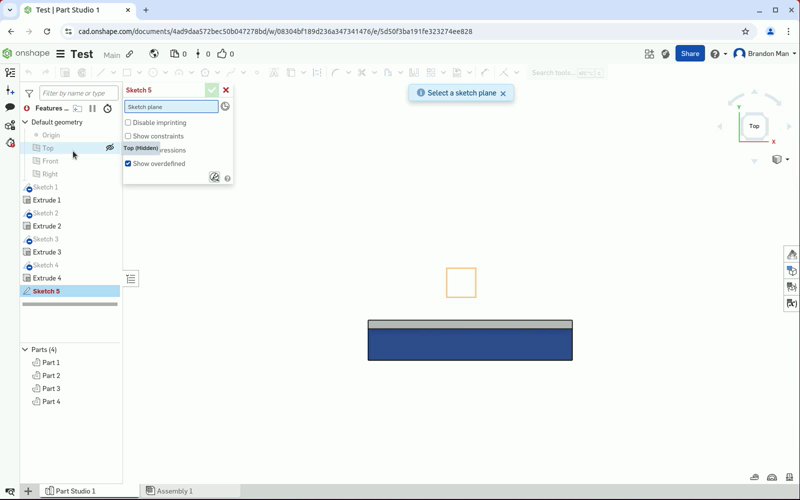
click(73, 150)
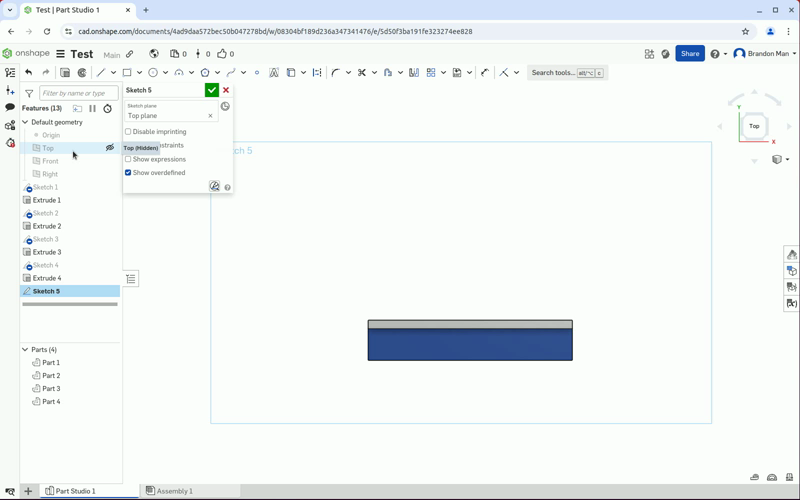
mouse_move(73, 352)
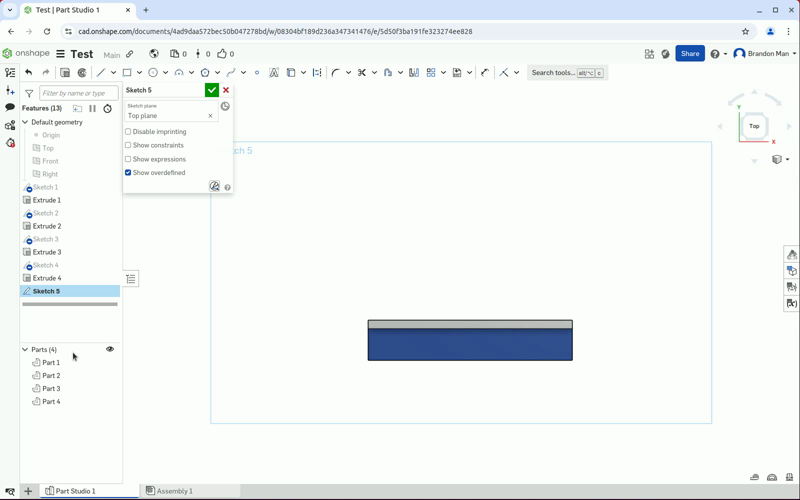
key(y)
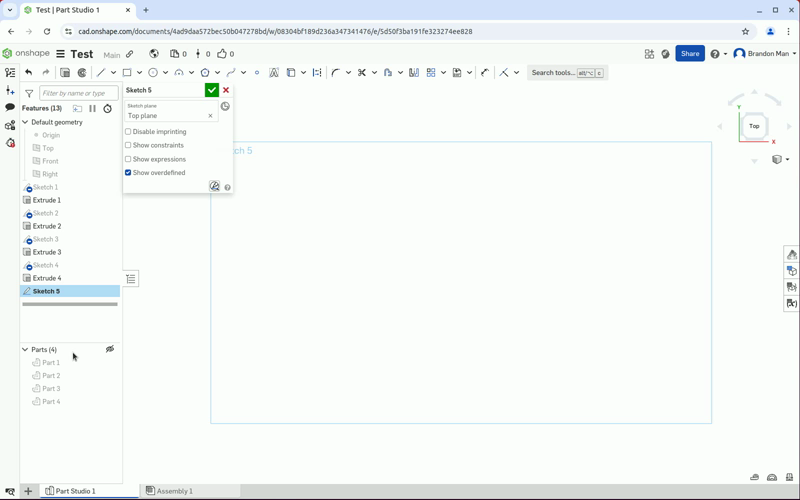
key(l)
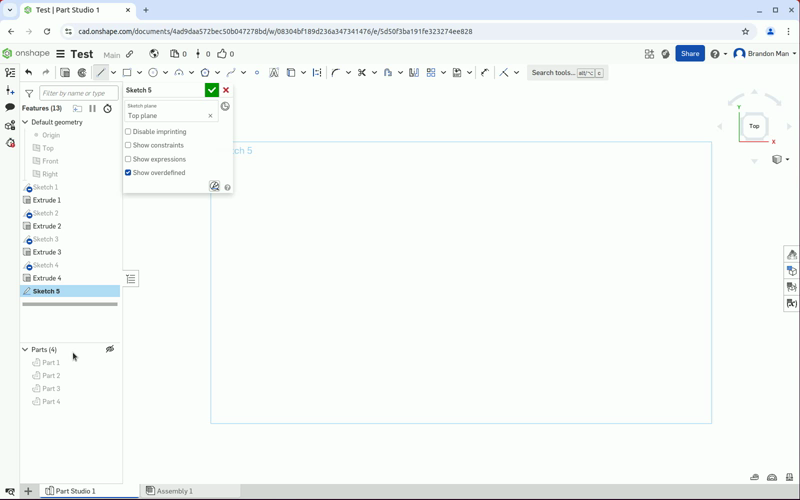
key_down(shift)
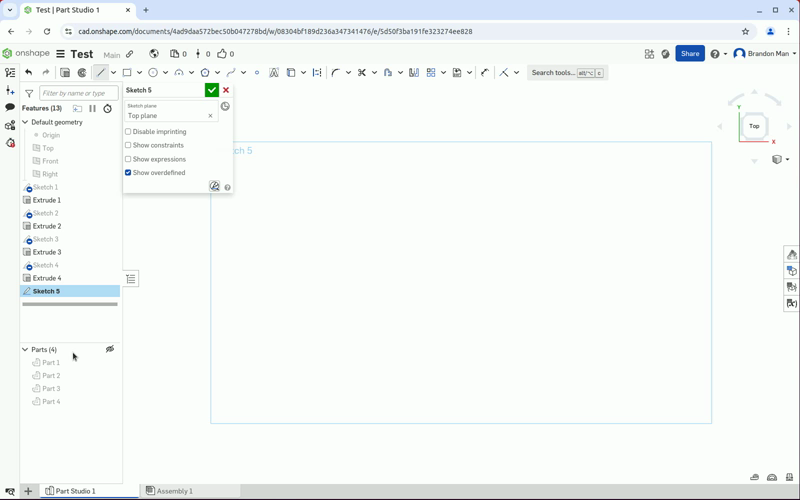
mouse_move(368, 360)
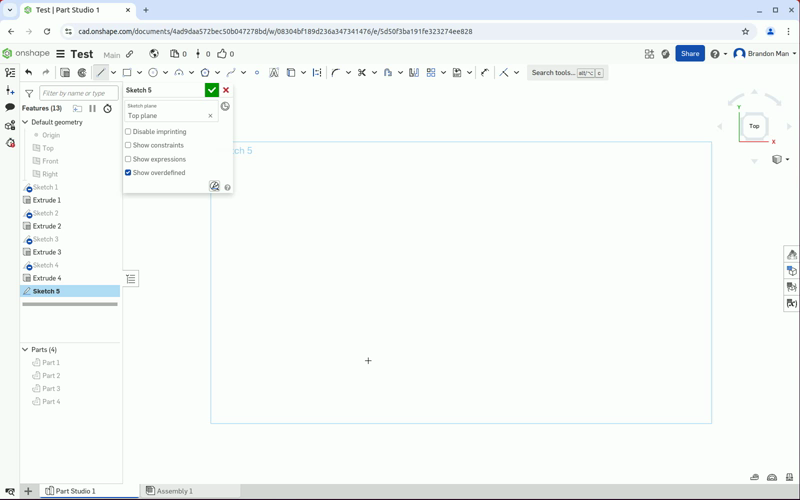
click(368, 360)
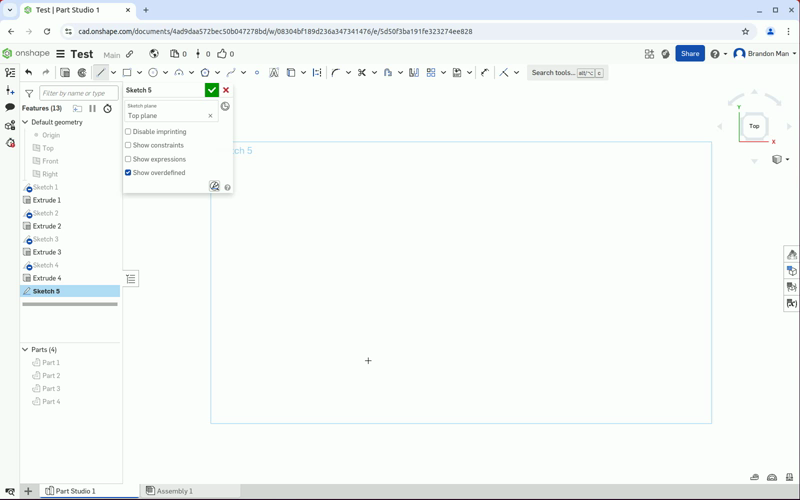
key_up(shift)
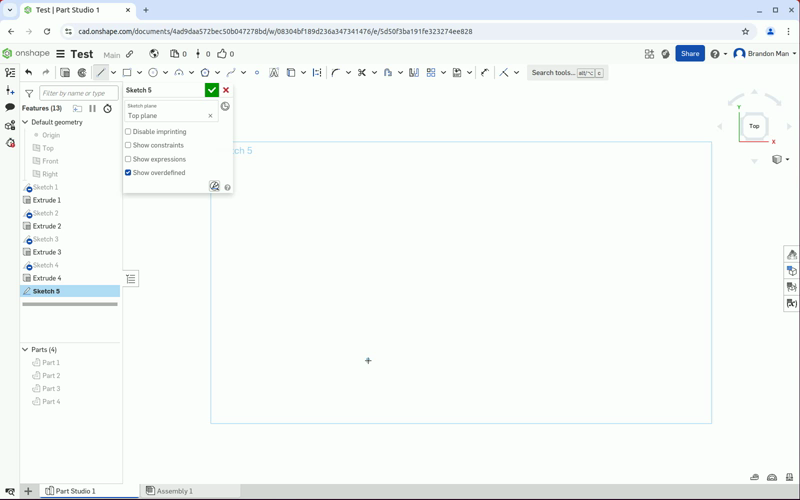
key_down(shift)
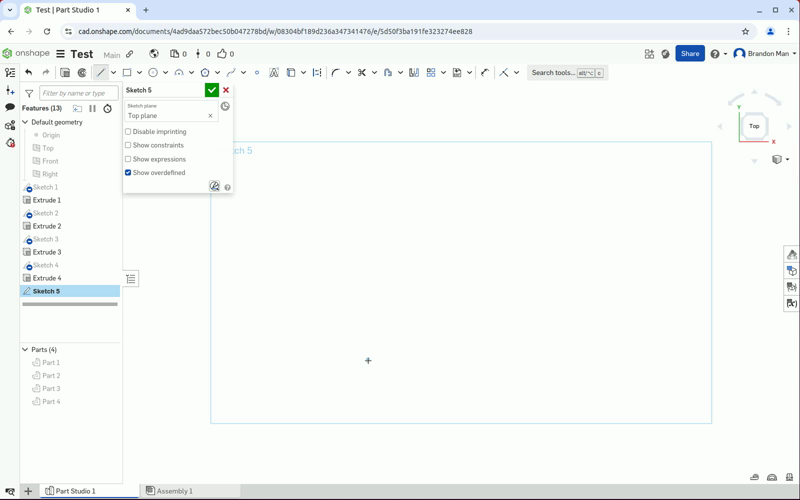
mouse_move(572, 360)
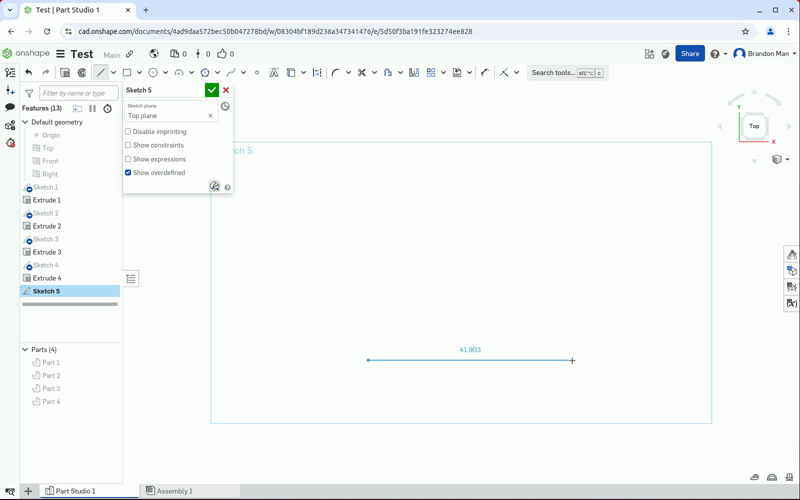
click(572, 360)
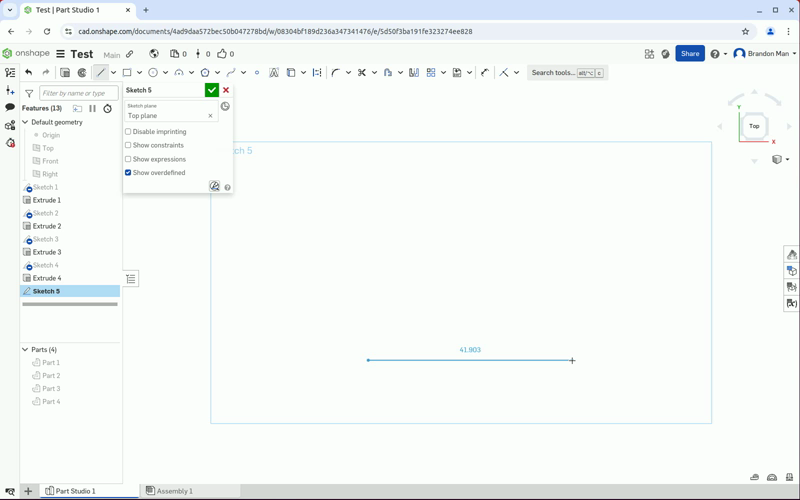
key_up(shift)
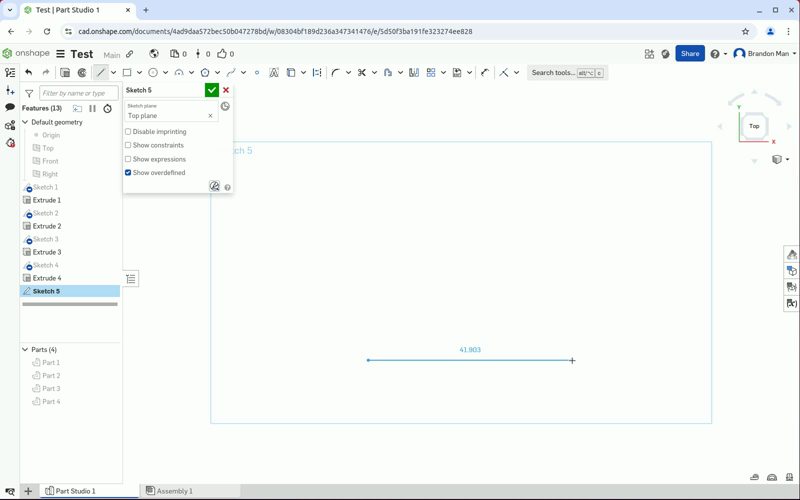
key_down(shift)
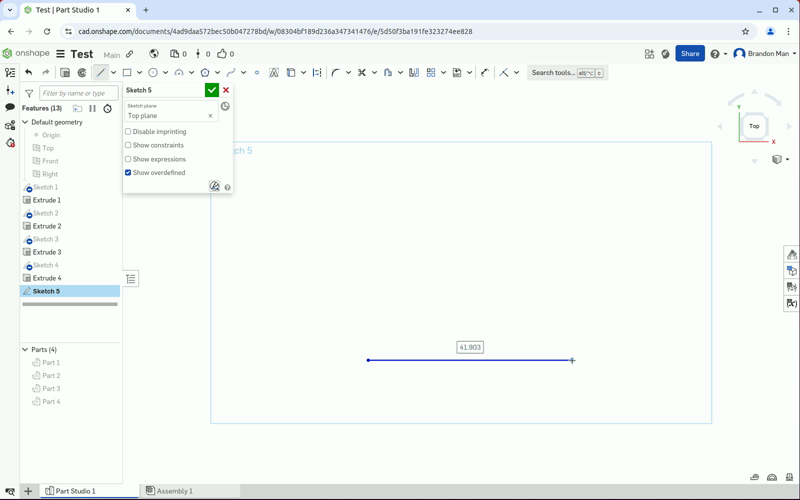
mouse_move(589, 360)
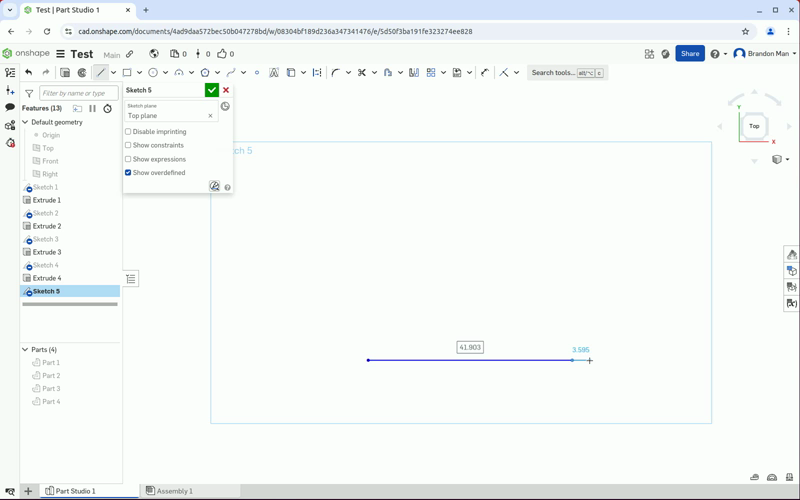
mouse_move(572, 328)
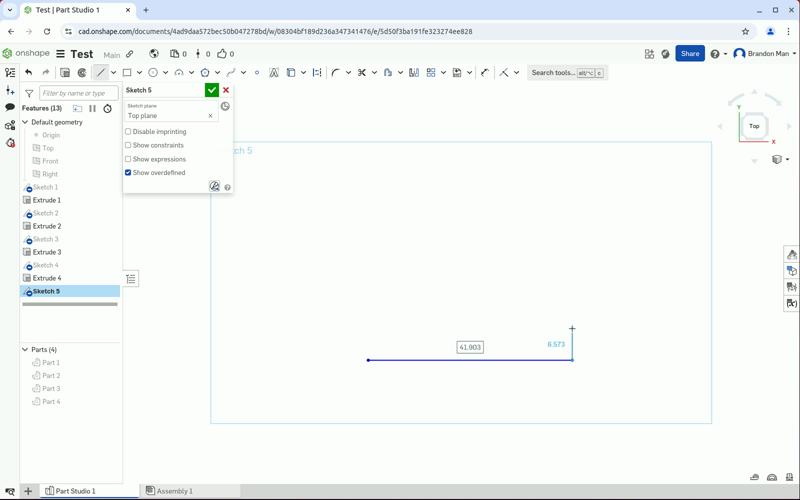
click(572, 328)
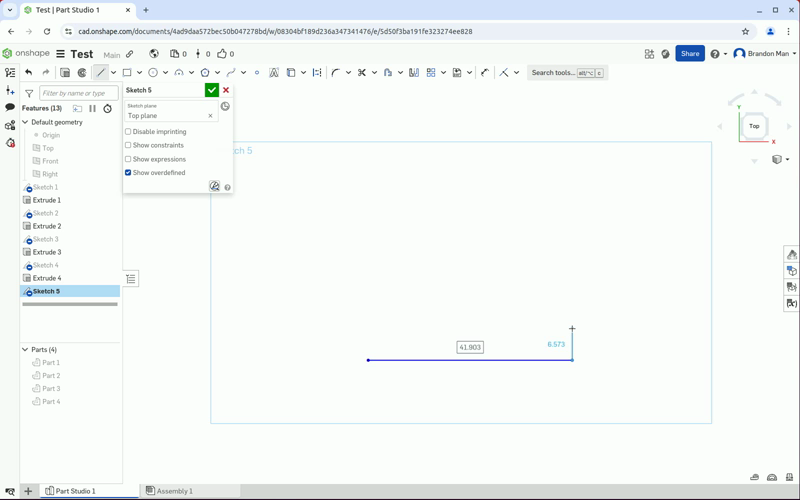
key_up(shift)
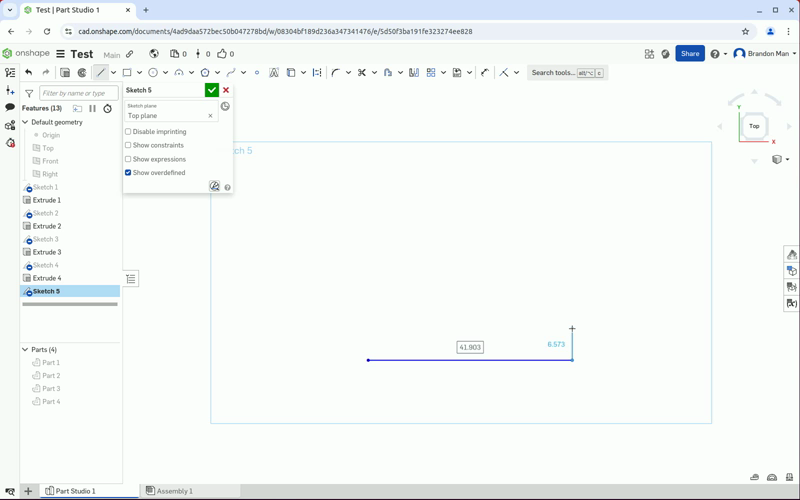
key_down(shift)
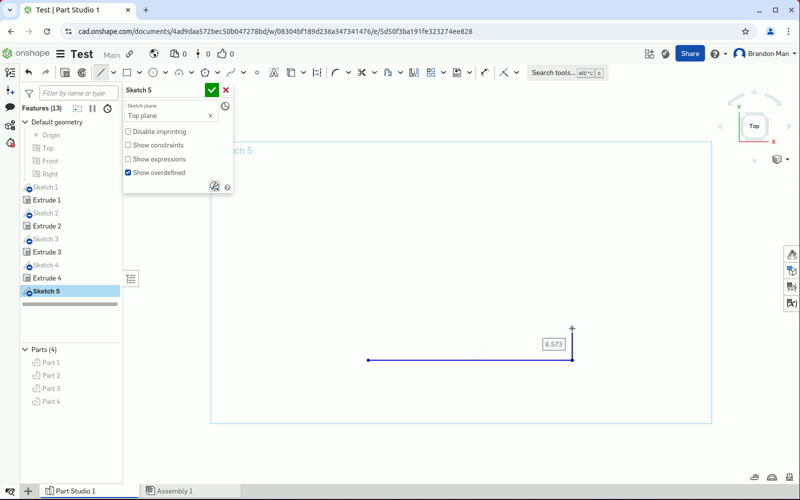
mouse_move(368, 328)
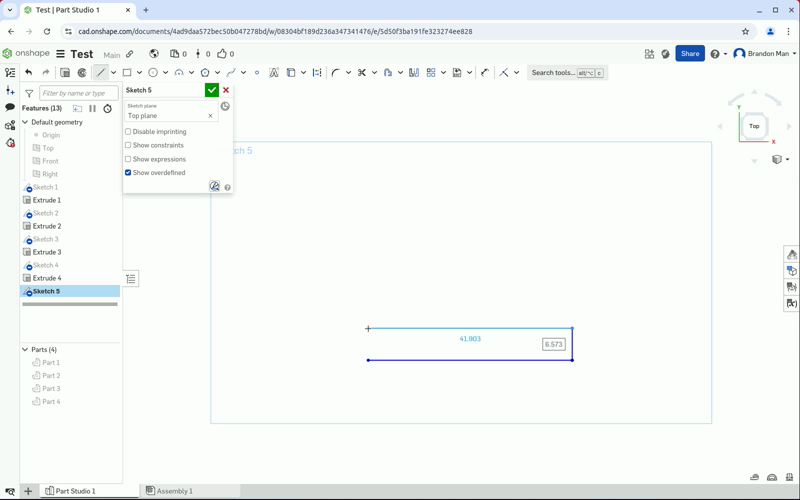
click(368, 328)
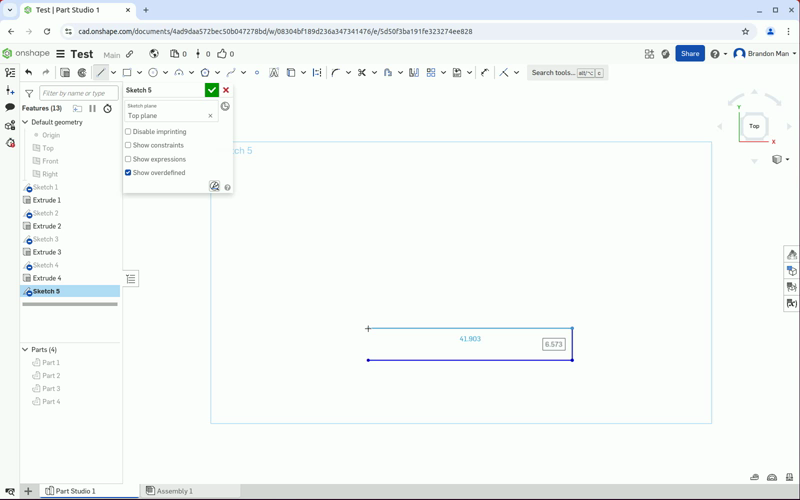
key_up(shift)
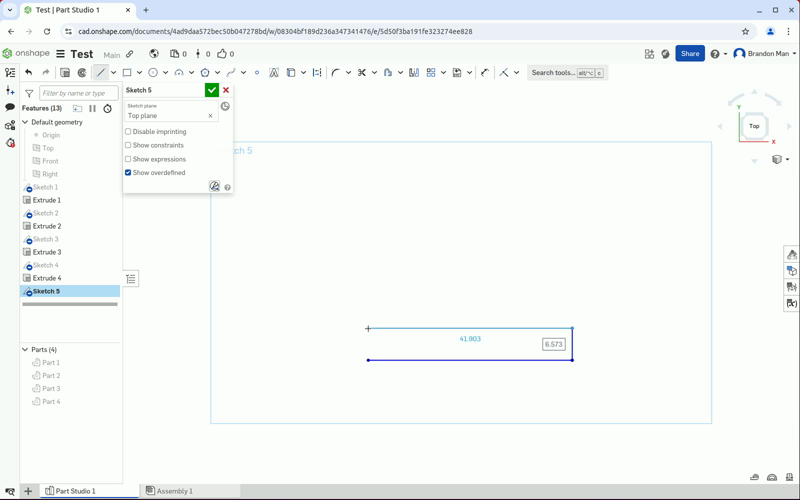
mouse_move(398, 328)
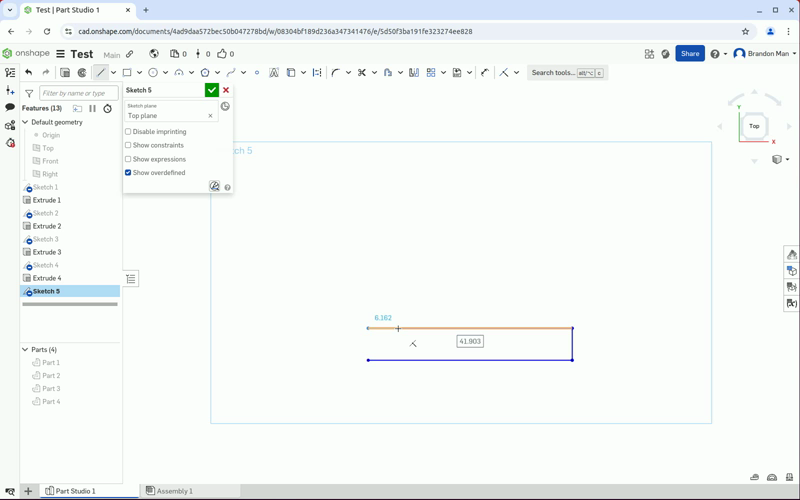
key_down(shift)
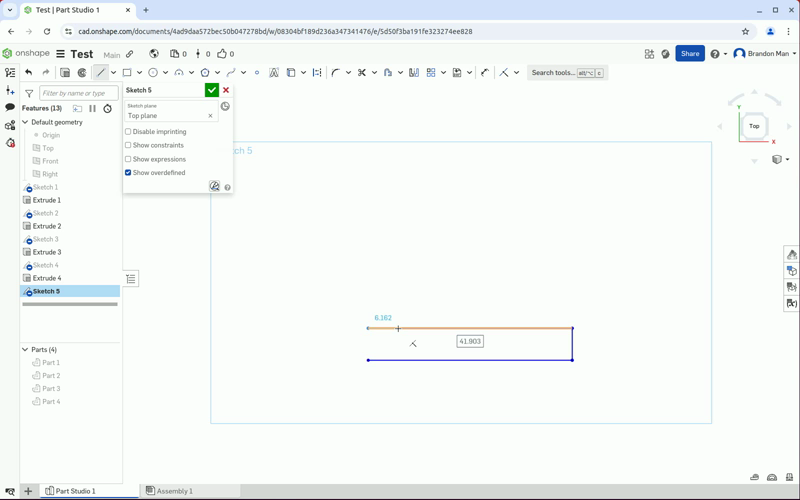
mouse_move(368, 360)
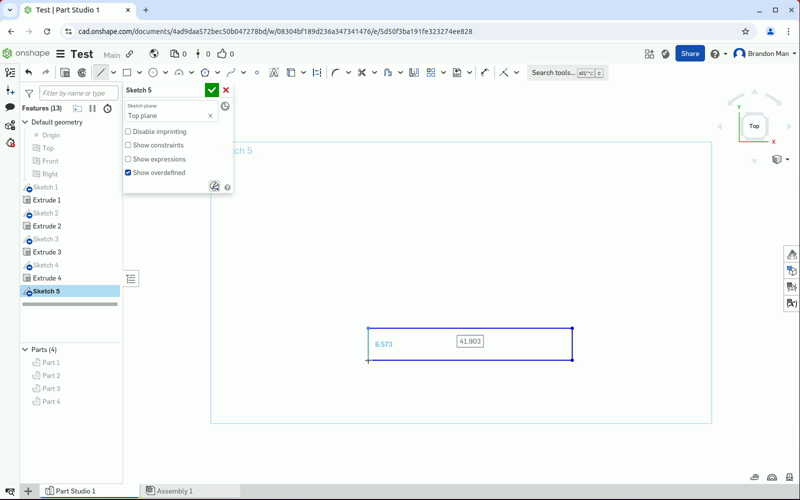
key_up(shift)
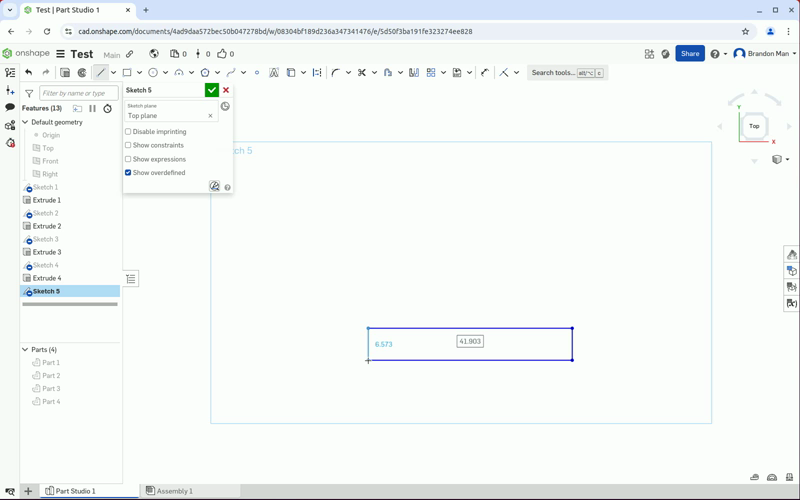
click(368, 360)
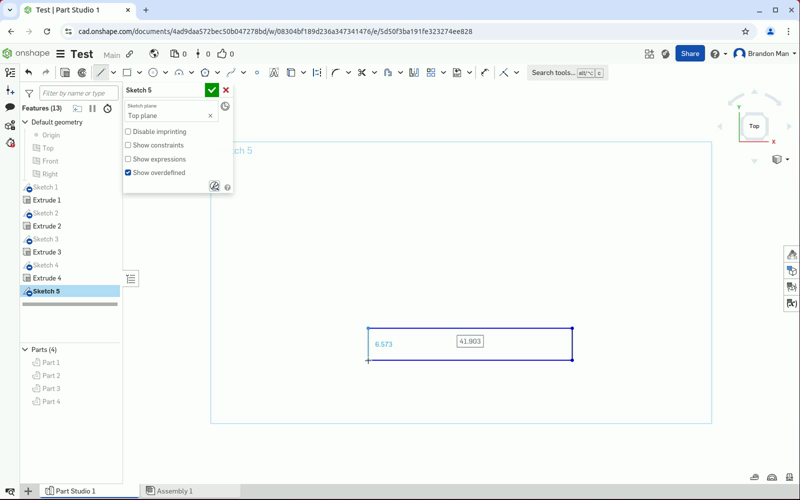
key(esc)
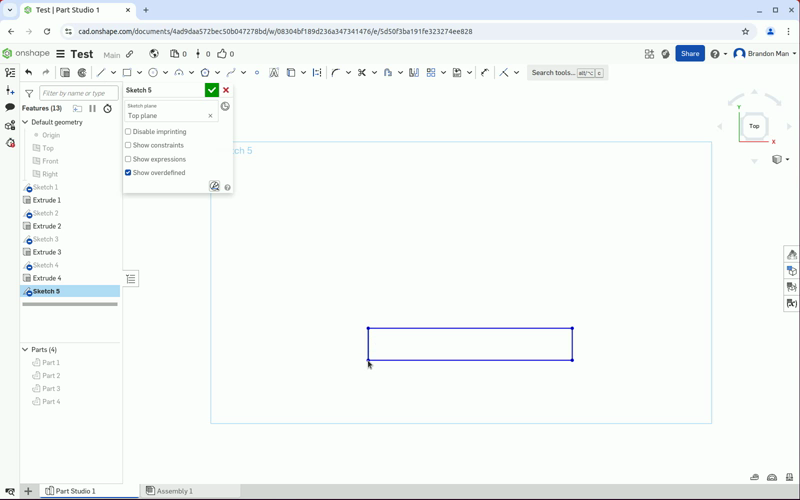
mouse_move(410, 350)
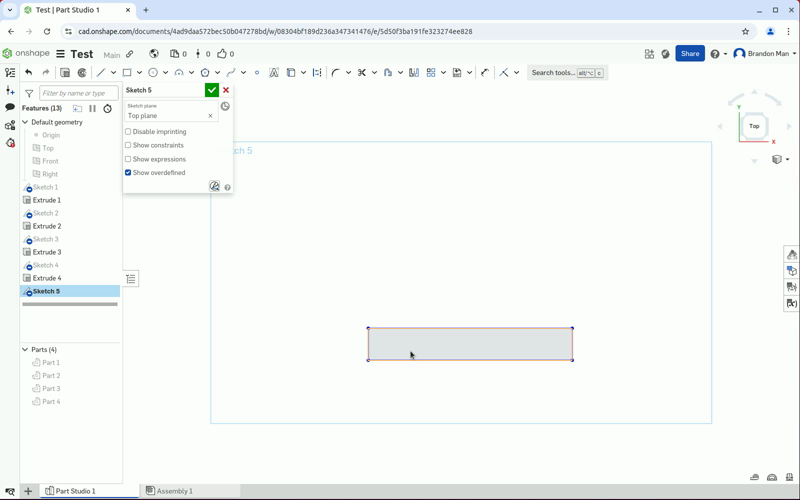
click(410, 350)
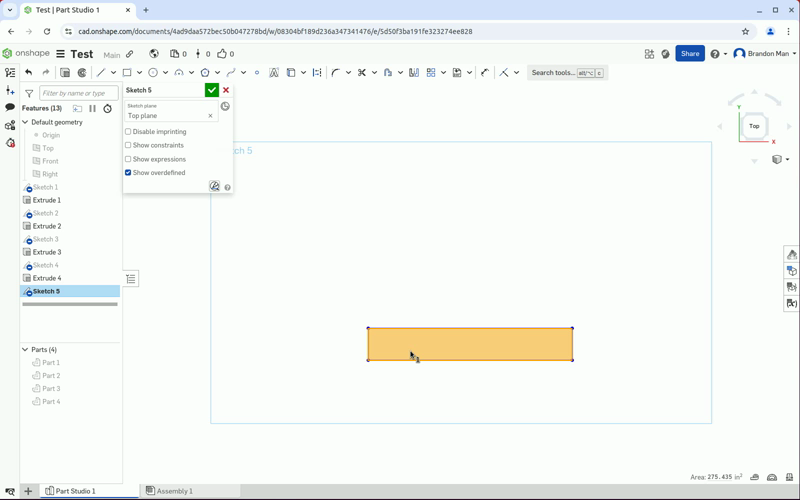
mouse_move(73, 352)
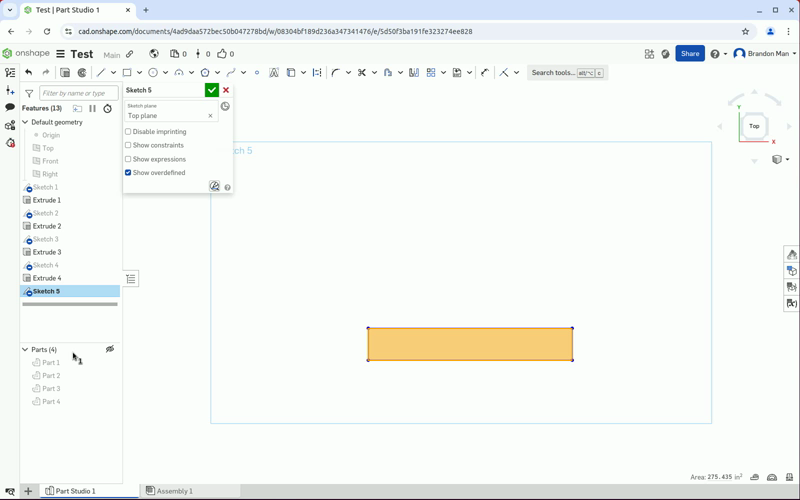
key(shift+y)
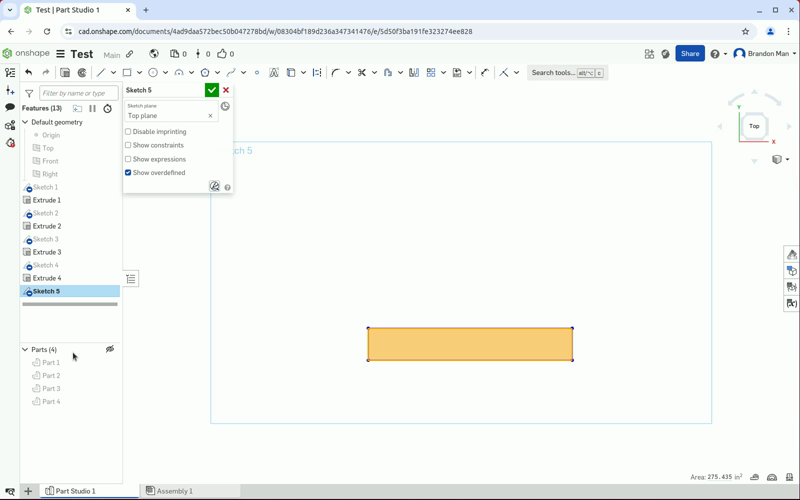
key(shift+e)
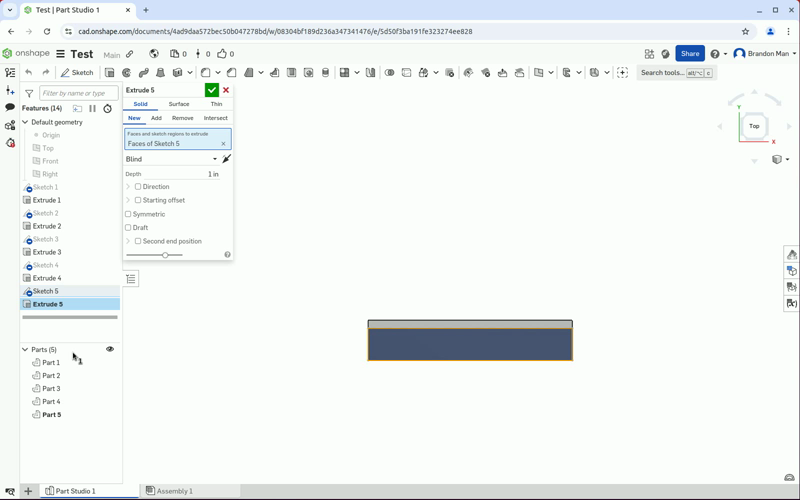
mouse_move(143, 106)
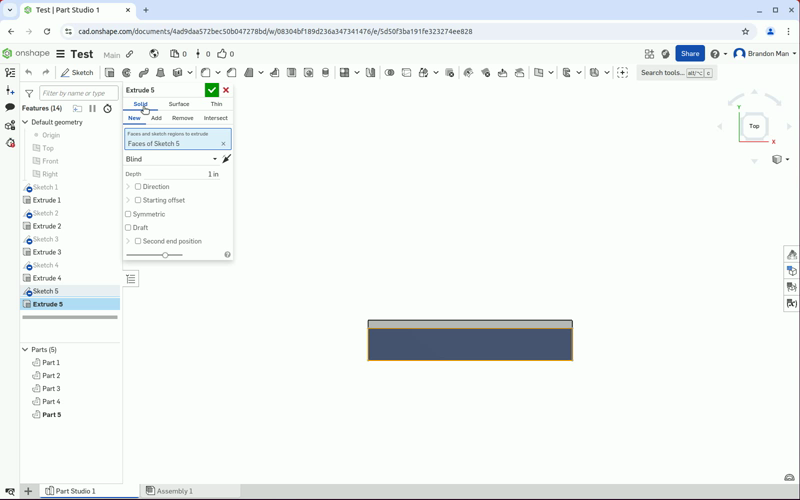
click(143, 106)
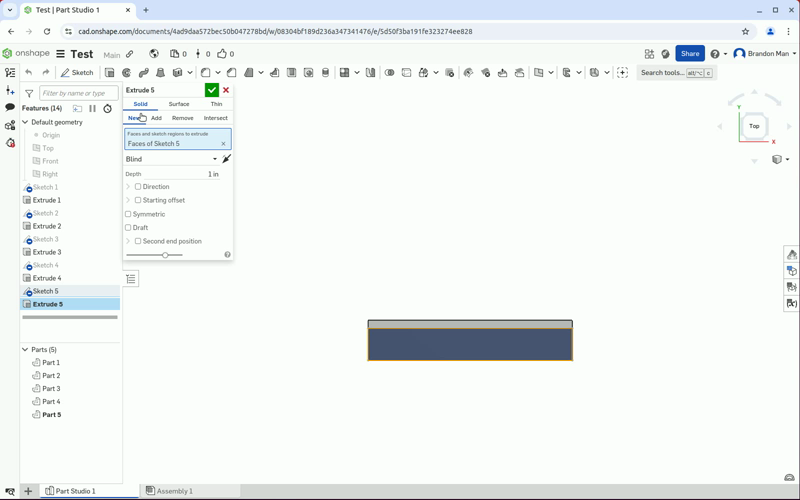
mouse_move(137, 120)
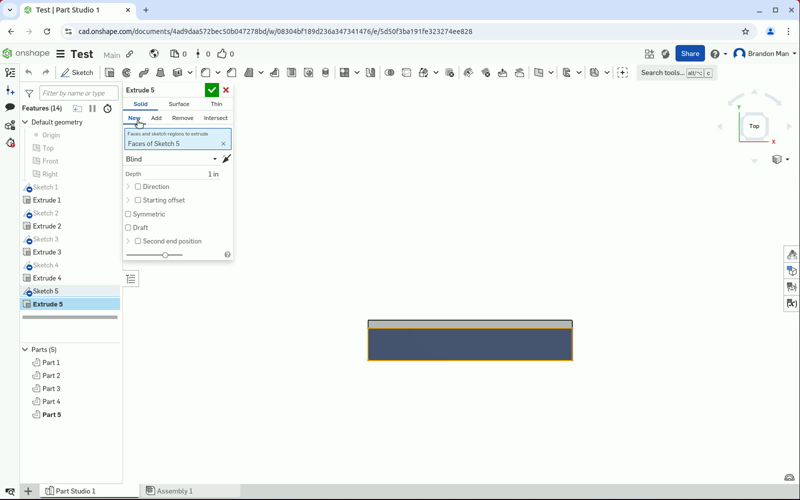
click(137, 120)
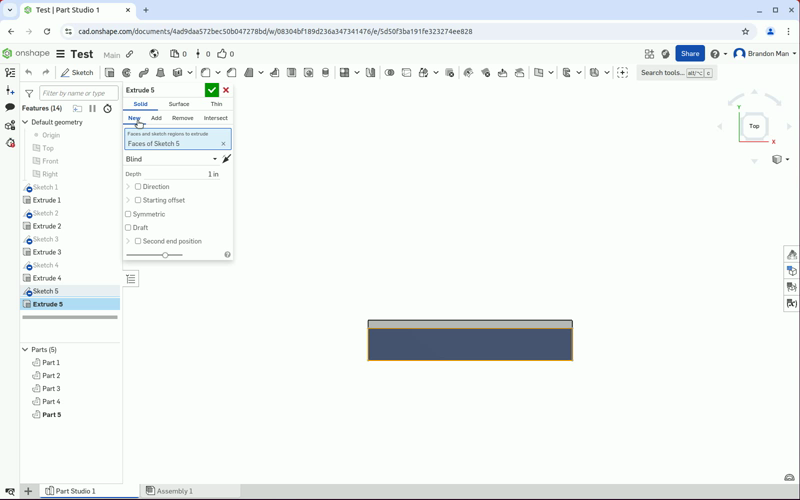
key(tab, 4)
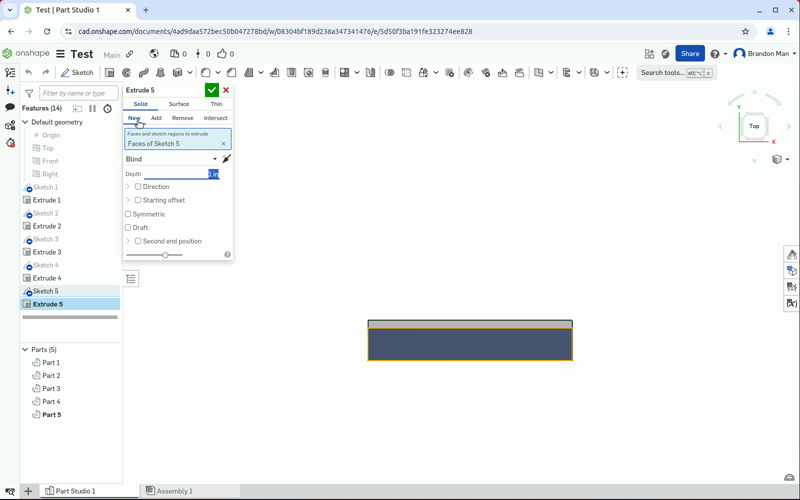
text(7.462)
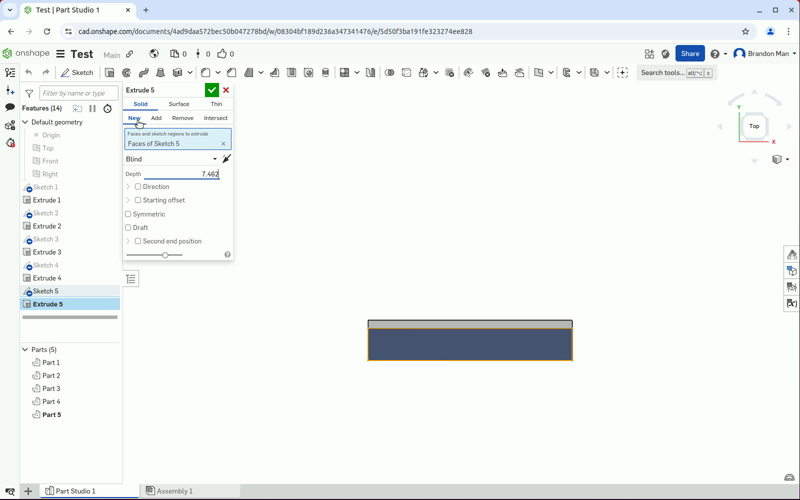
key(tab, 3)
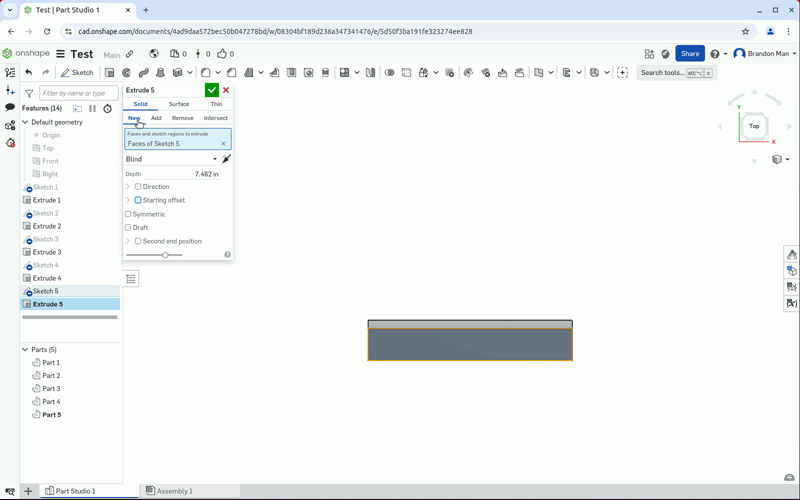
key(tab, 2)
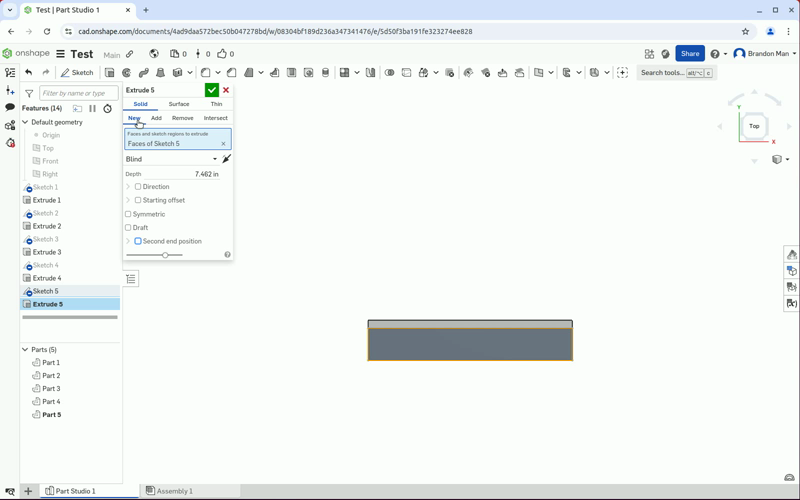
key(space)
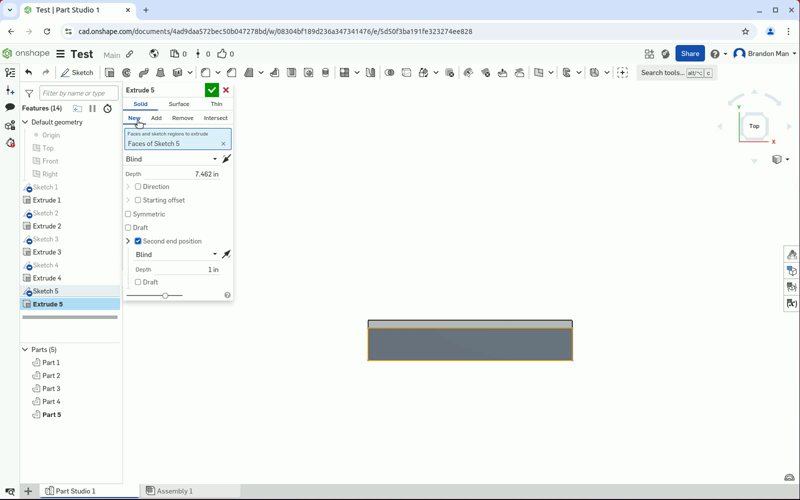
key(tab, 3)
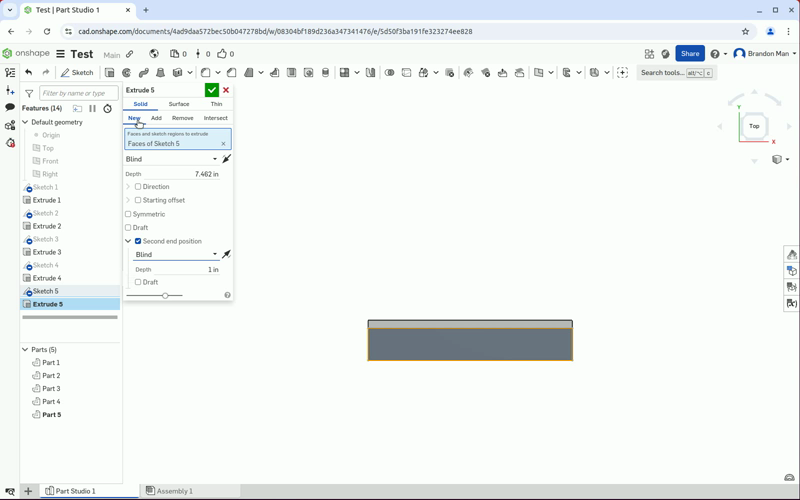
text(5.777)
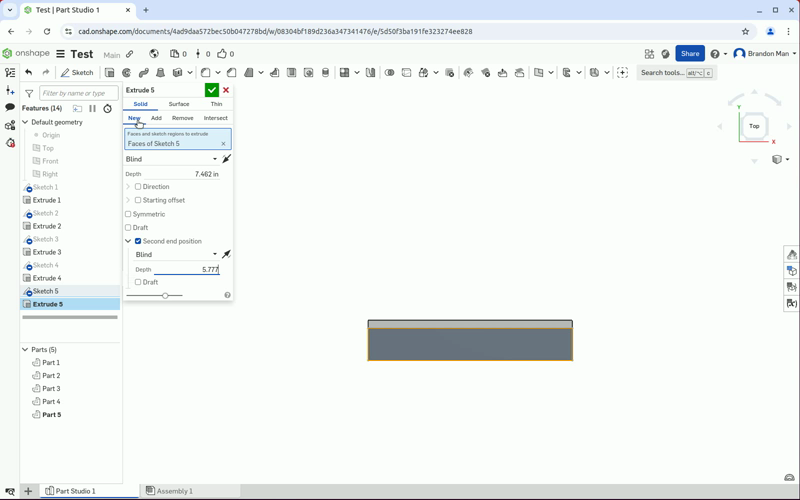
key(enter)
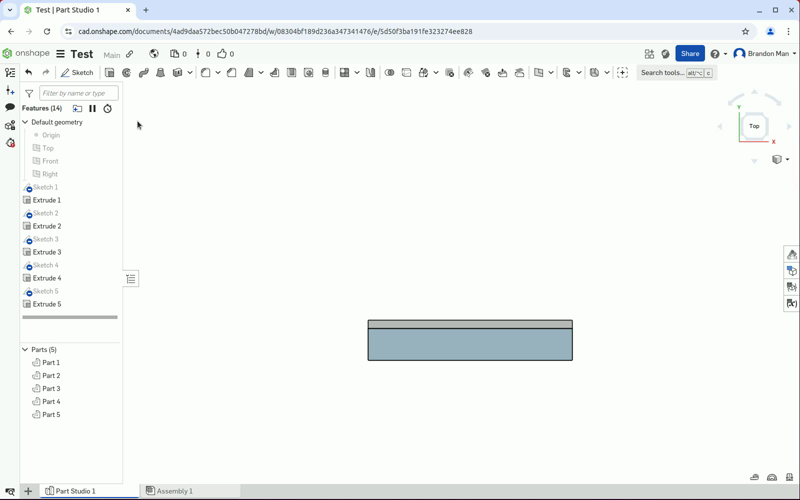
key(shift+h)
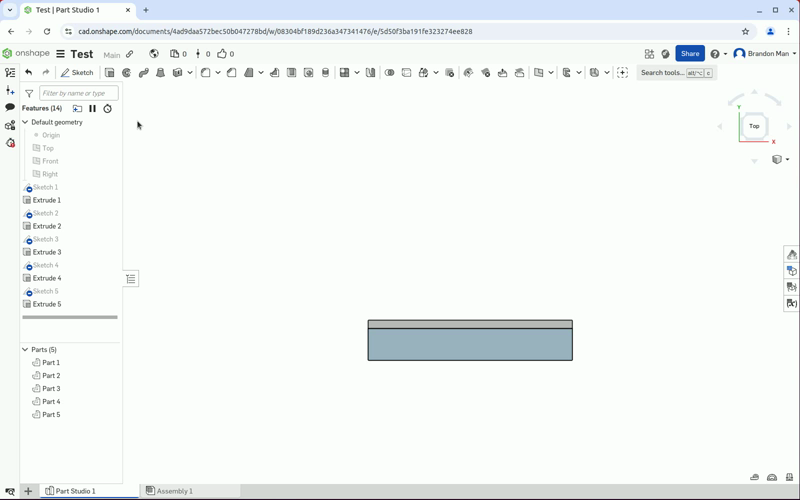
key(shift+h)
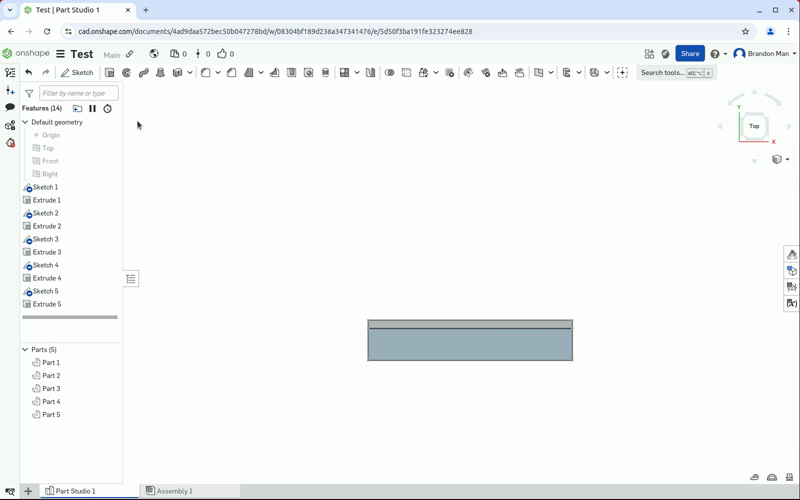
key(shift+7)
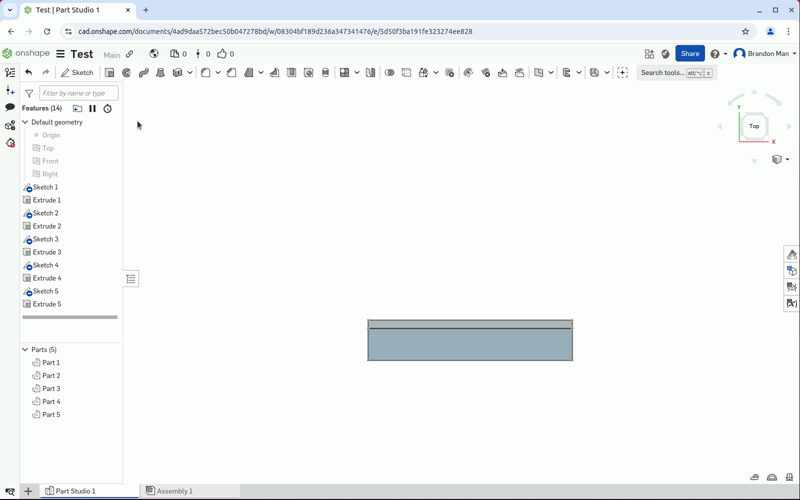
key(up, 3)
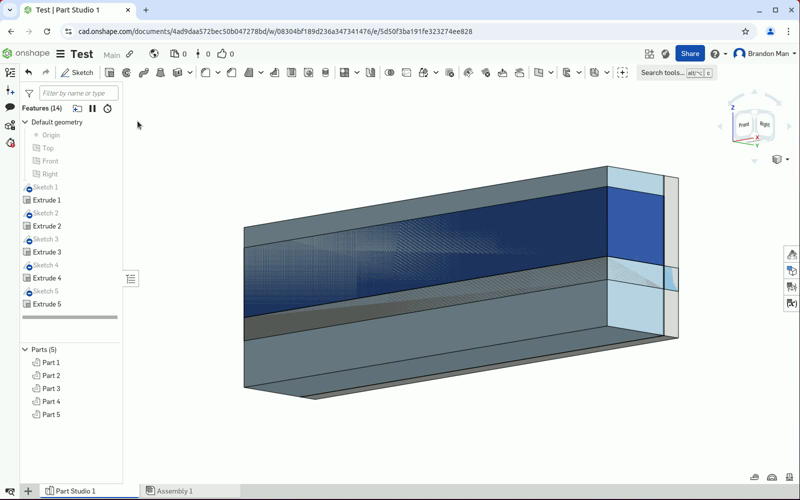
key(left, 3)
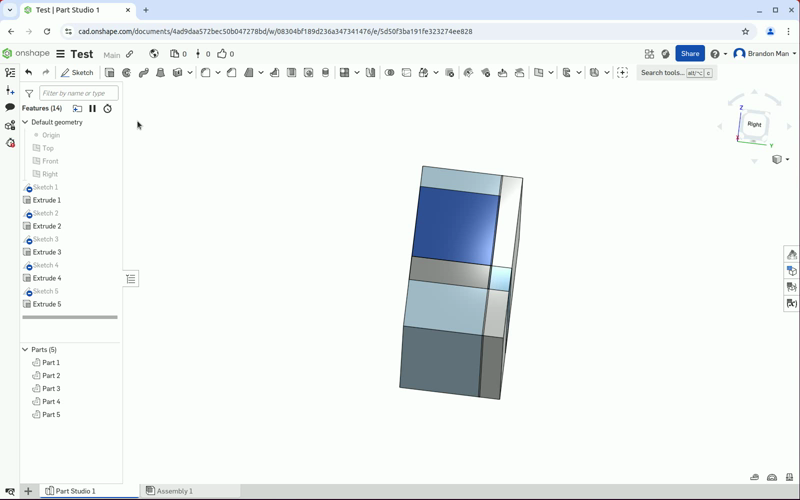
key(right, 3)
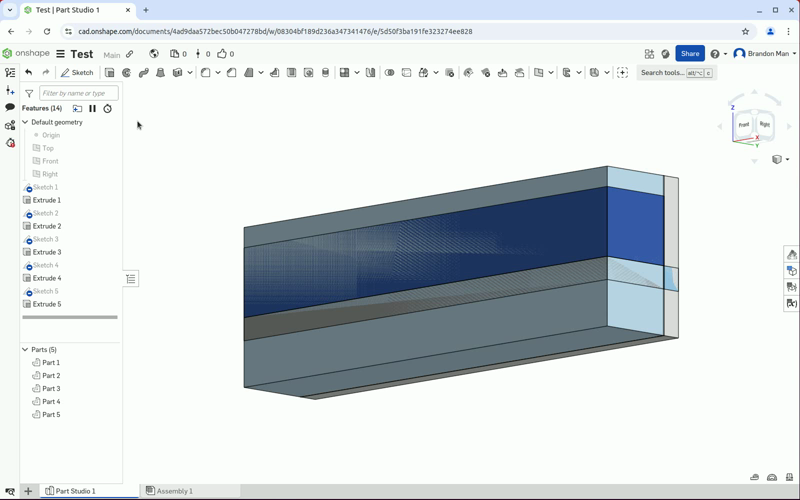
key(down, 3)
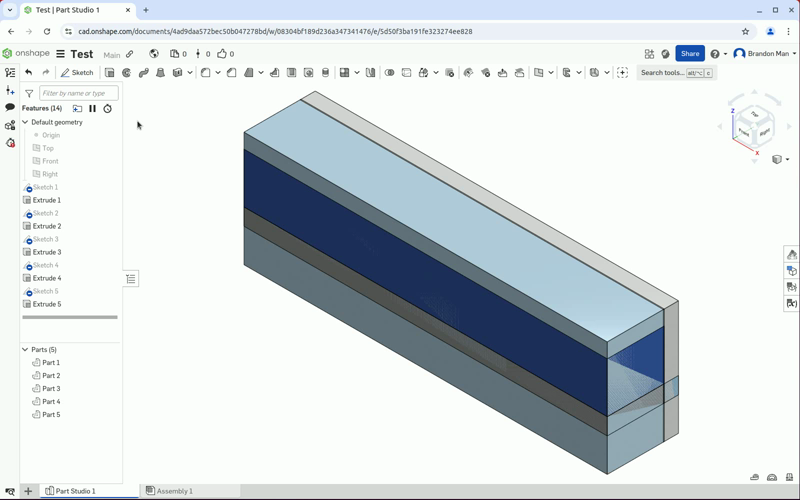
mouse_move(73, 189)
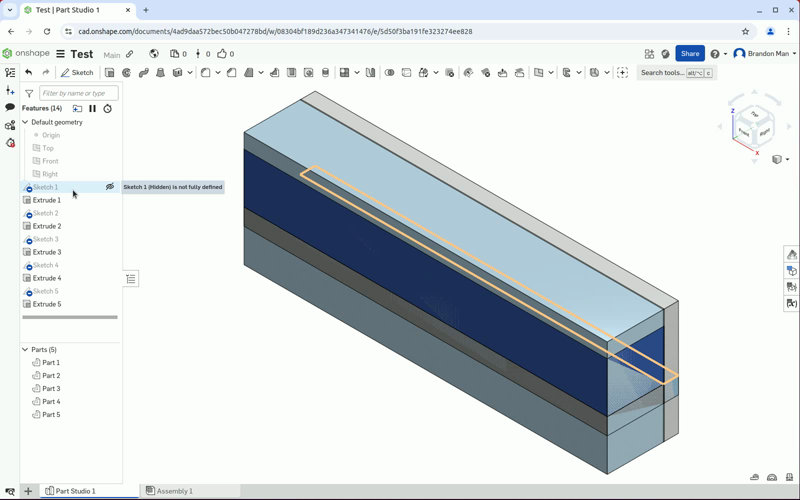
click(73, 189)